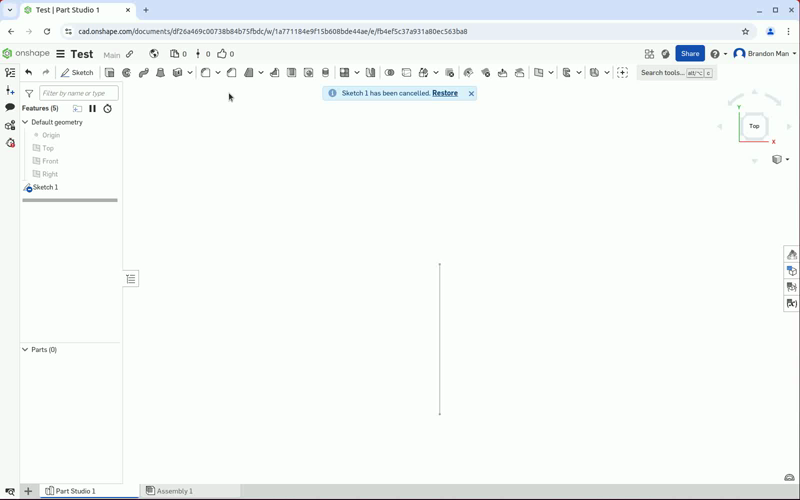
key(shift+h)
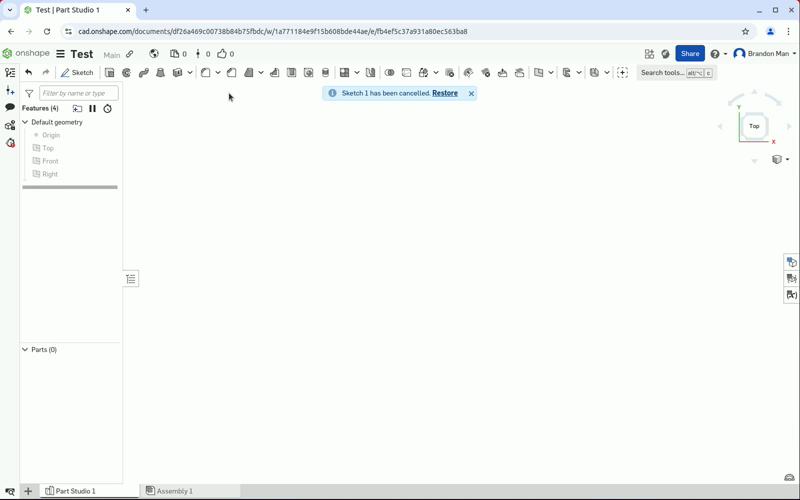
mouse_move(73, 352)
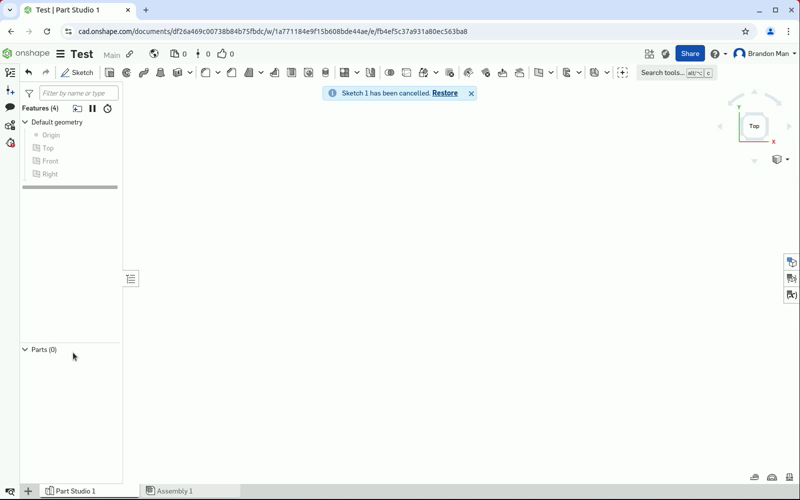
key(y)
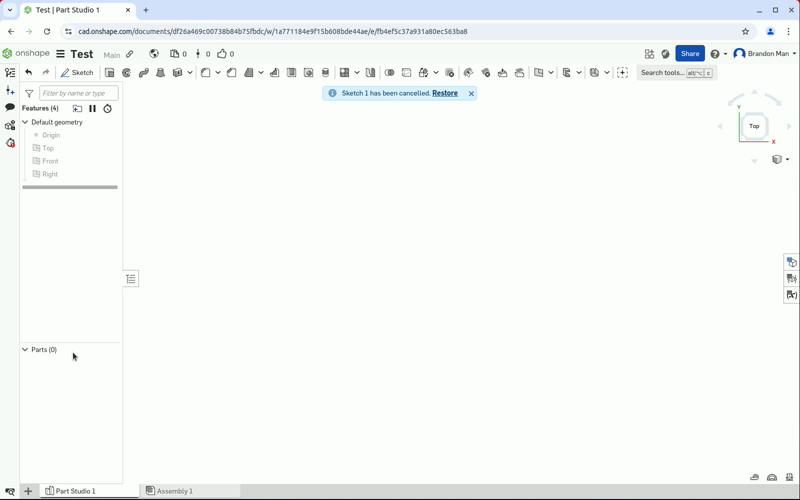
key(shift+p)
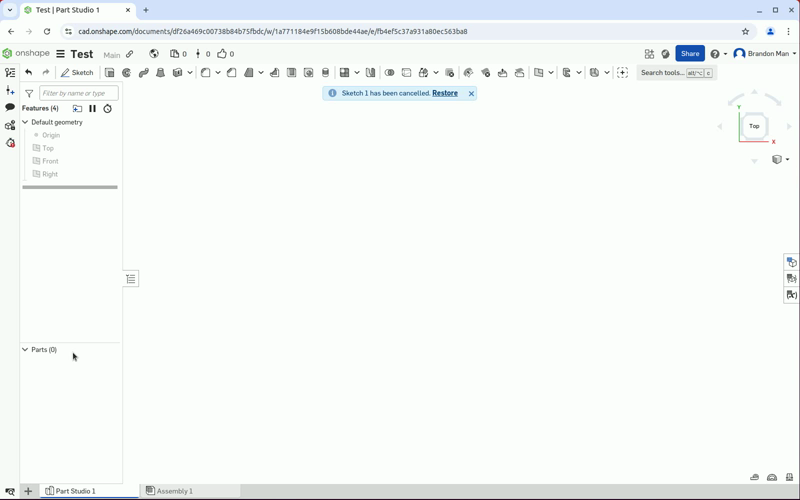
key(space)
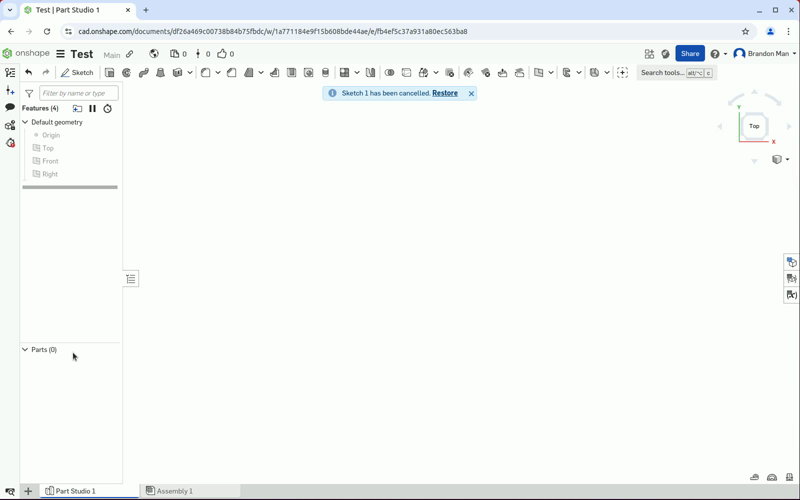
key_down(shift)
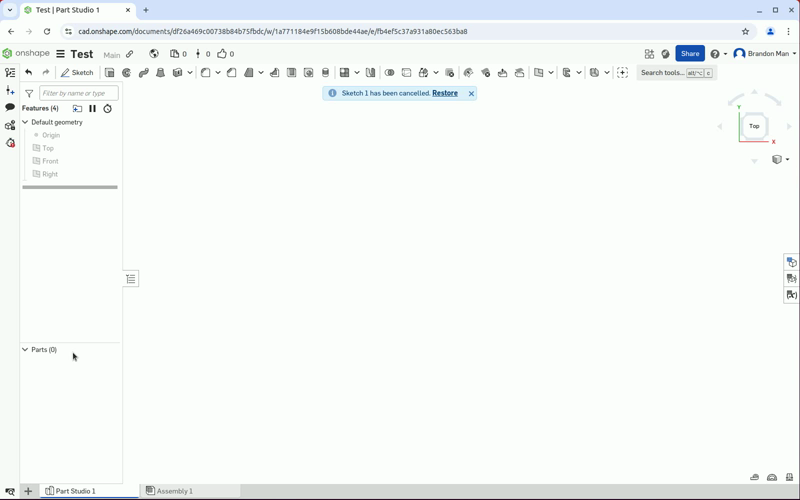
key(up)
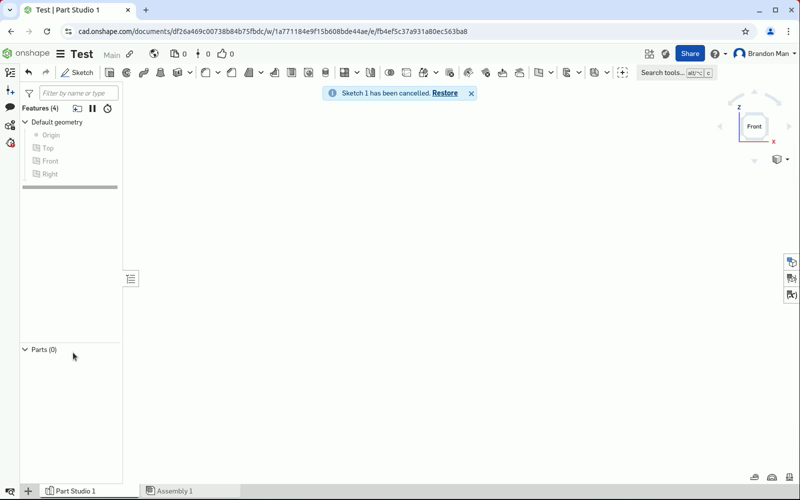
key_up(shift)
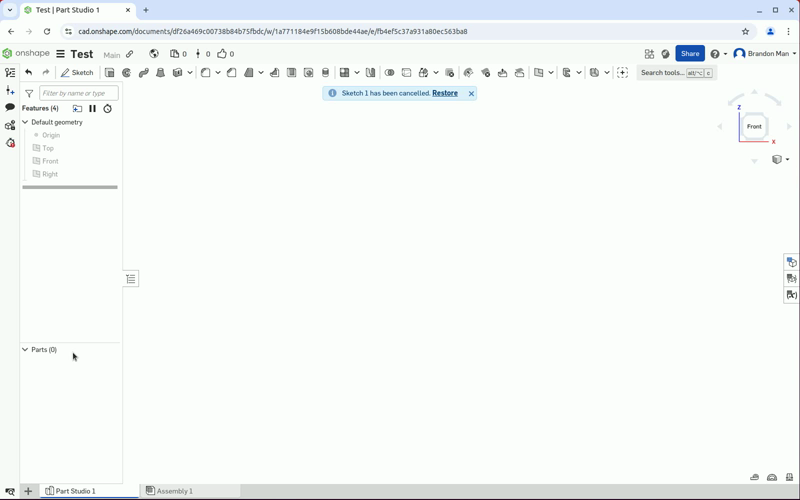
mouse_move(73, 352)
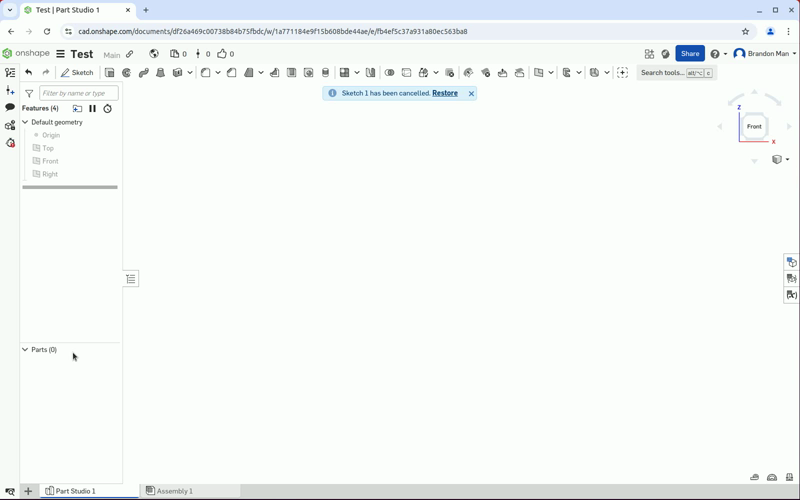
key(shift+y)
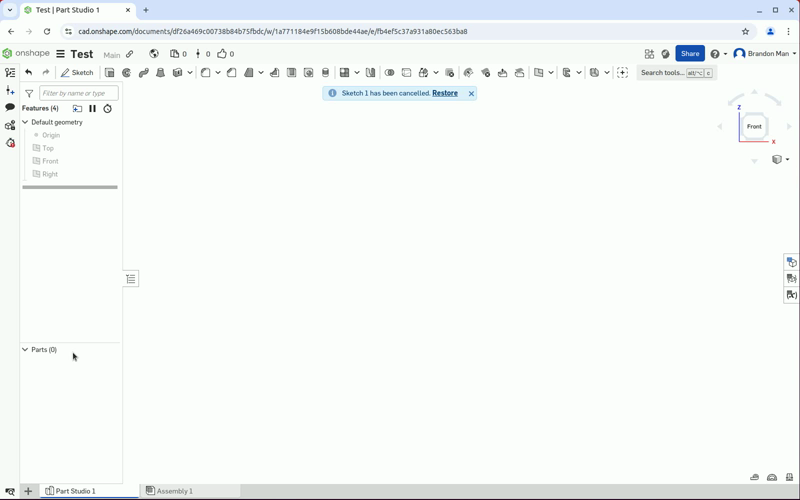
key(shift+s)
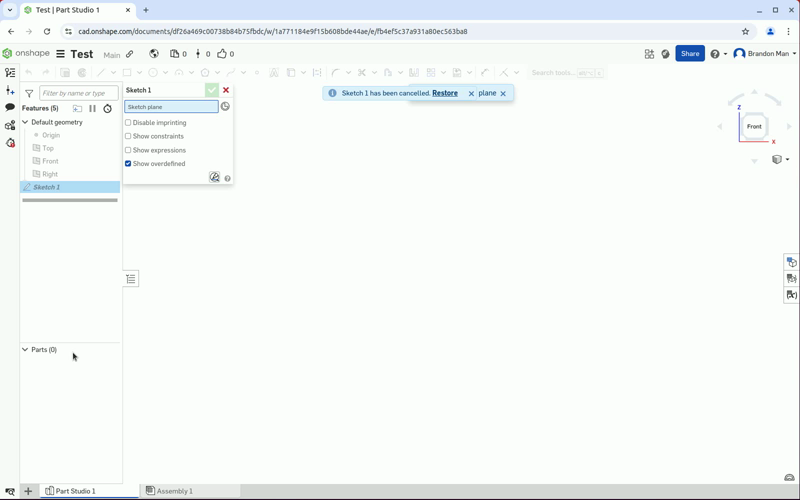
mouse_move(73, 163)
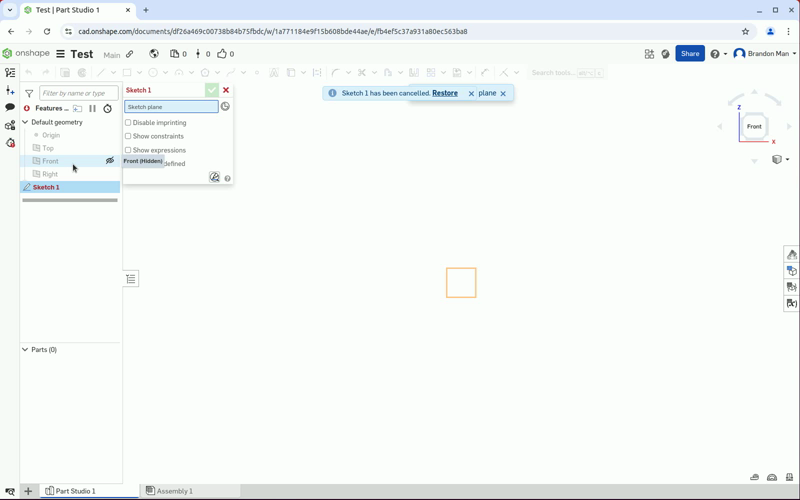
click(73, 163)
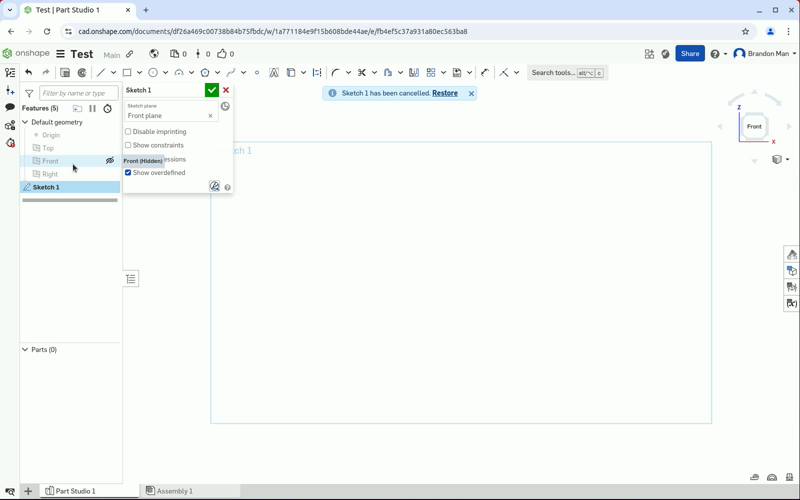
mouse_move(73, 352)
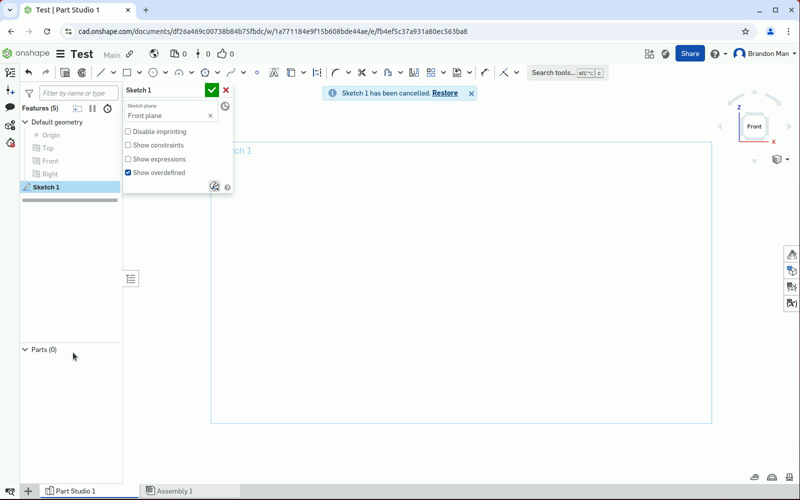
key(y)
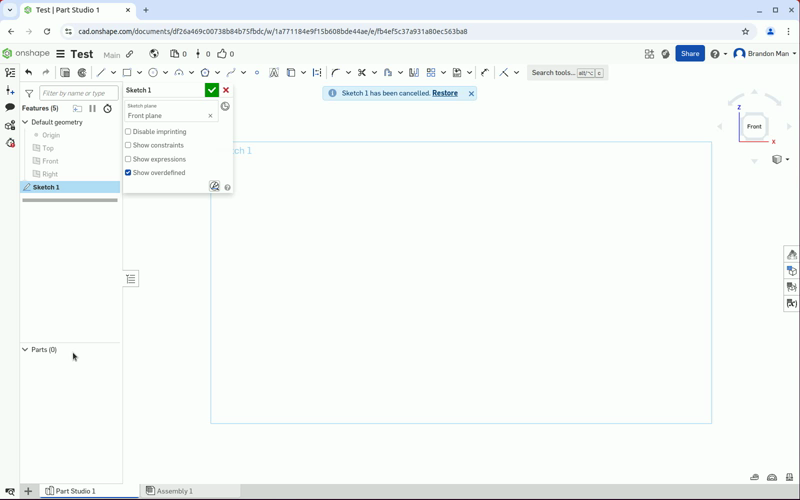
key(c)
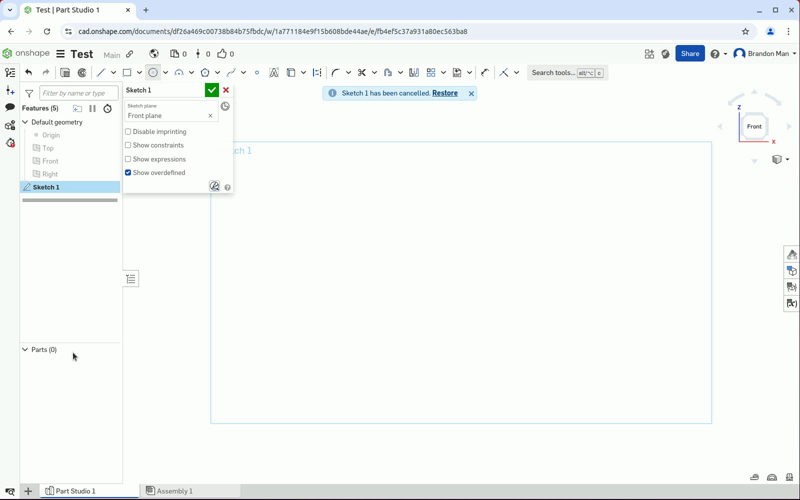
key_down(shift)
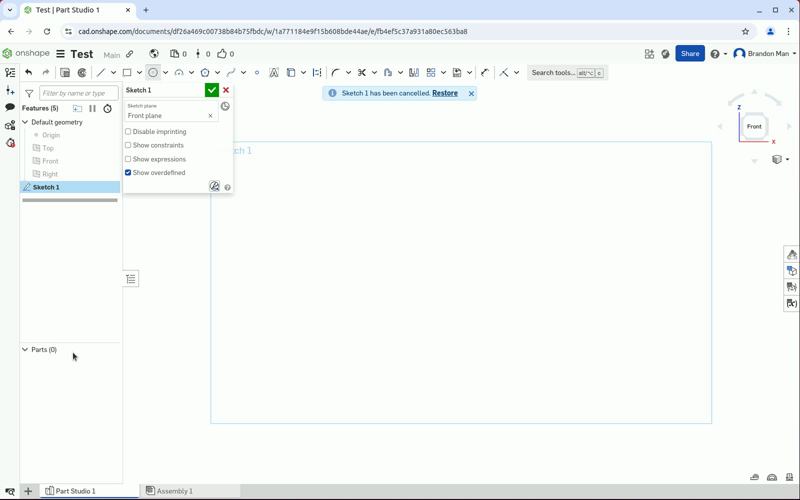
mouse_move(536, 282)
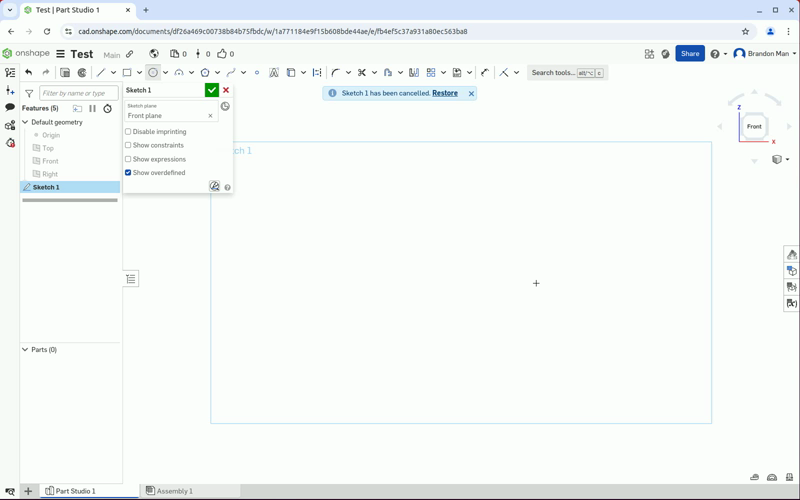
click(536, 282)
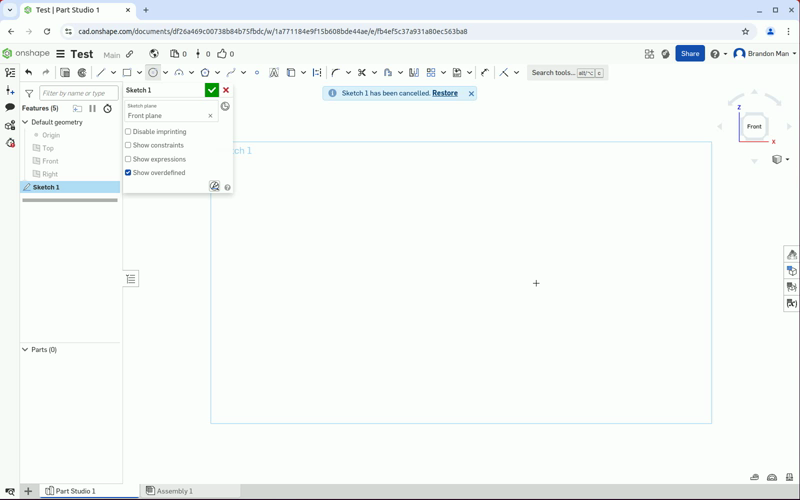
key_up(shift)
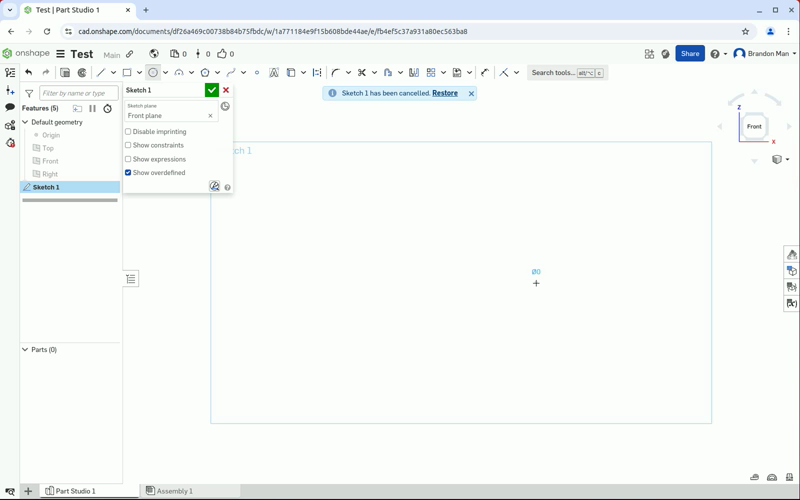
mouse_move(573, 282)
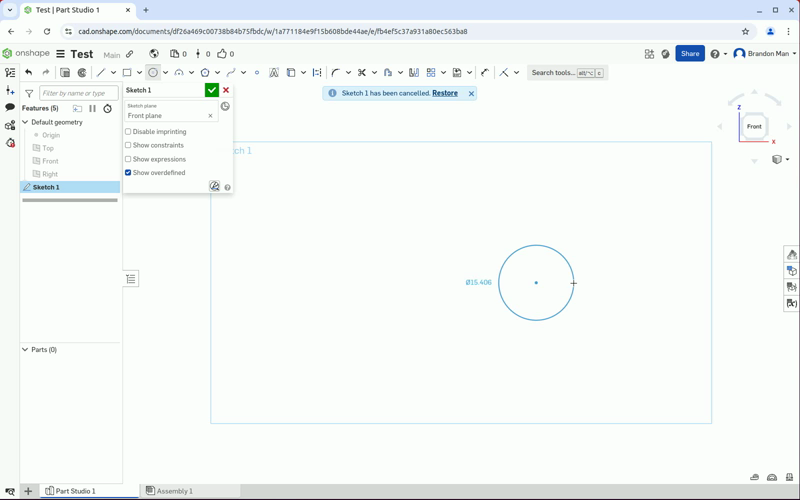
click(573, 282)
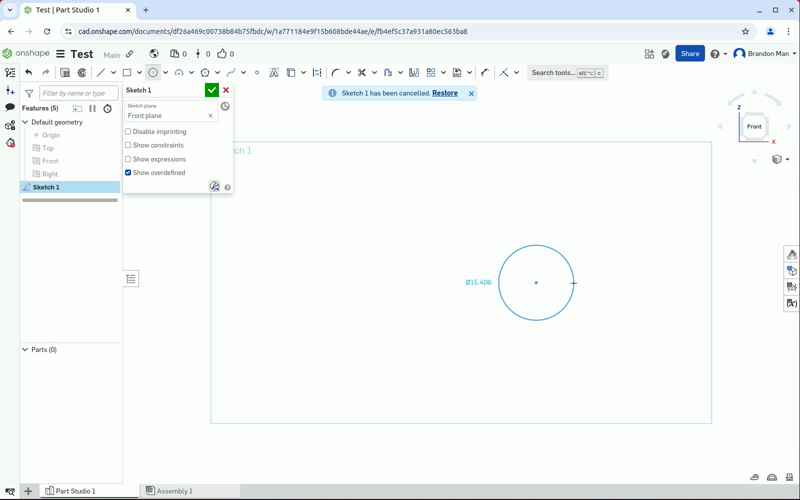
key(esc)
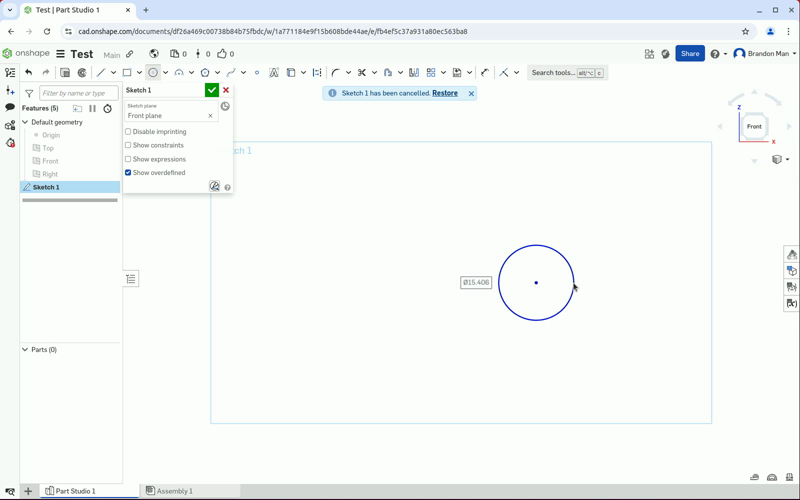
key(c)
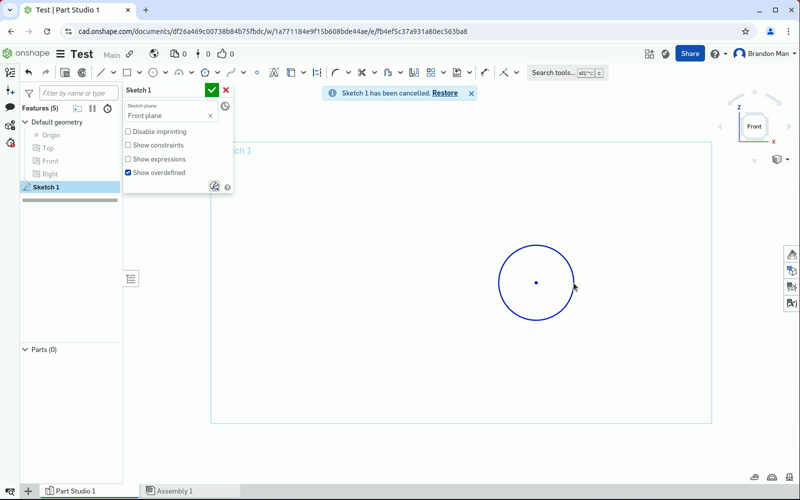
key_down(shift)
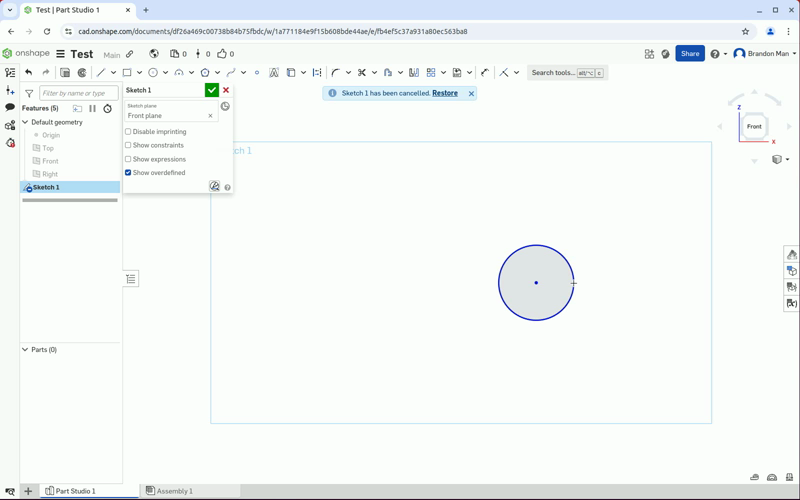
mouse_move(536, 282)
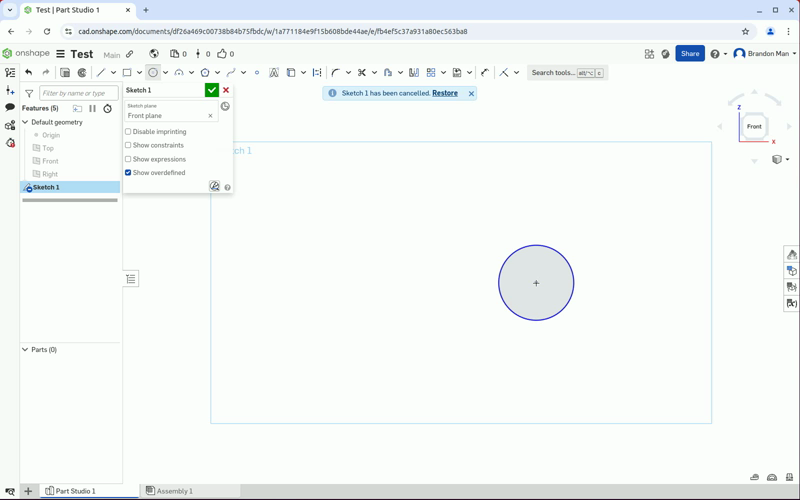
click(536, 282)
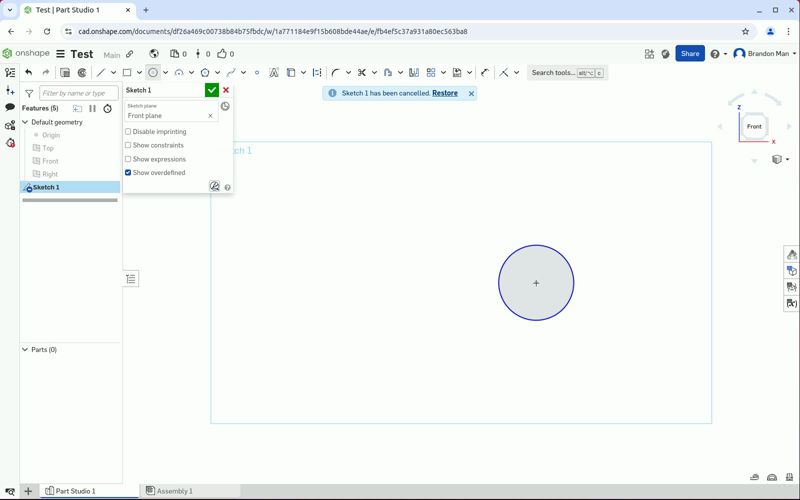
key_up(shift)
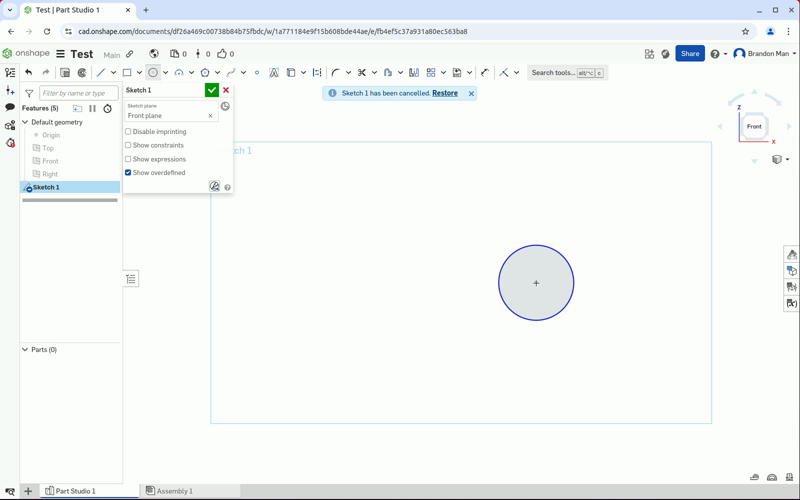
mouse_move(565, 282)
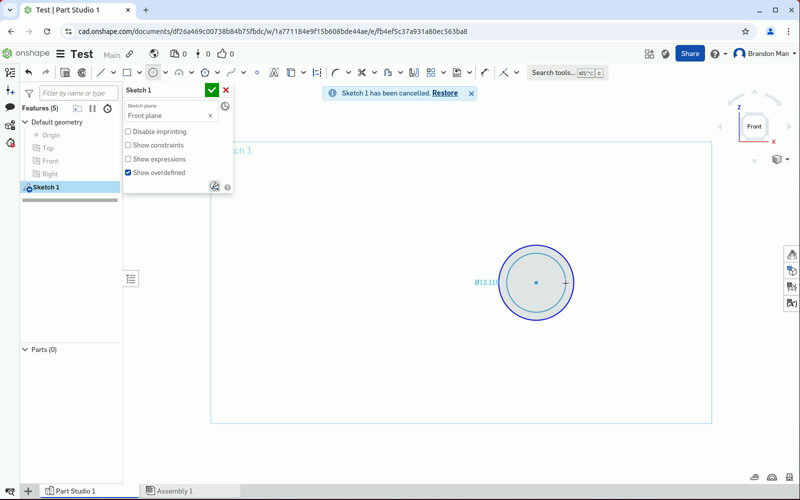
click(565, 282)
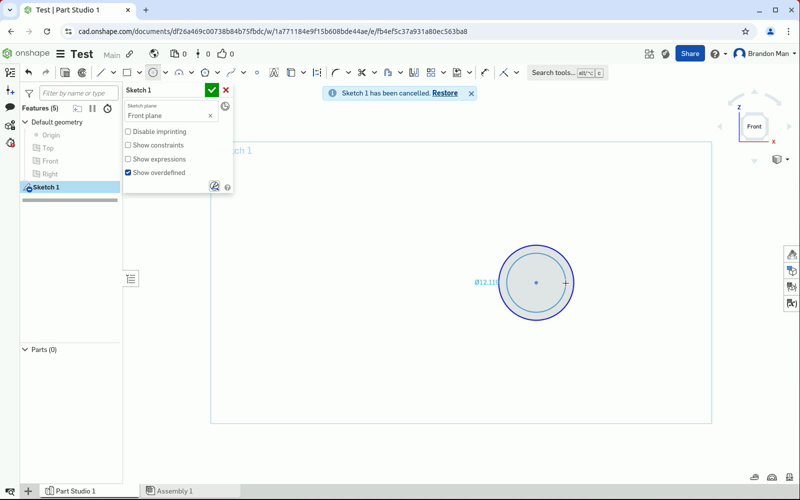
key(esc)
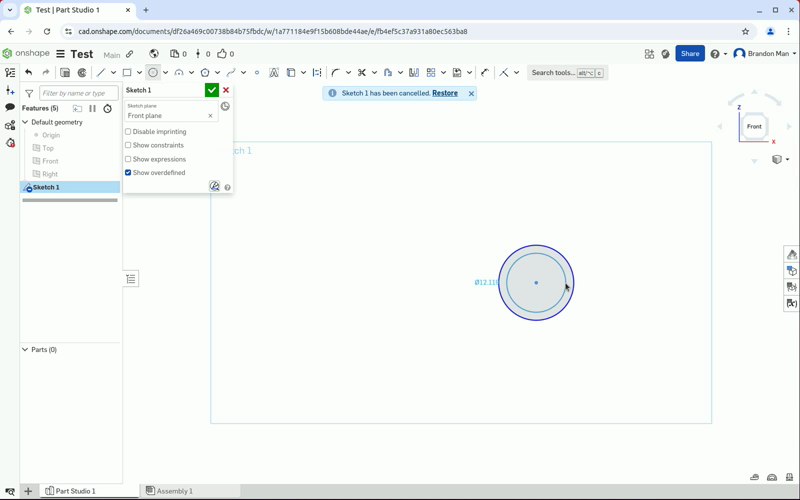
mouse_move(570, 286)
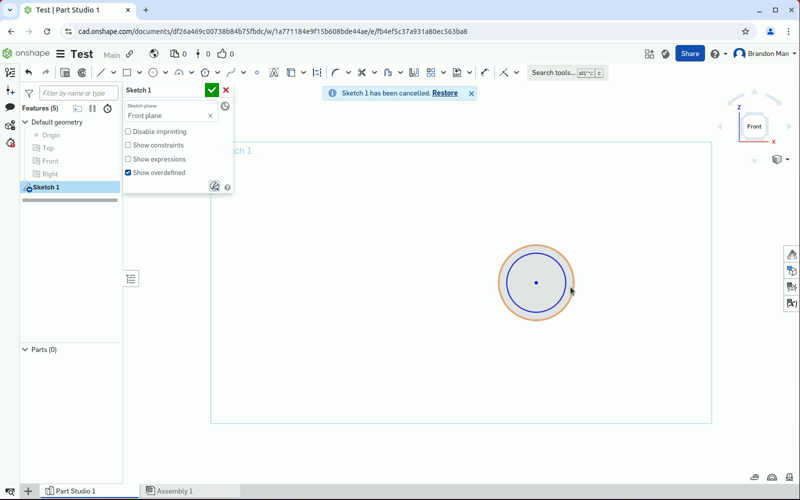
scroll(6)
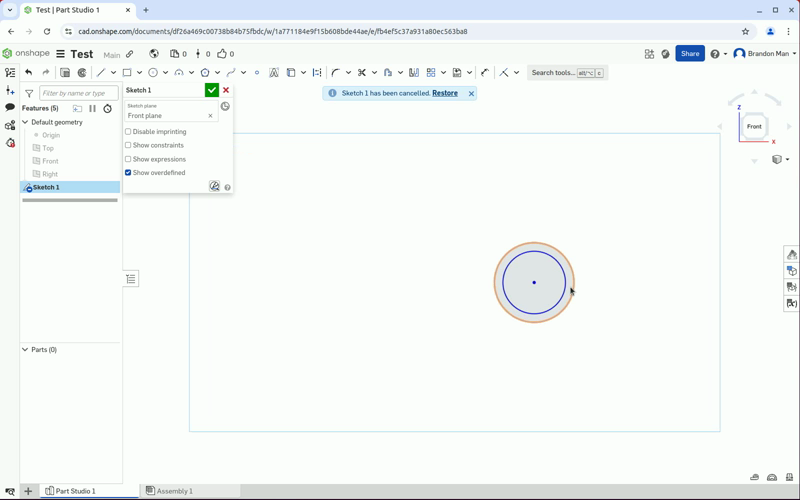
scroll(6)
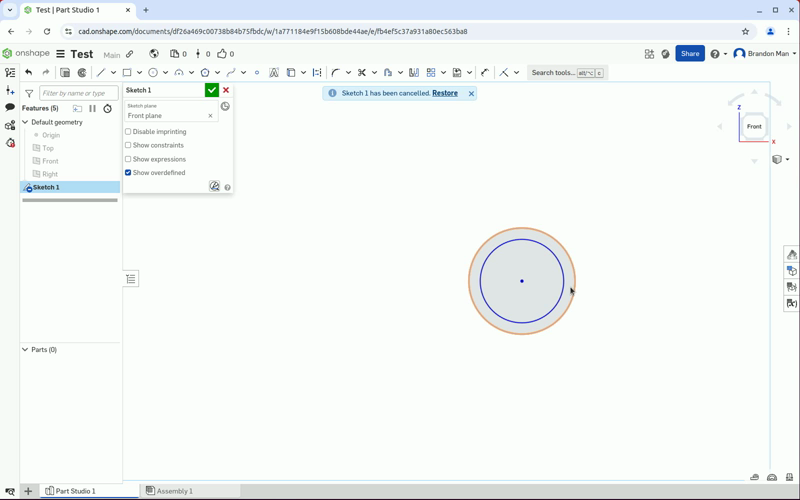
scroll(6)
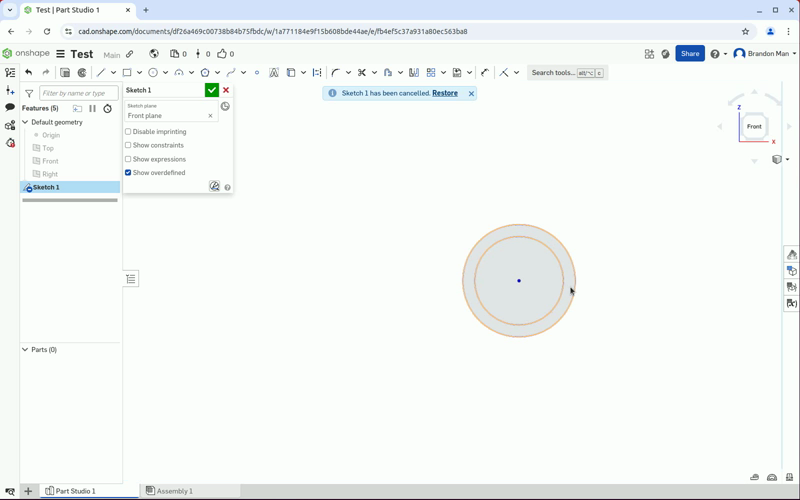
scroll(6)
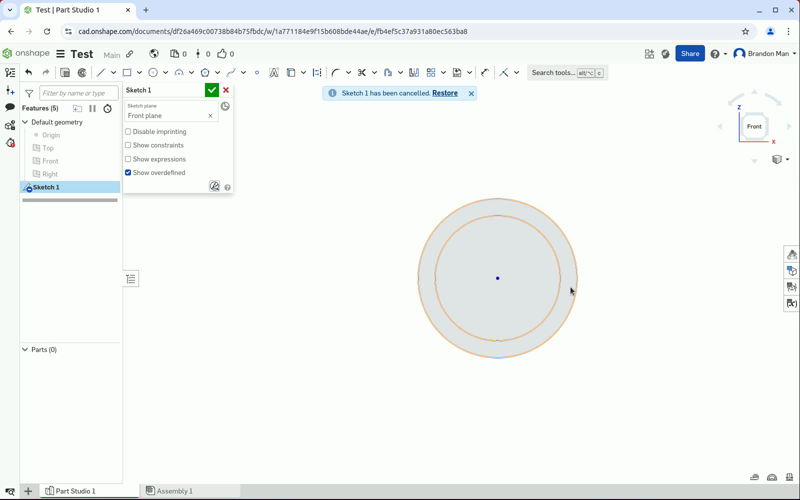
scroll(6)
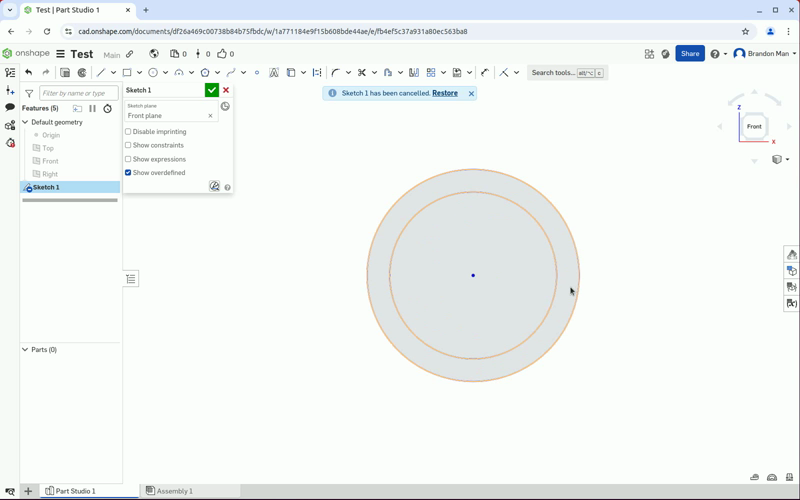
scroll(6)
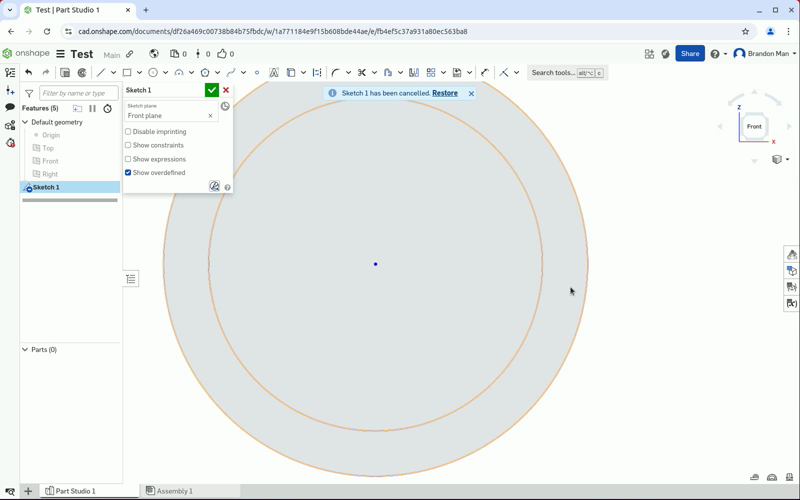
scroll(6)
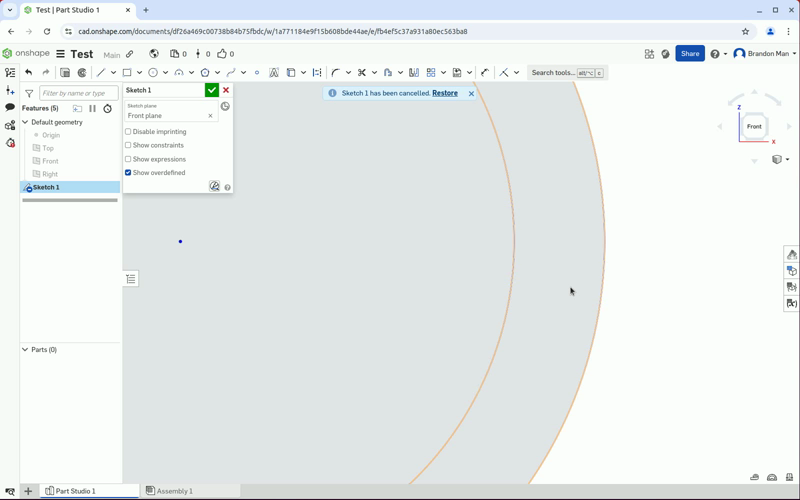
click(570, 286)
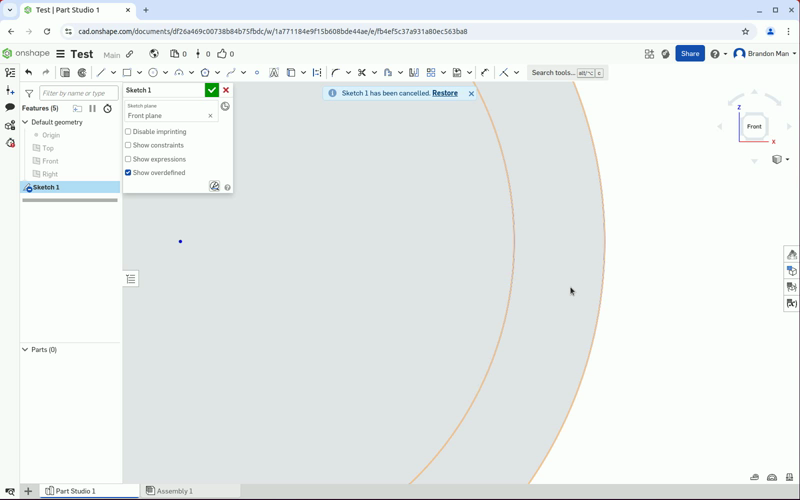
scroll(-6)
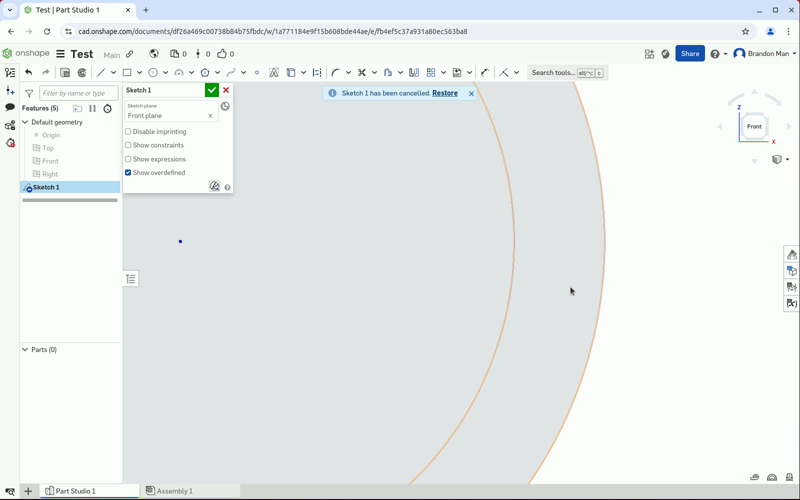
scroll(-6)
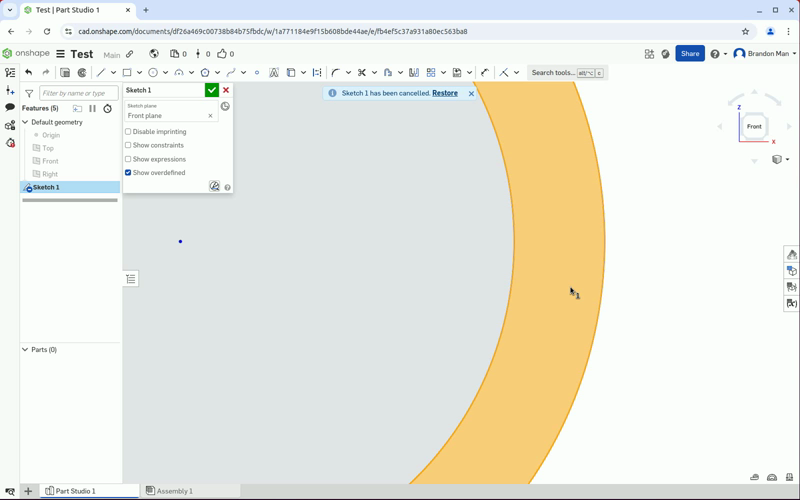
scroll(-6)
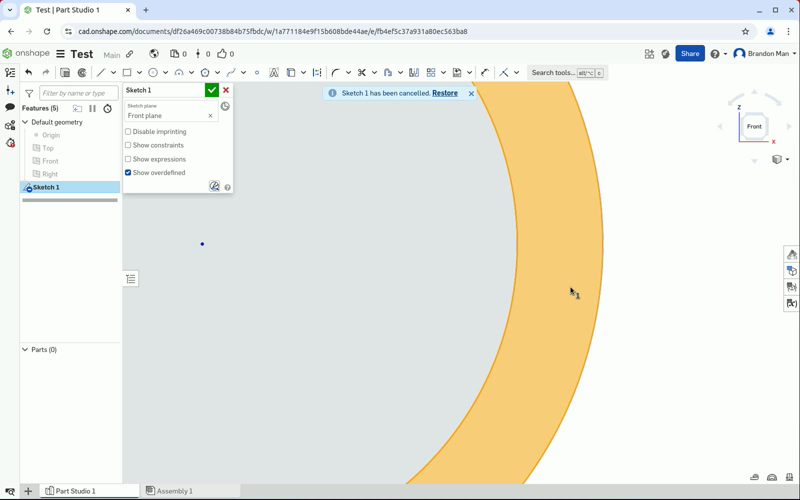
scroll(-6)
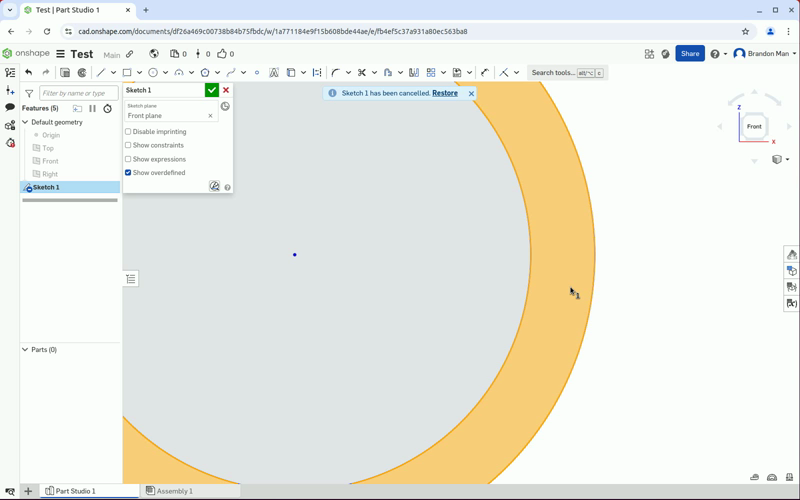
scroll(-6)
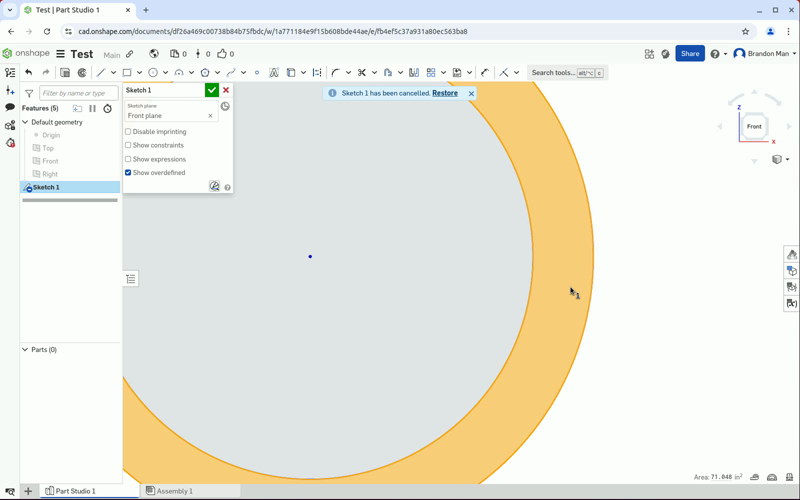
scroll(-6)
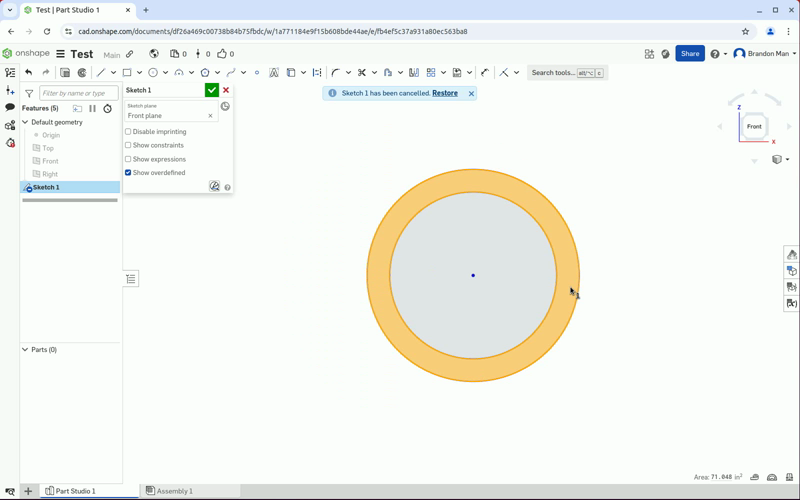
scroll(-6)
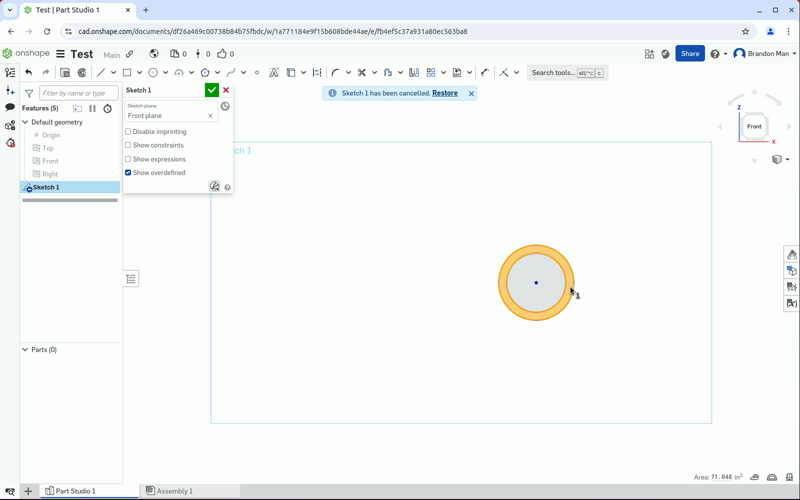
mouse_move(73, 352)
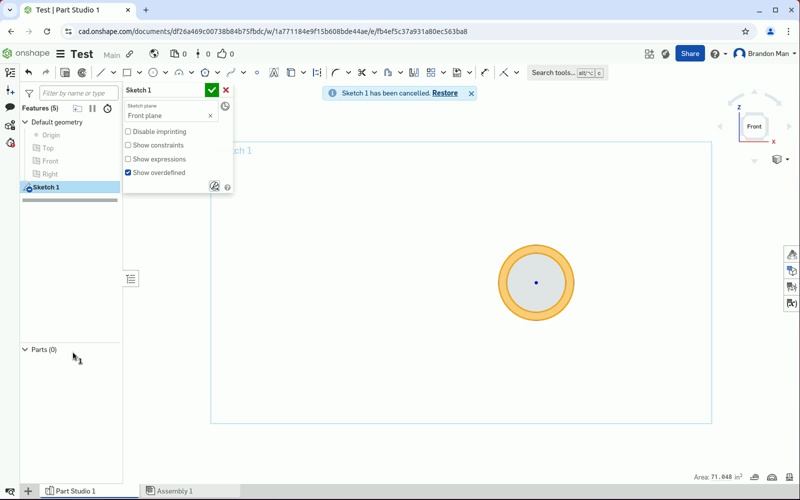
key(shift+y)
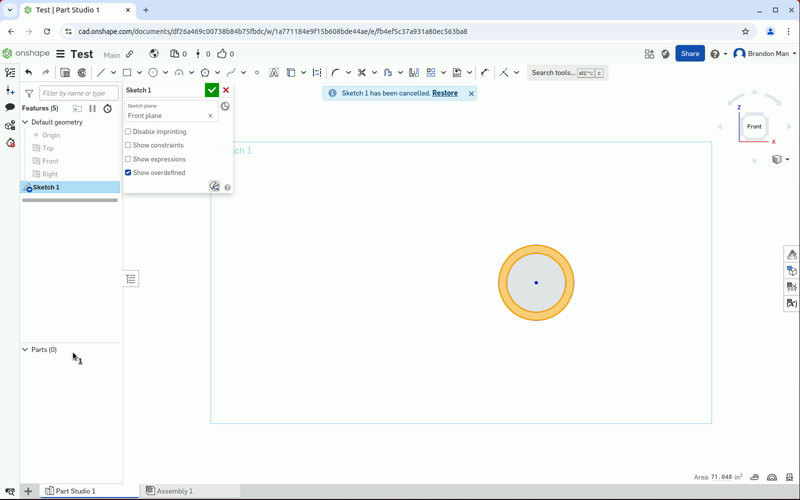
key(shift+e)
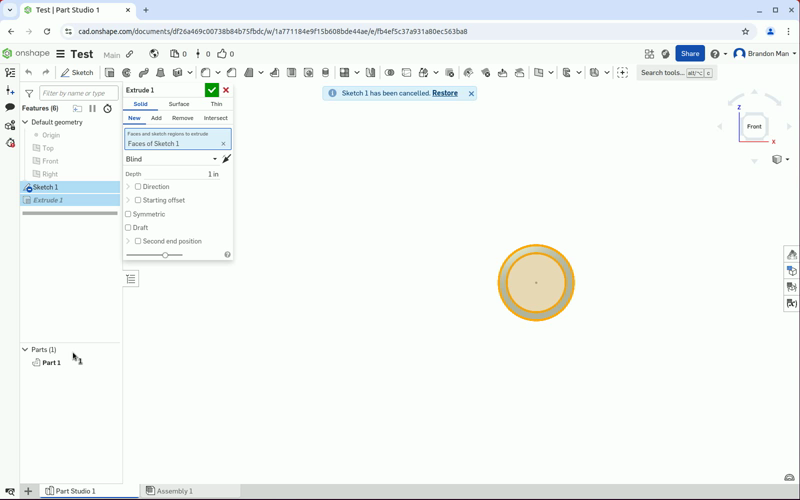
mouse_move(143, 106)
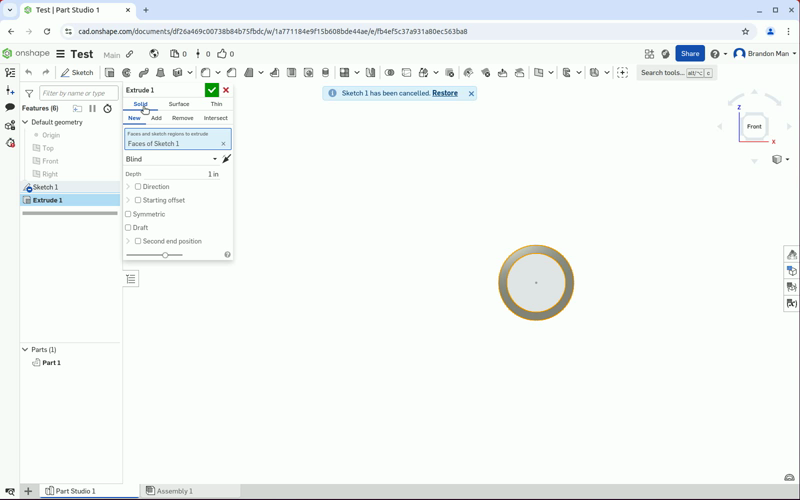
click(143, 106)
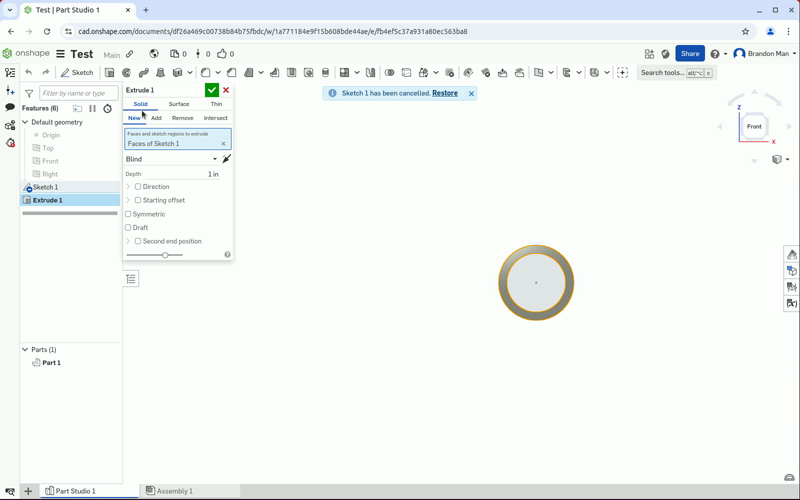
mouse_move(137, 120)
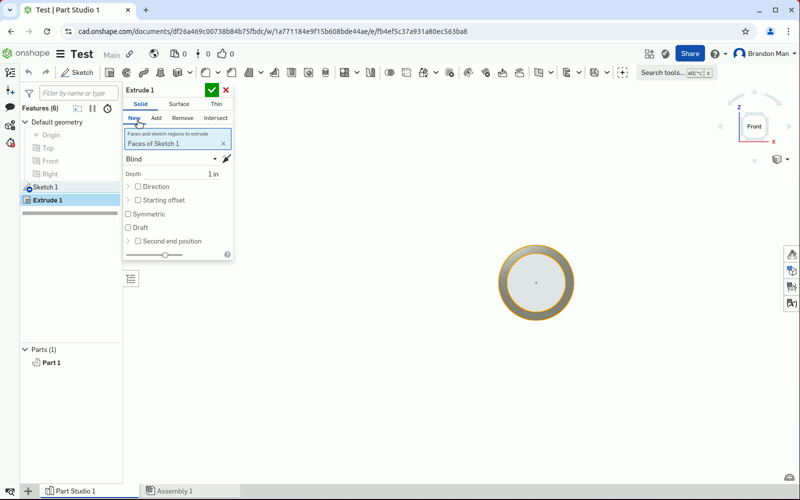
click(137, 120)
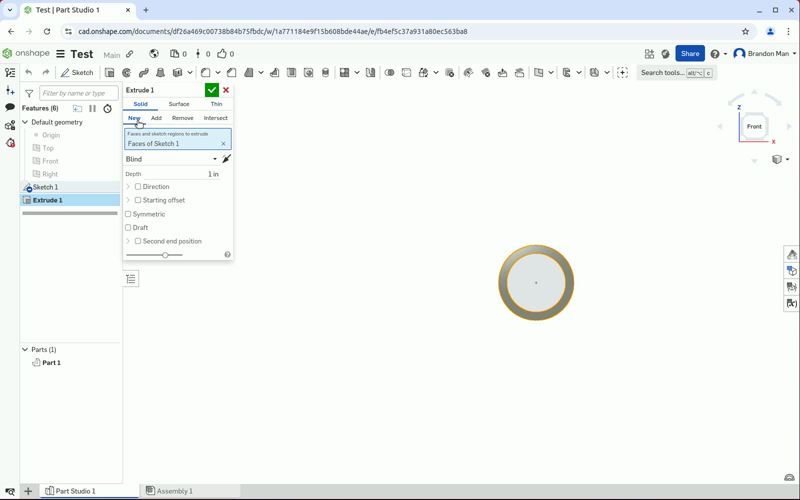
key(tab, 4)
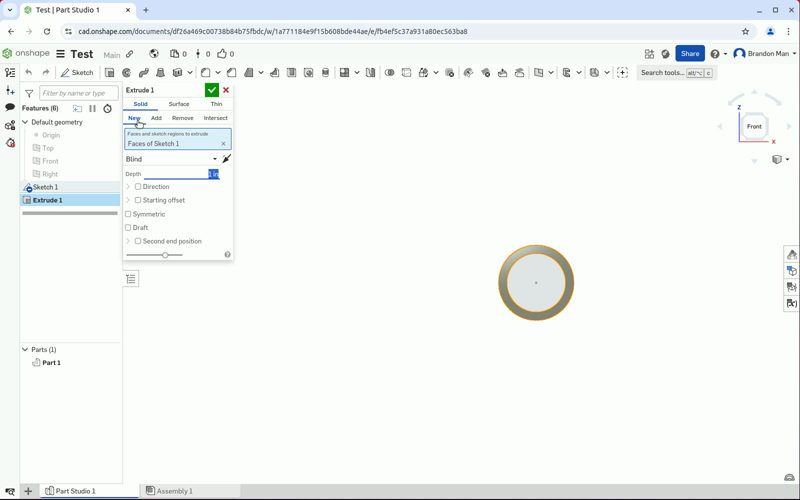
text(3.611)
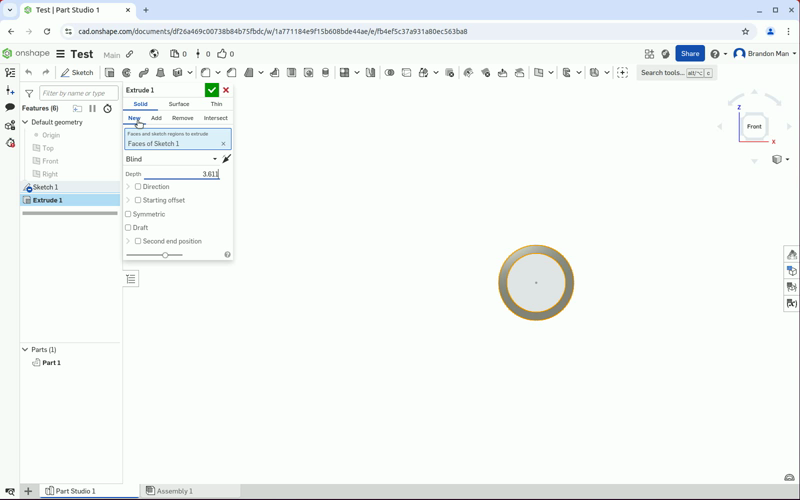
key(enter)
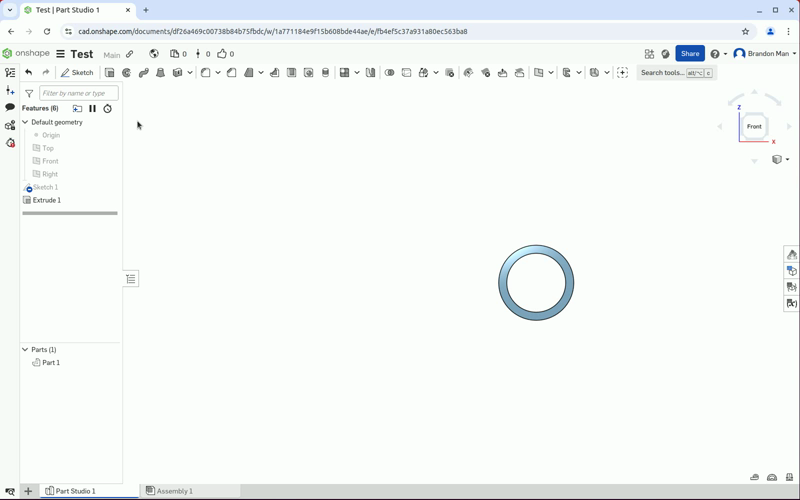
key(shift+h)
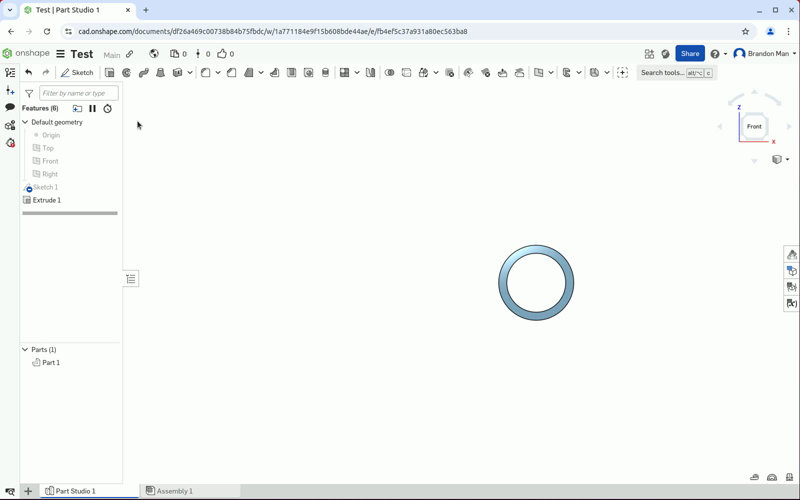
key(shift+h)
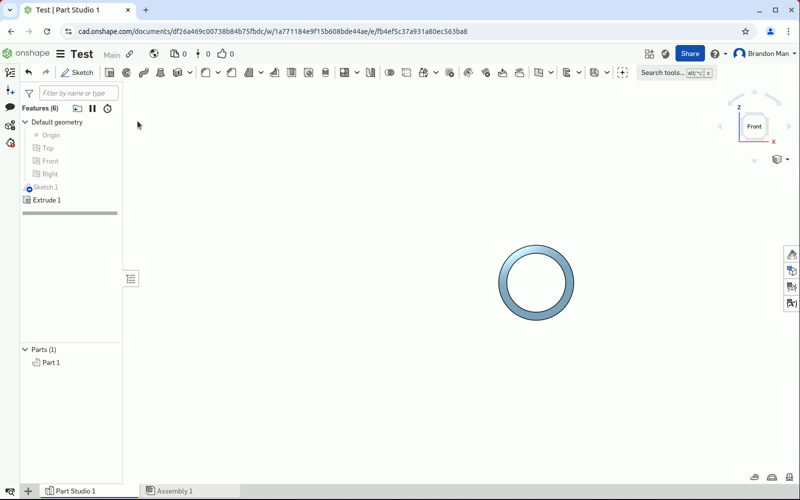
mouse_move(73, 189)
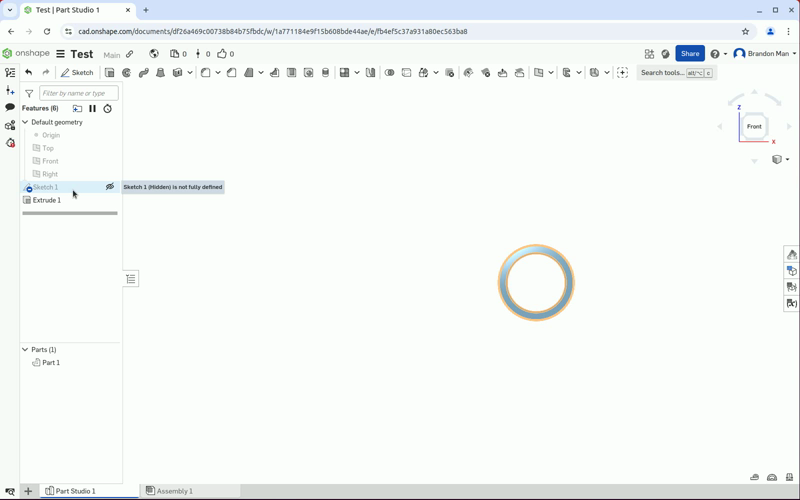
click(73, 189)
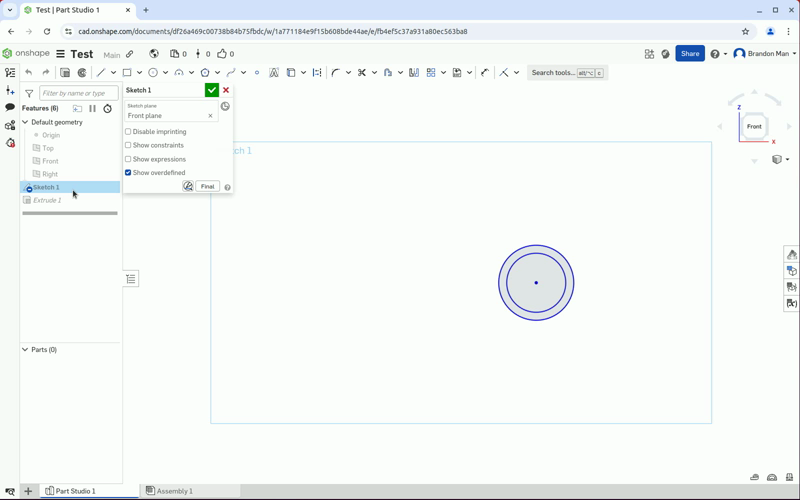
mouse_move(229, 92)
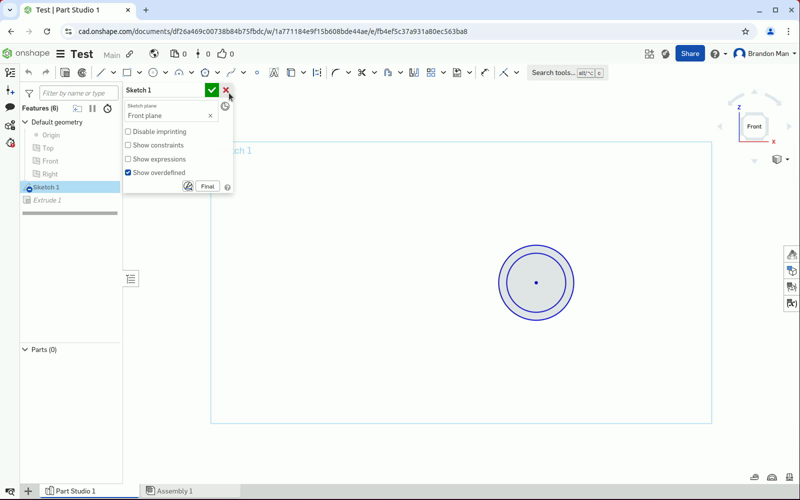
click(229, 92)
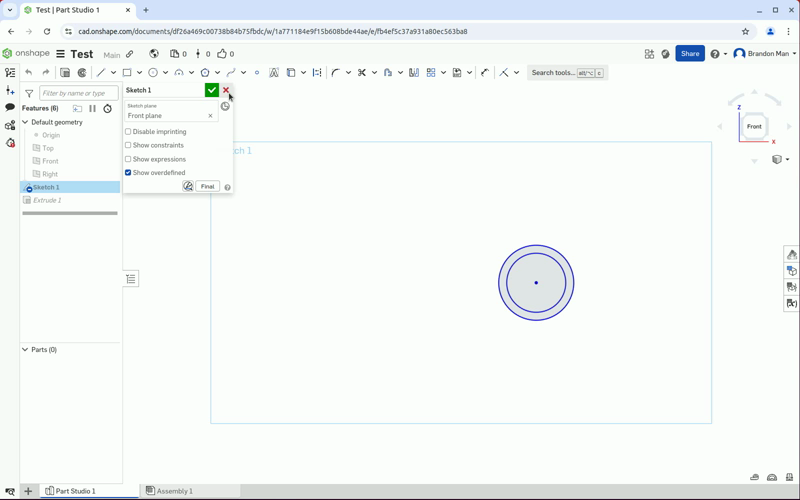
key(shift+s)
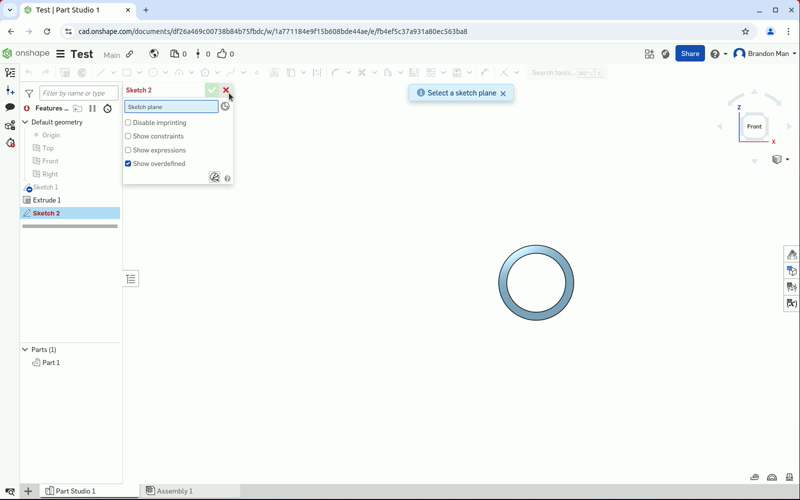
mouse_move(73, 163)
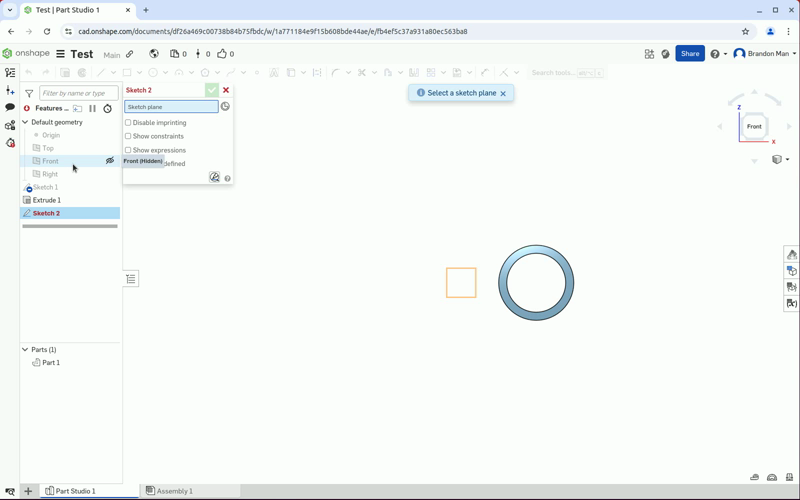
click(73, 163)
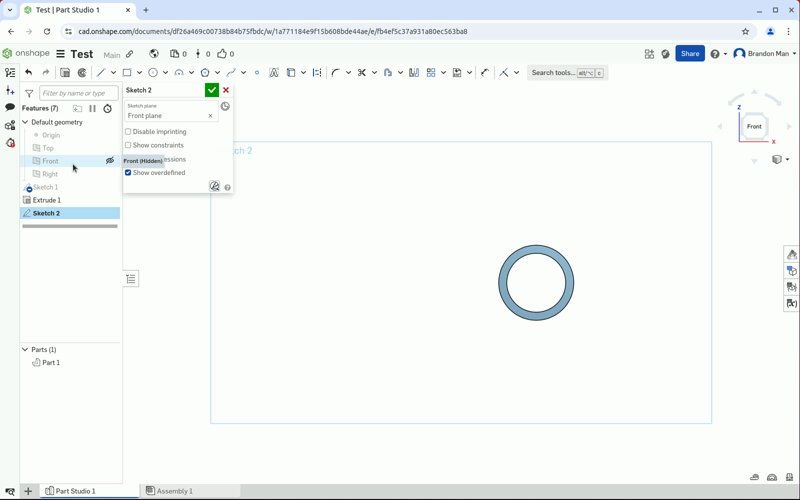
mouse_move(73, 352)
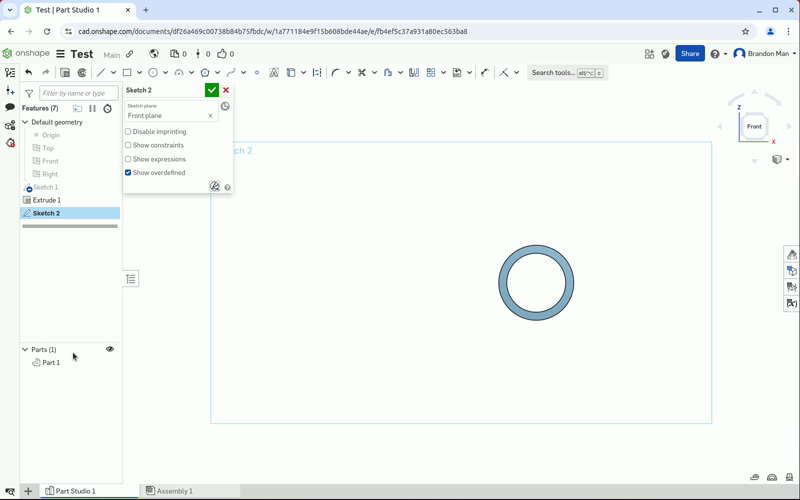
key(y)
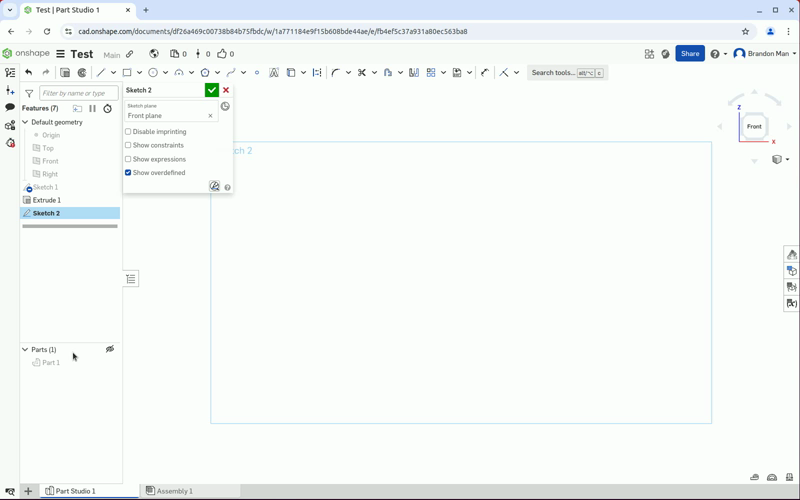
key(c)
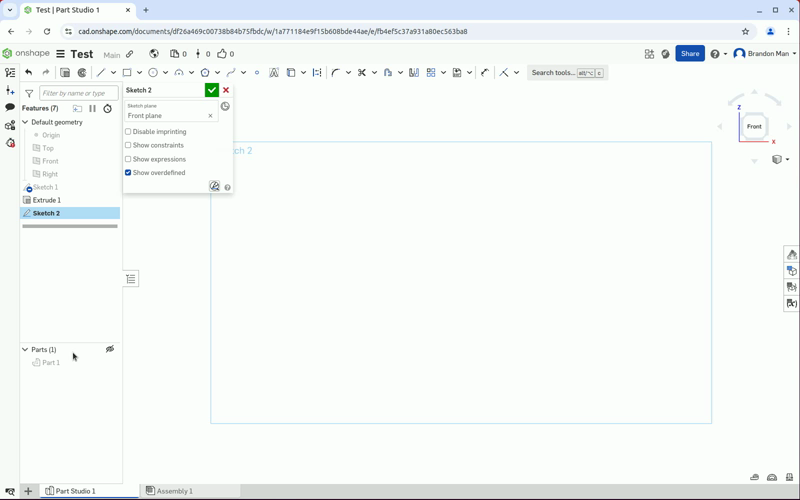
key_down(shift)
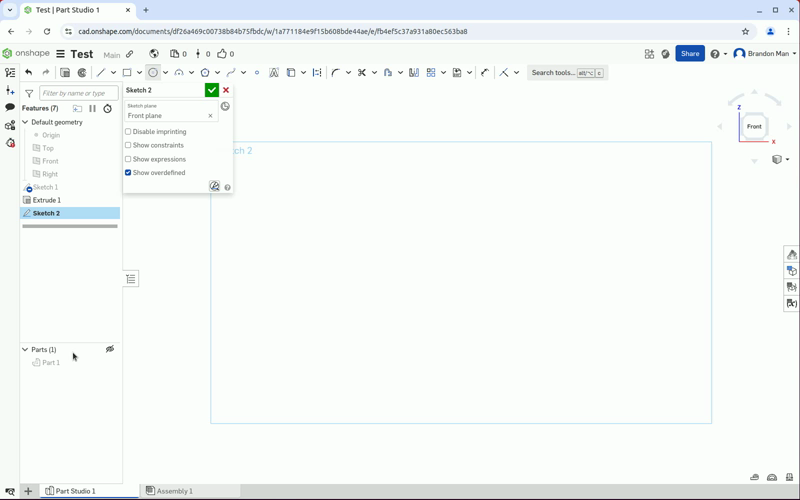
mouse_move(386, 282)
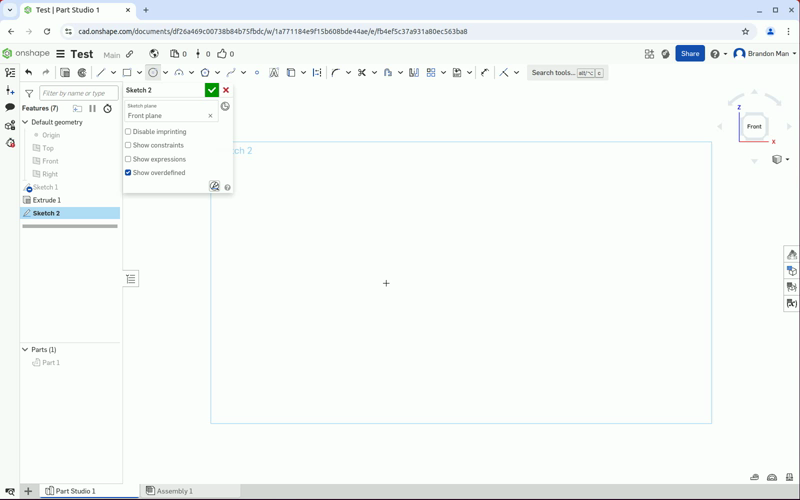
click(386, 282)
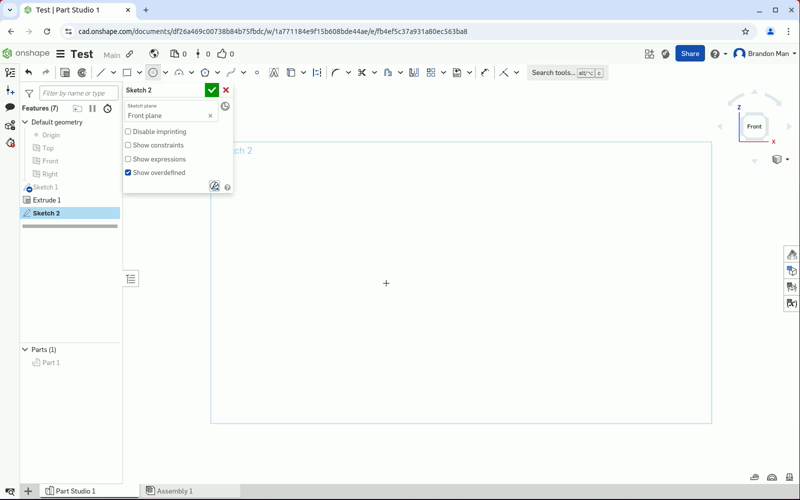
key_up(shift)
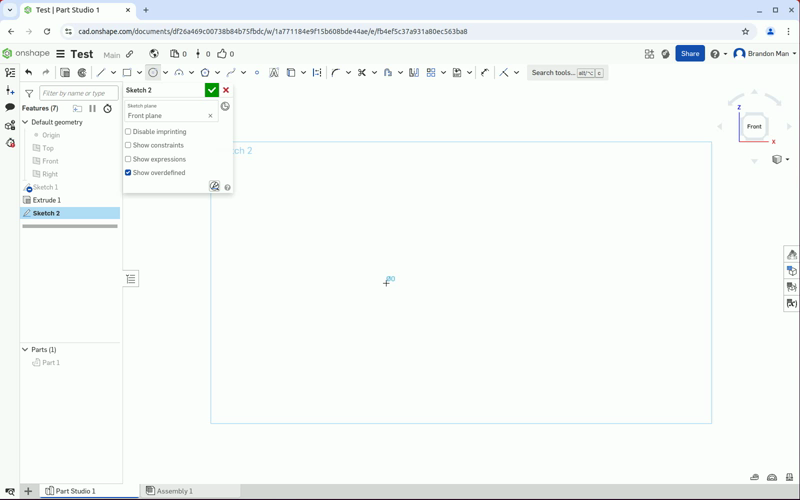
mouse_move(424, 282)
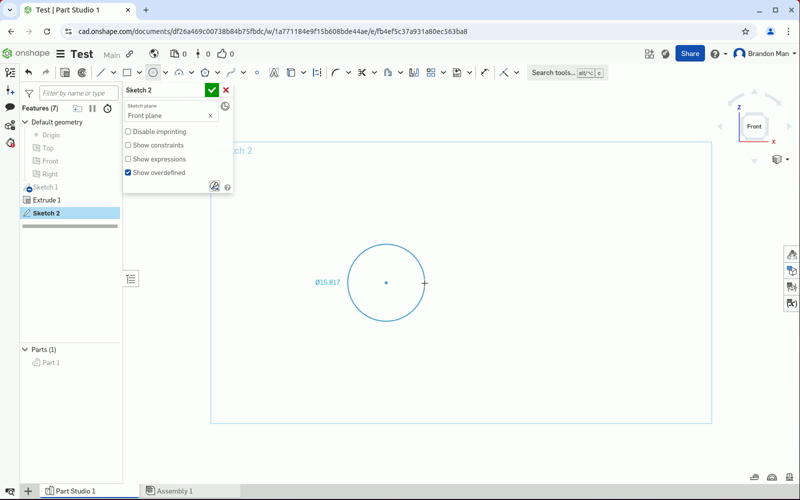
click(424, 282)
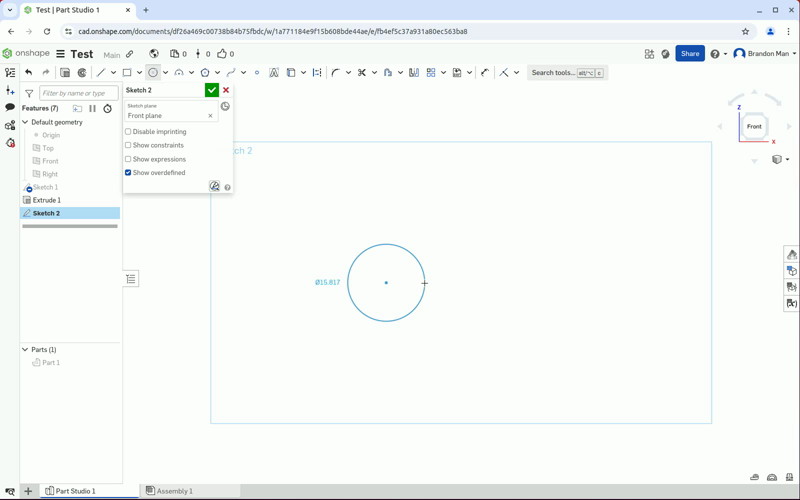
key(esc)
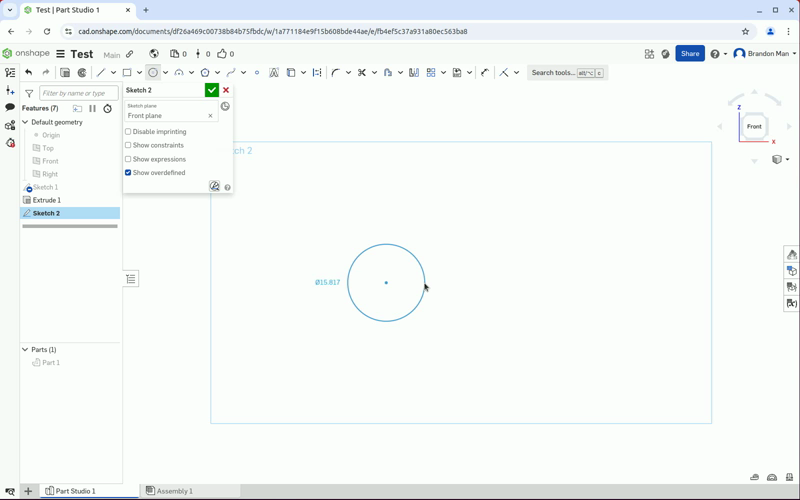
key(c)
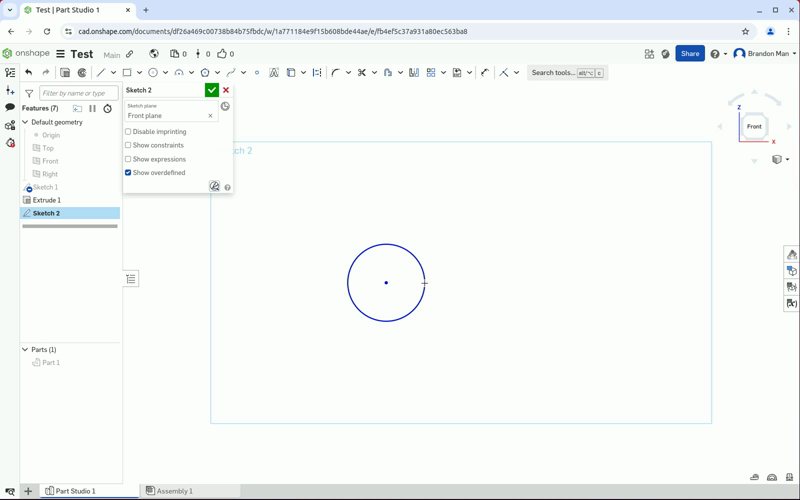
key_down(shift)
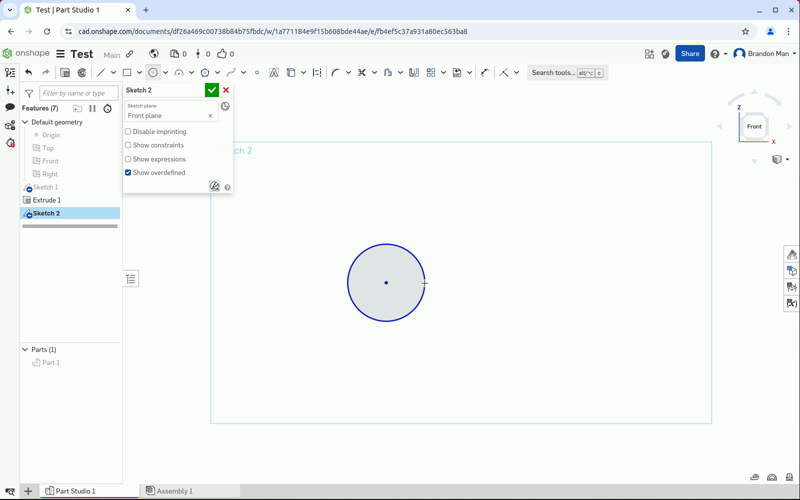
mouse_move(386, 282)
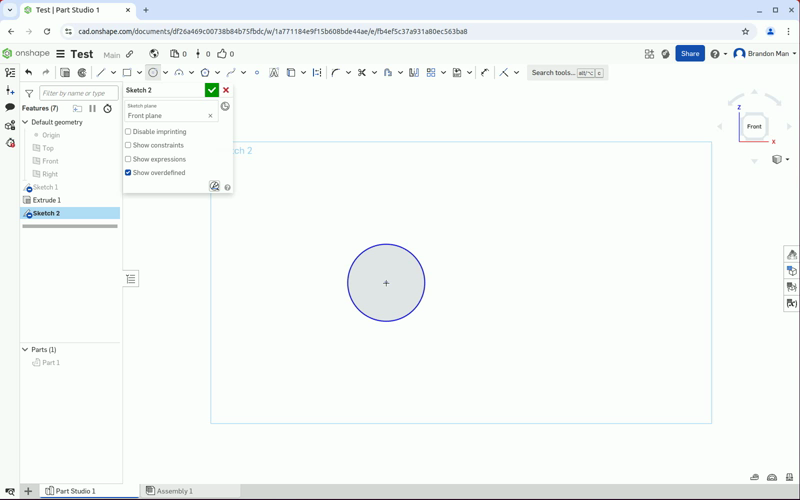
click(386, 282)
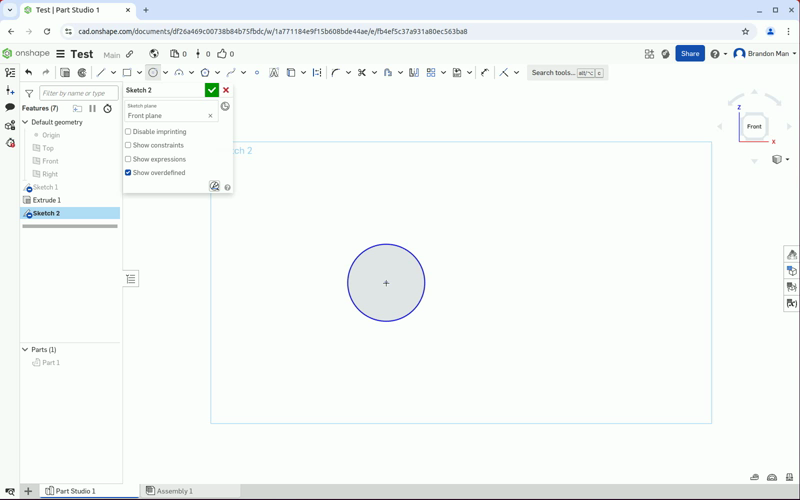
key_up(shift)
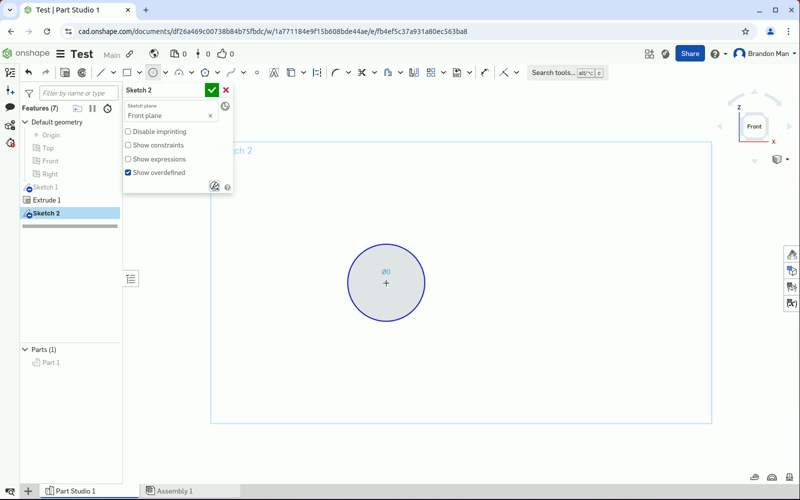
mouse_move(415, 282)
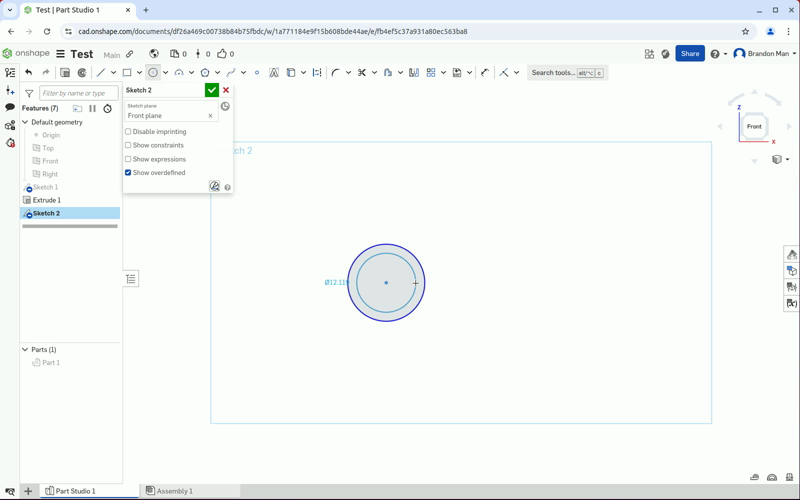
click(415, 282)
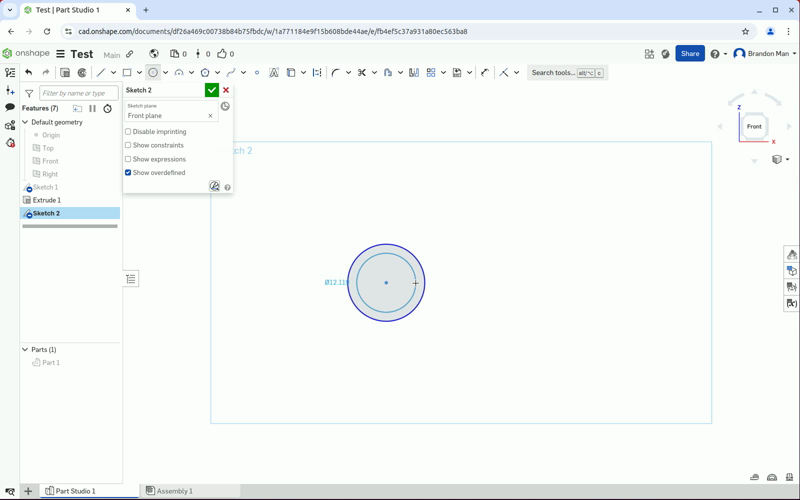
key(esc)
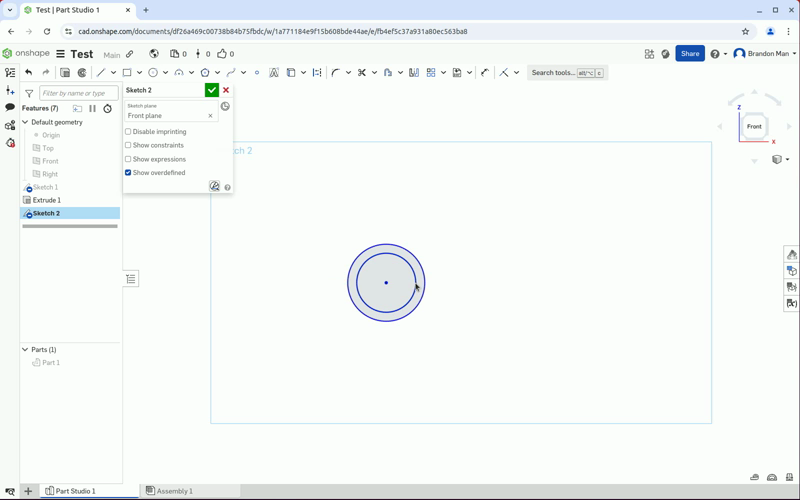
mouse_move(379, 314)
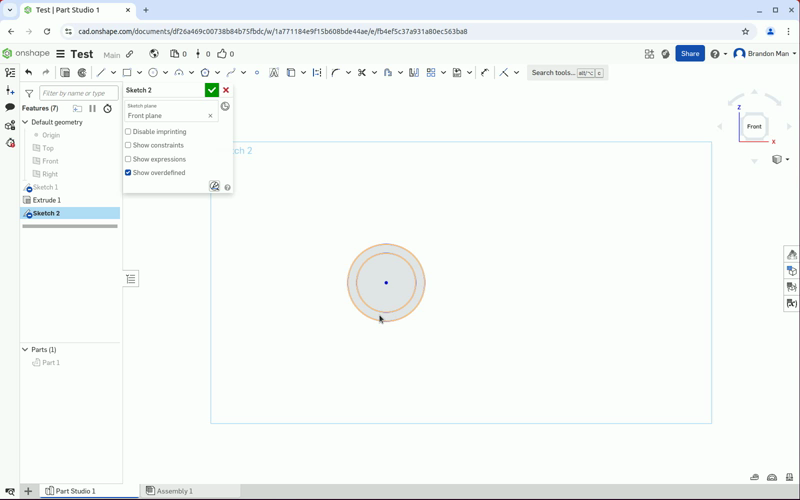
click(379, 314)
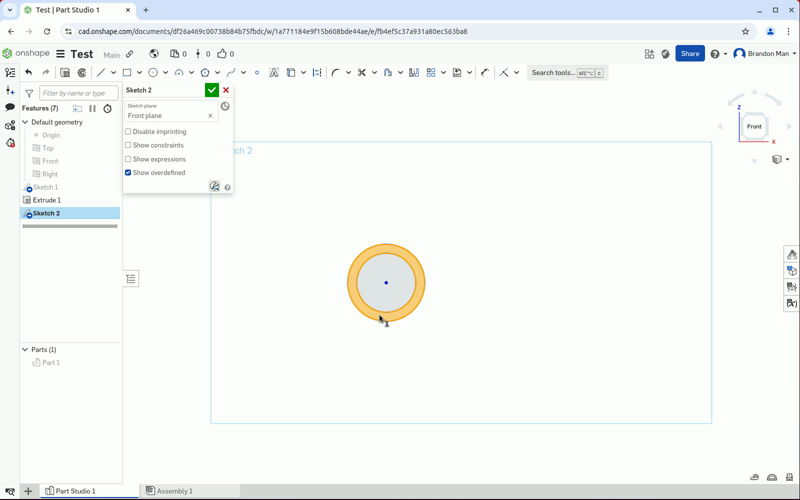
mouse_move(73, 352)
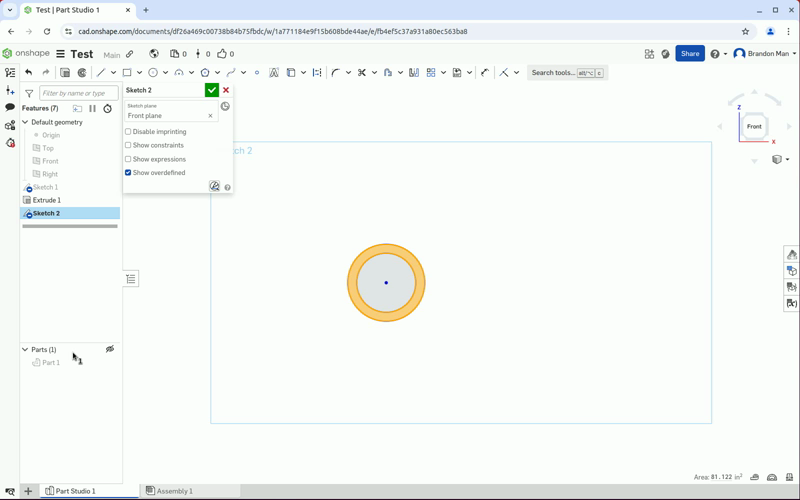
key(shift+y)
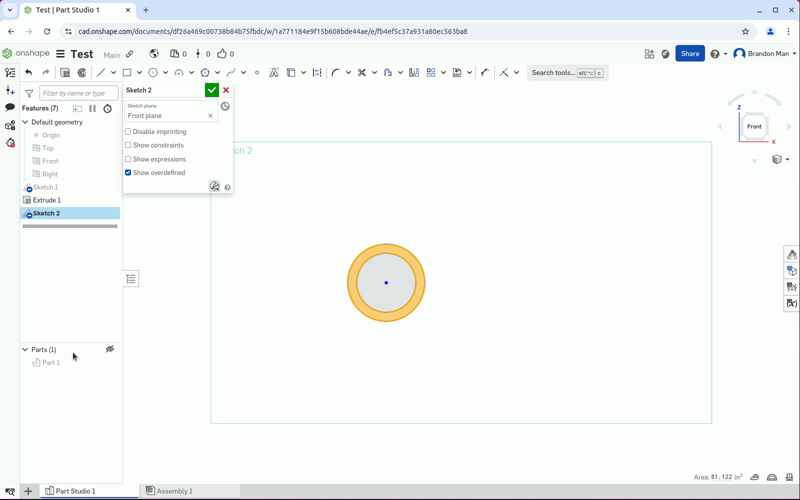
key(shift+e)
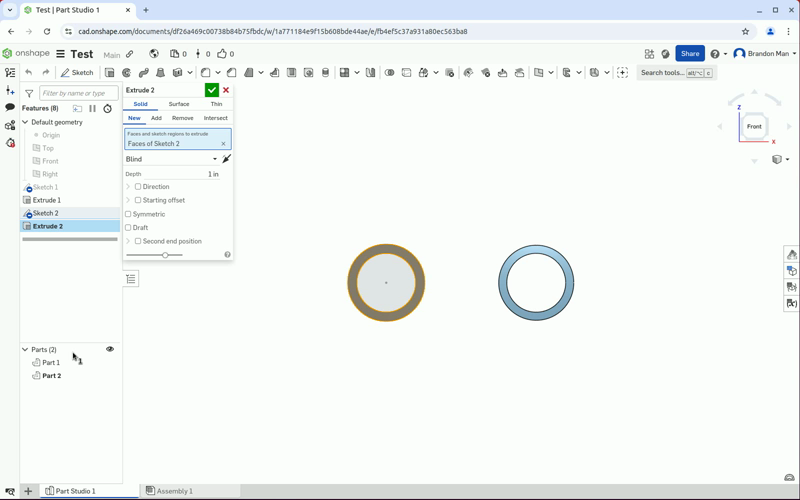
mouse_move(143, 106)
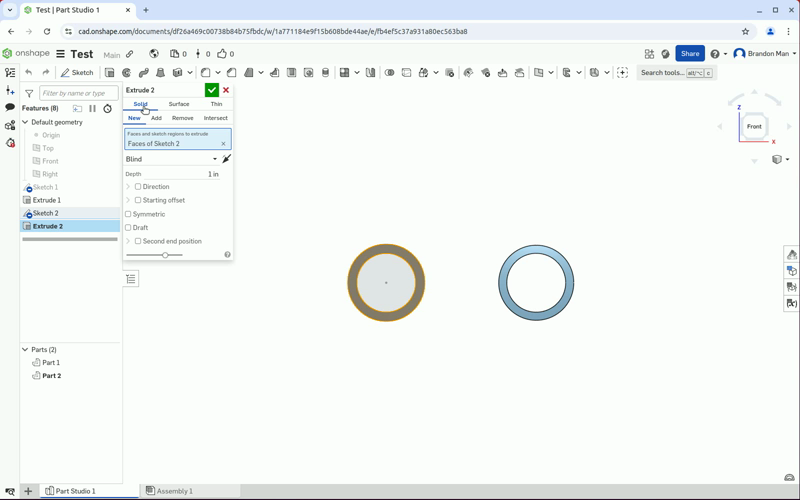
click(143, 106)
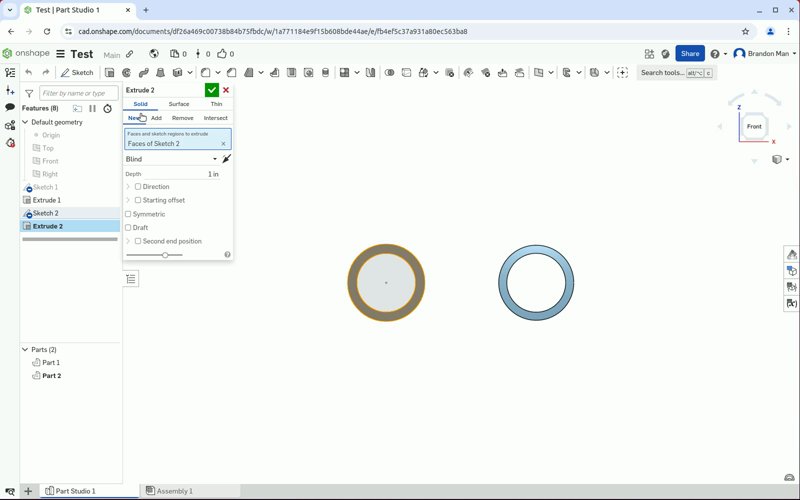
mouse_move(137, 120)
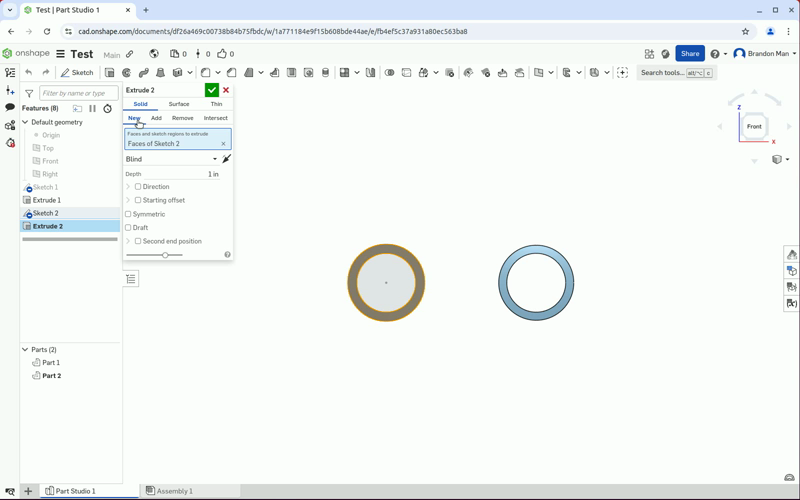
click(137, 120)
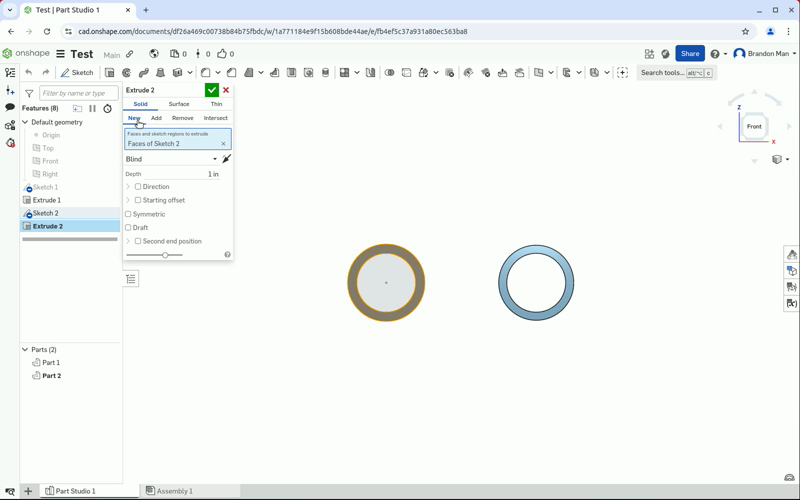
key(tab, 4)
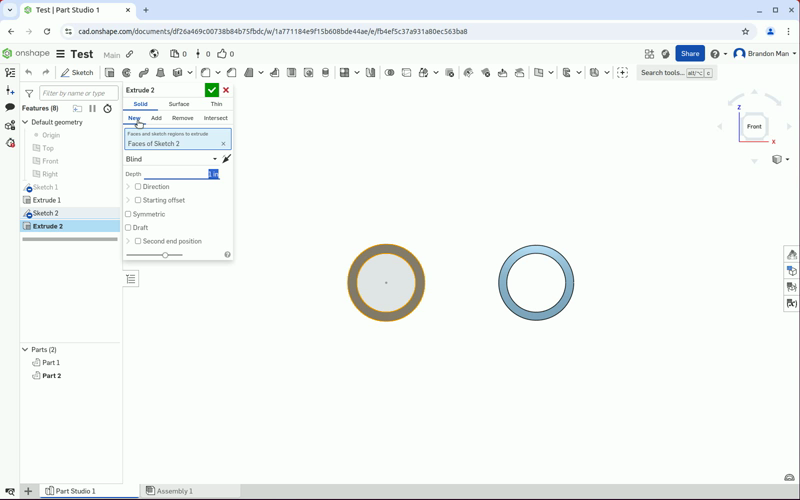
text(3.611)
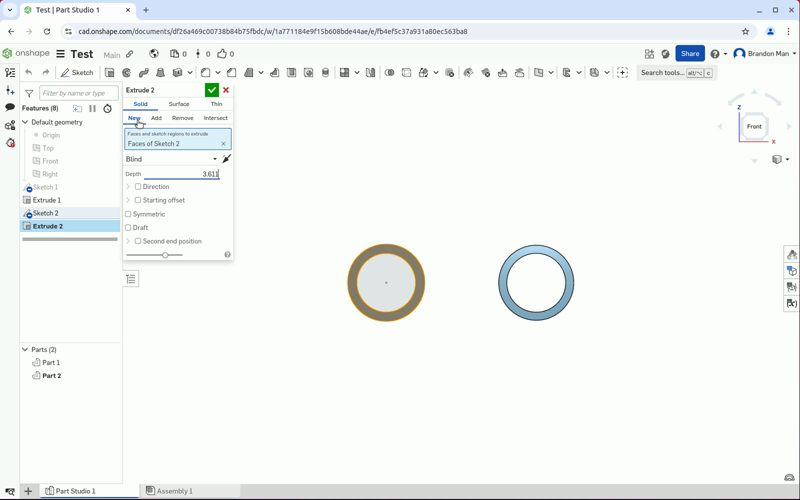
key(enter)
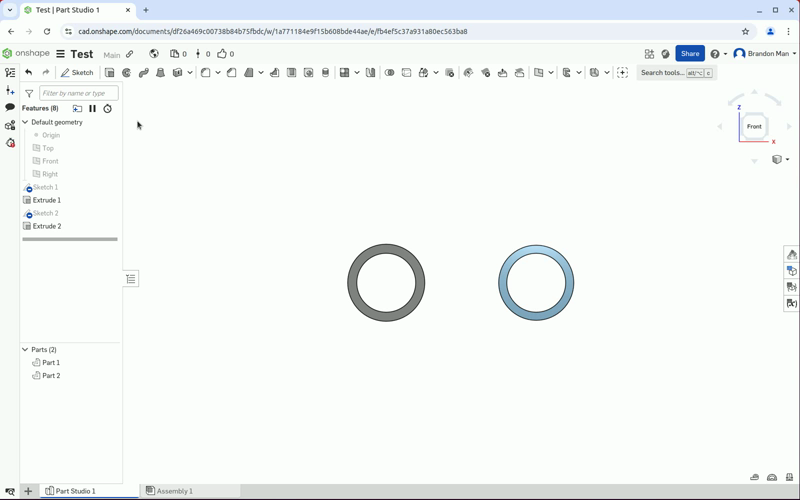
key(shift+h)
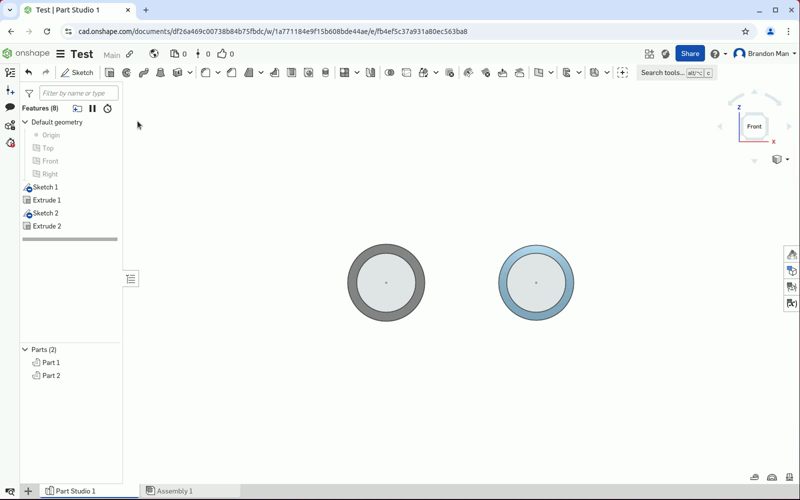
key(shift+h)
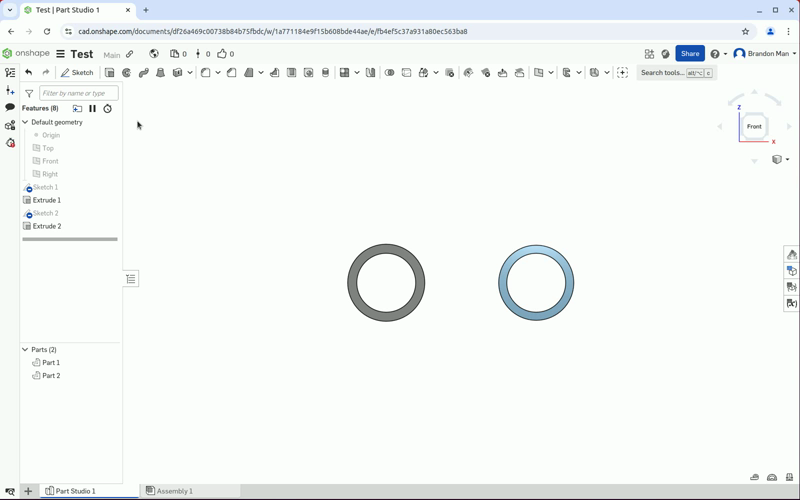
mouse_move(73, 189)
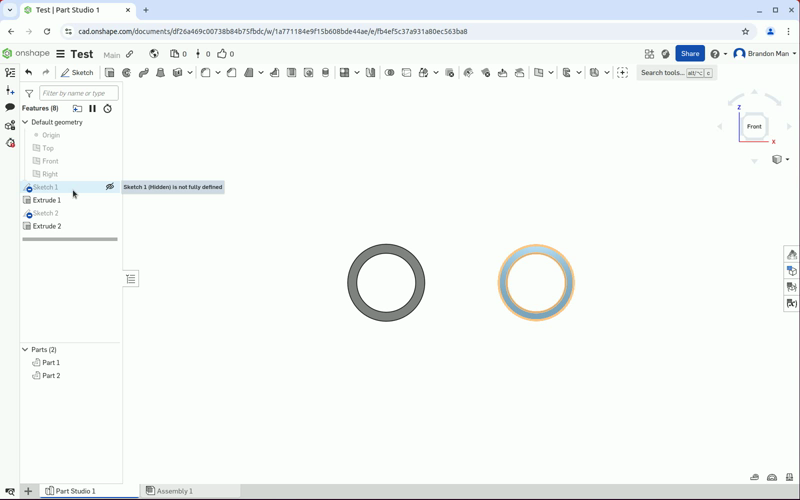
click(73, 189)
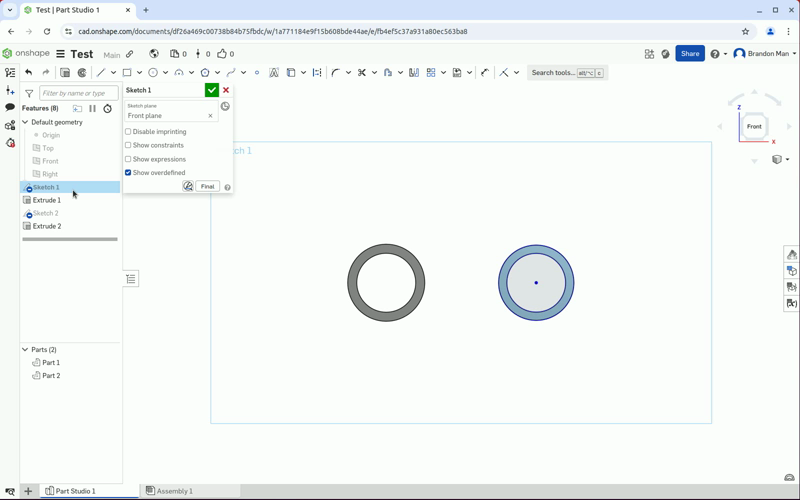
mouse_move(229, 92)
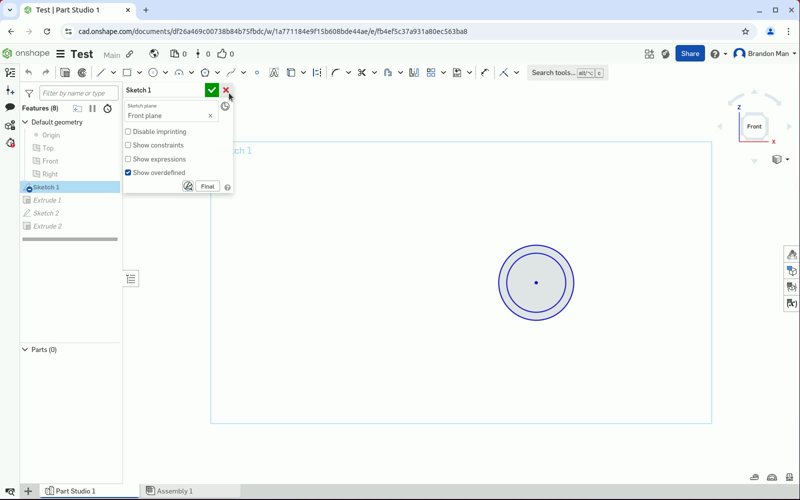
click(229, 92)
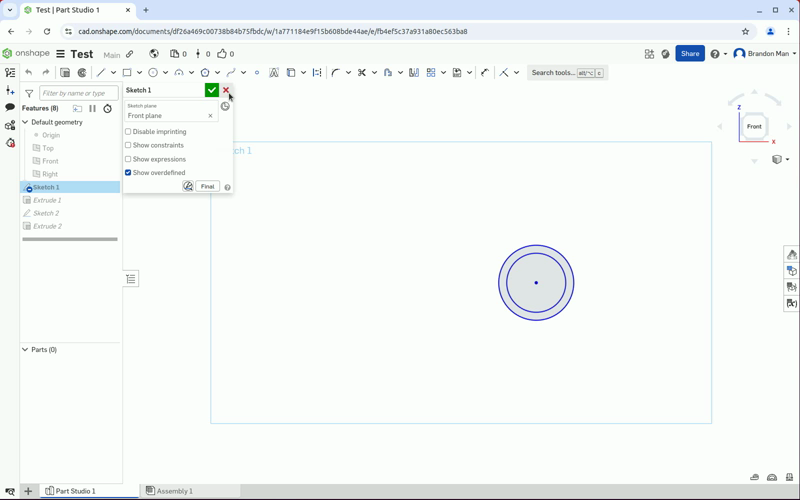
key(shift+s)
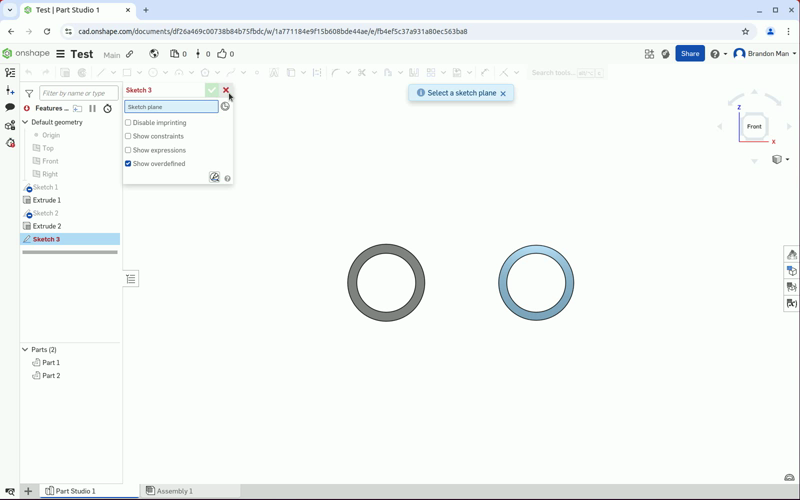
mouse_move(73, 163)
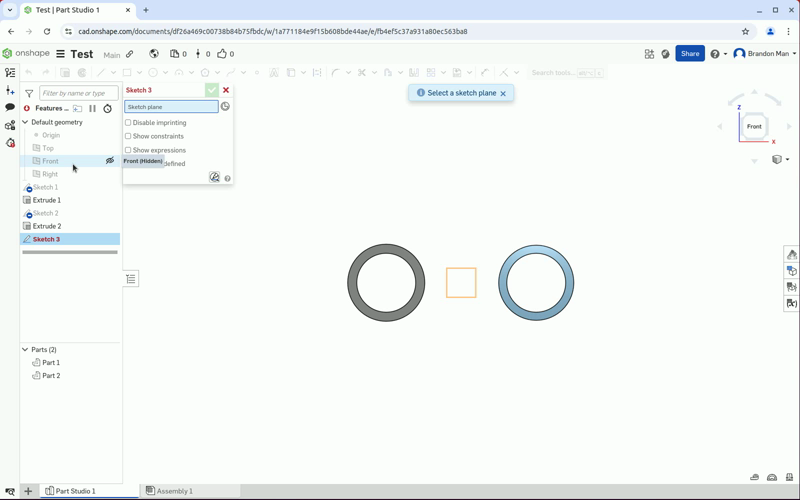
click(73, 163)
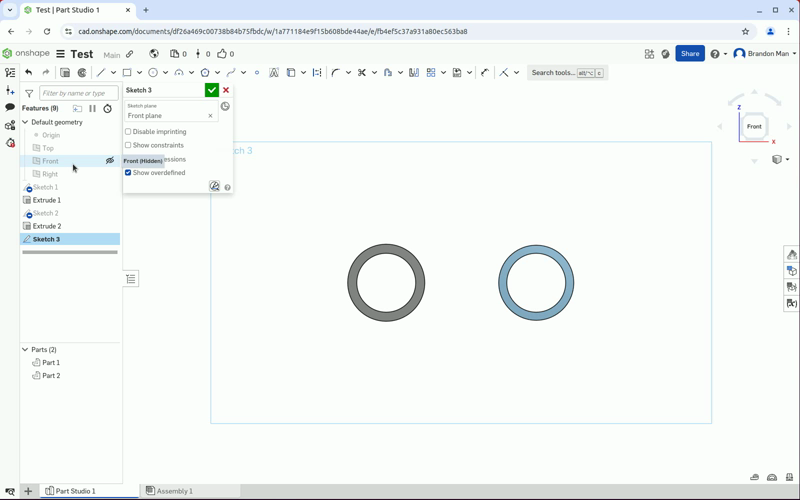
mouse_move(73, 352)
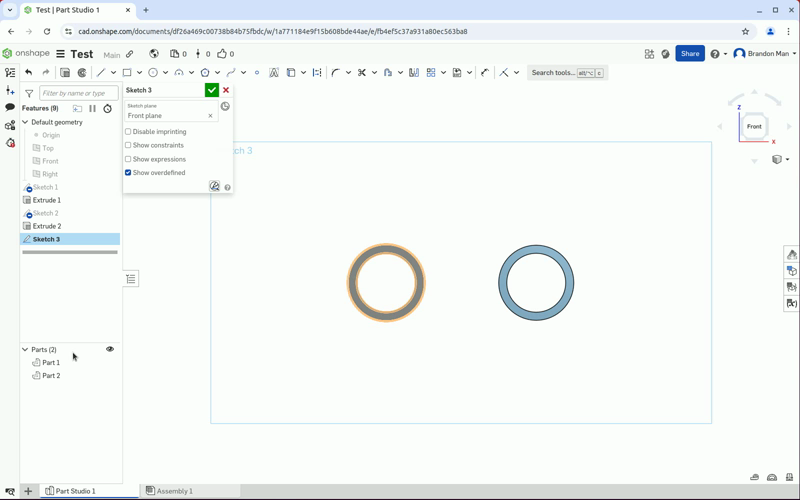
key(y)
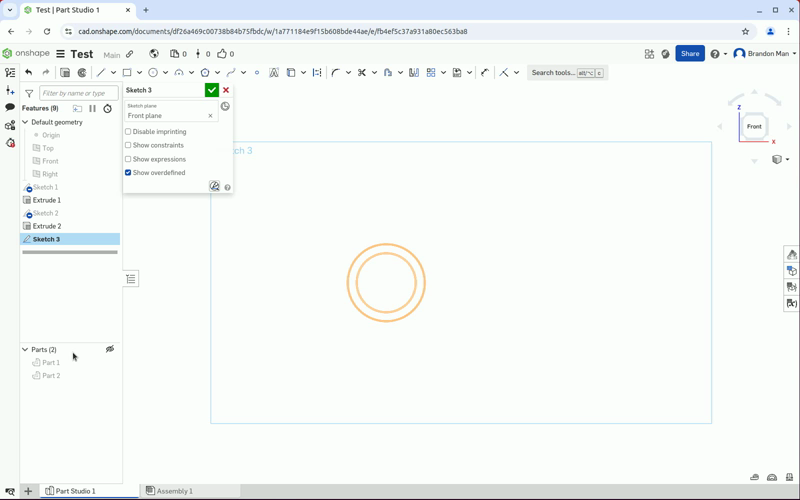
key(l)
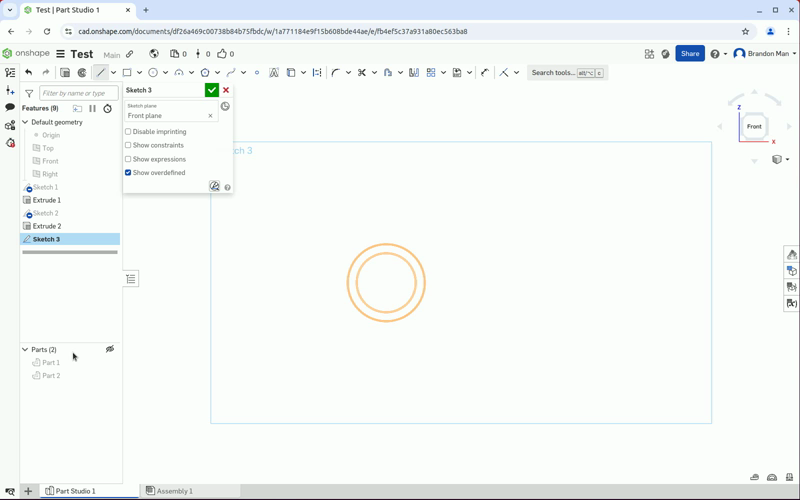
key_down(shift)
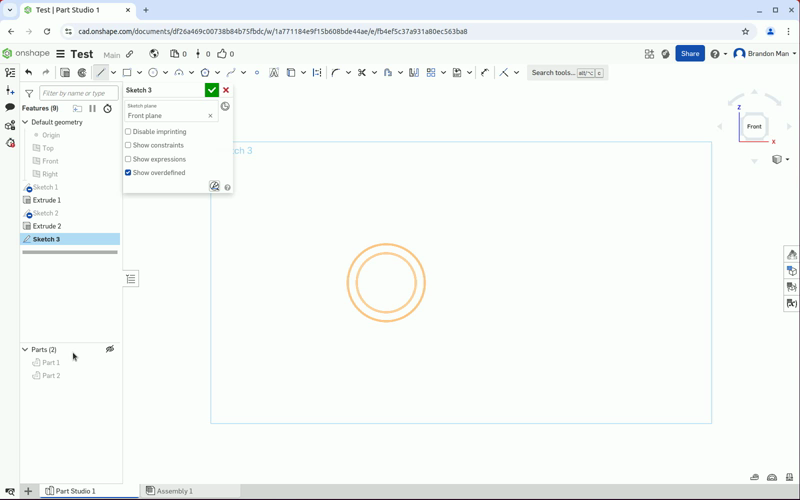
mouse_move(412, 308)
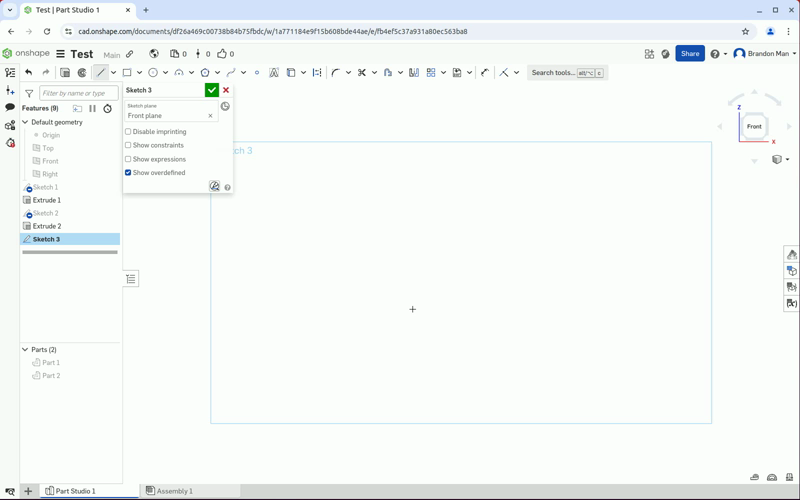
click(412, 308)
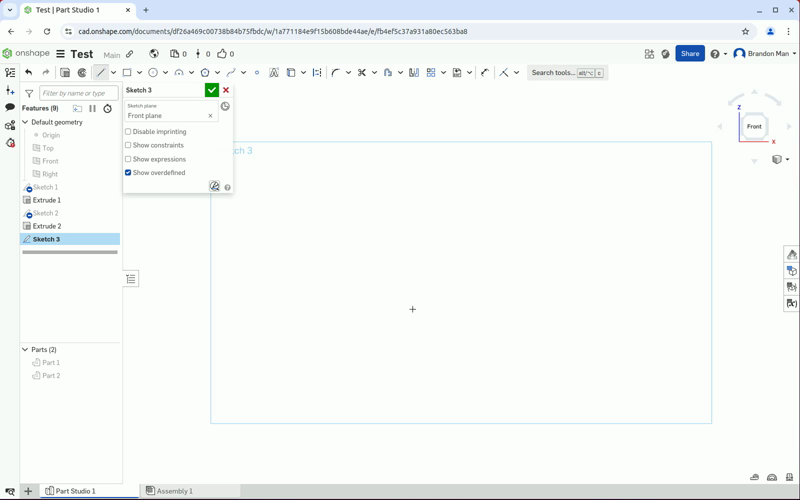
key_up(shift)
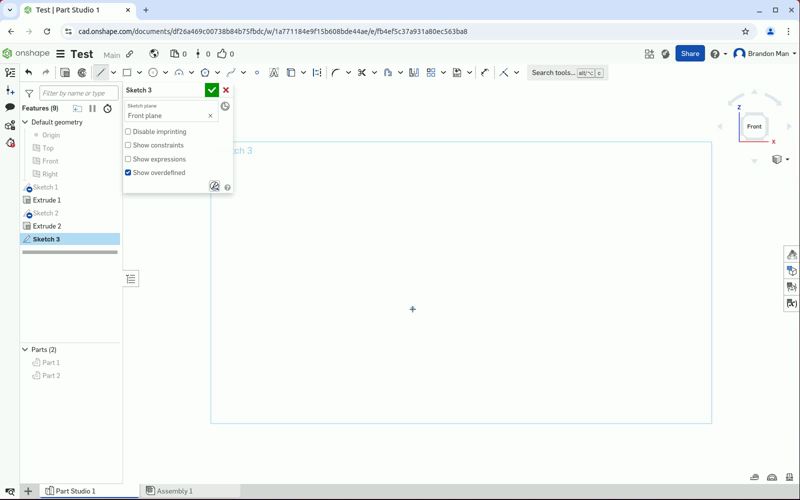
key_down(shift)
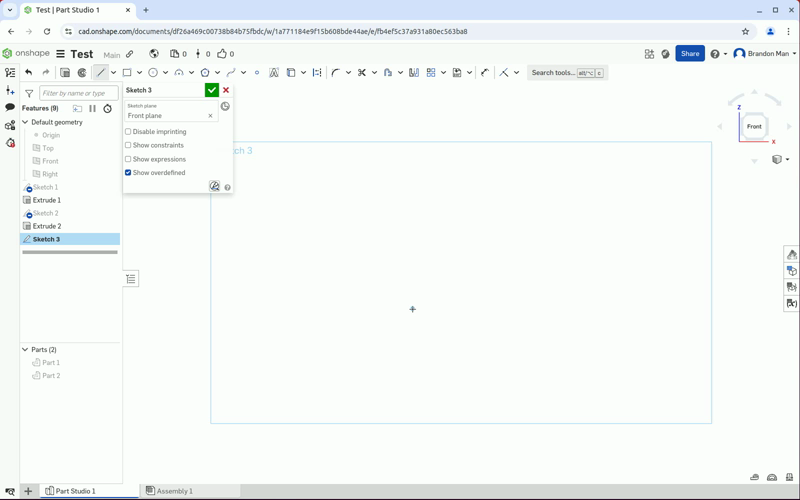
mouse_move(442, 308)
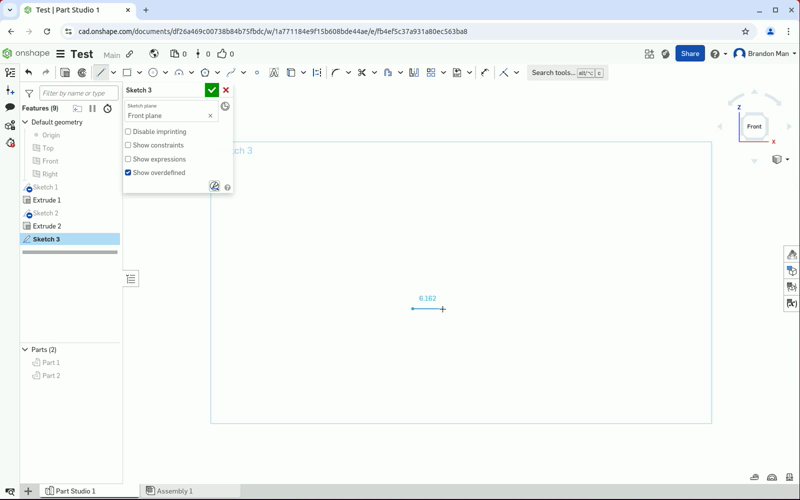
mouse_move(438, 308)
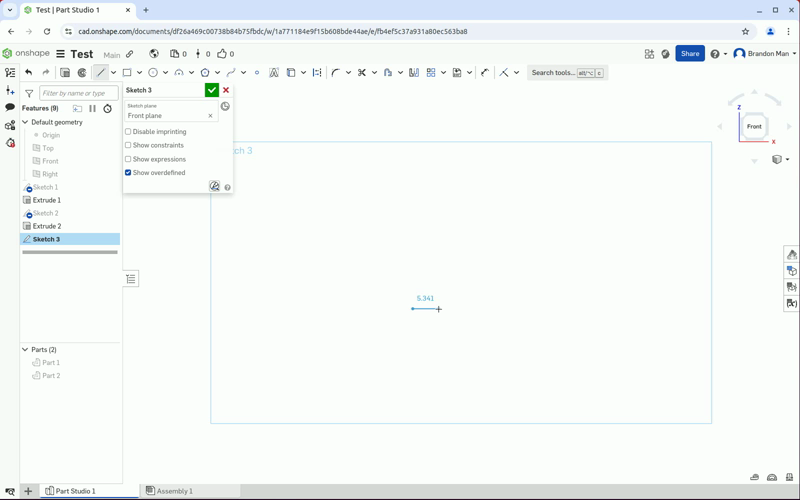
click(438, 308)
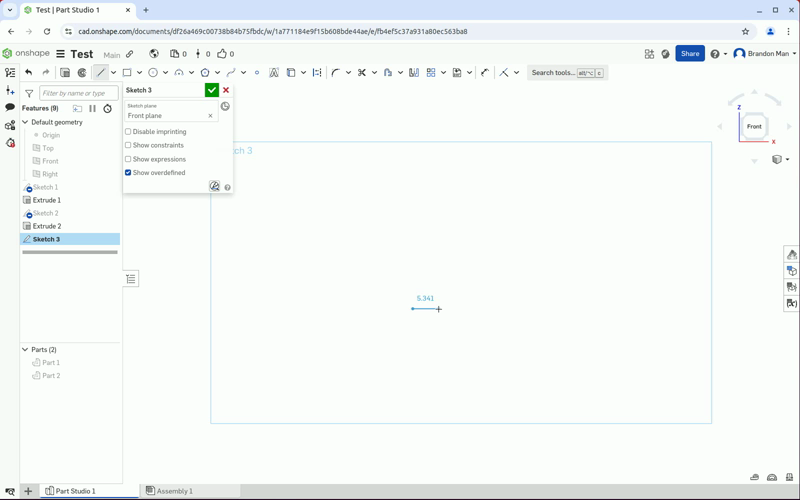
key_up(shift)
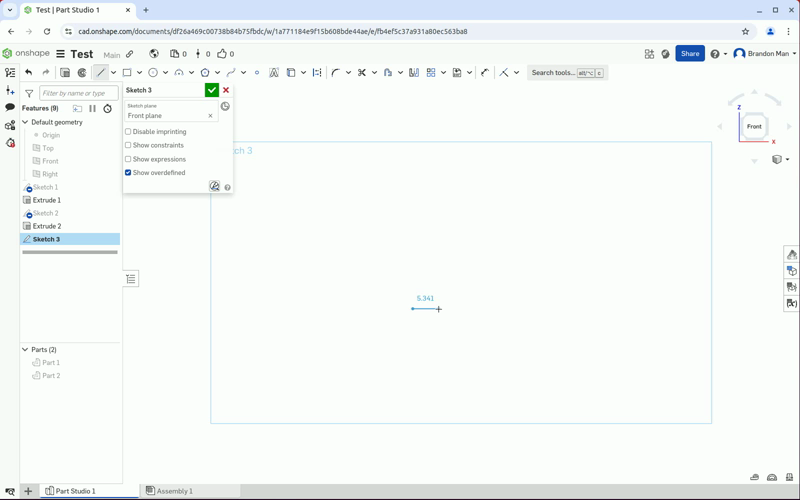
key(esc)
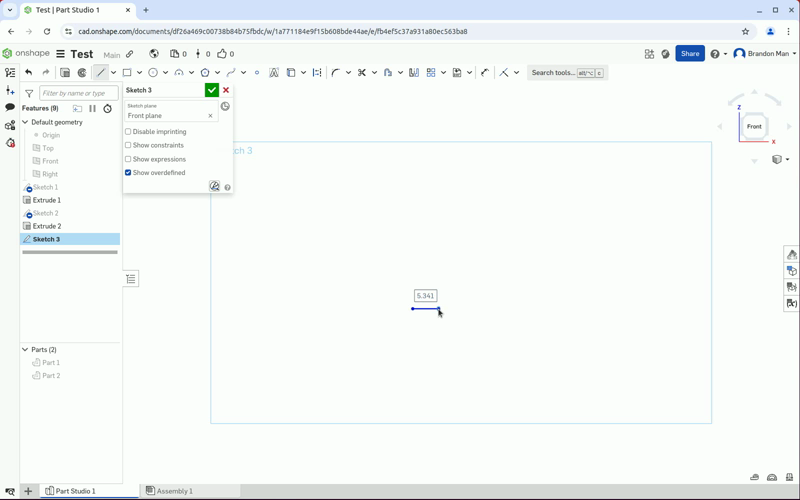
key(a)
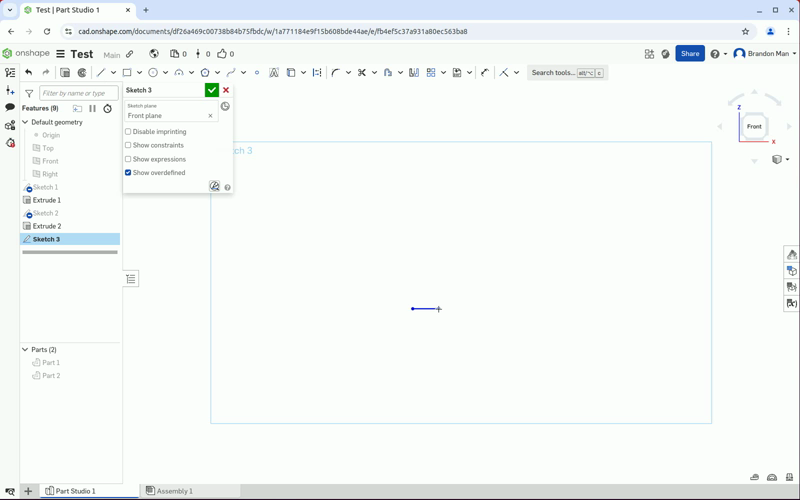
mouse_move(438, 308)
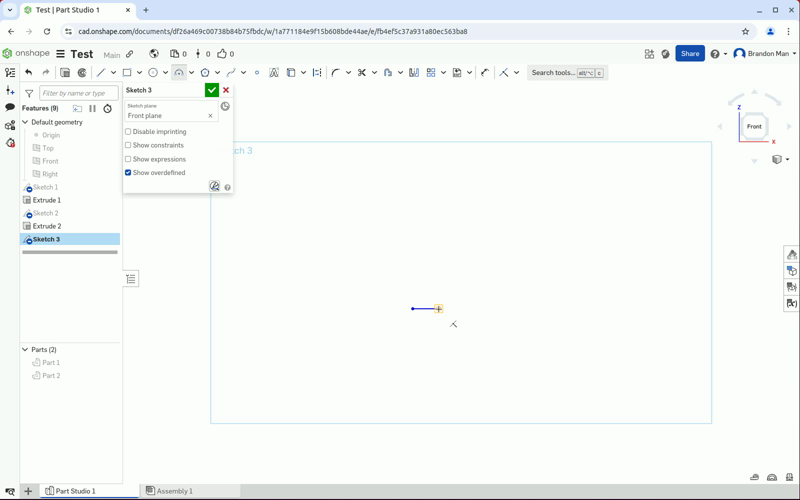
click(438, 308)
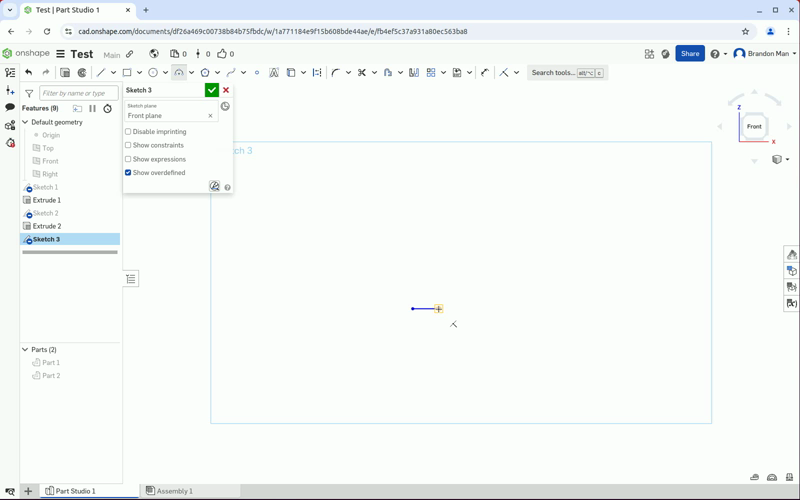
key_down(shift)
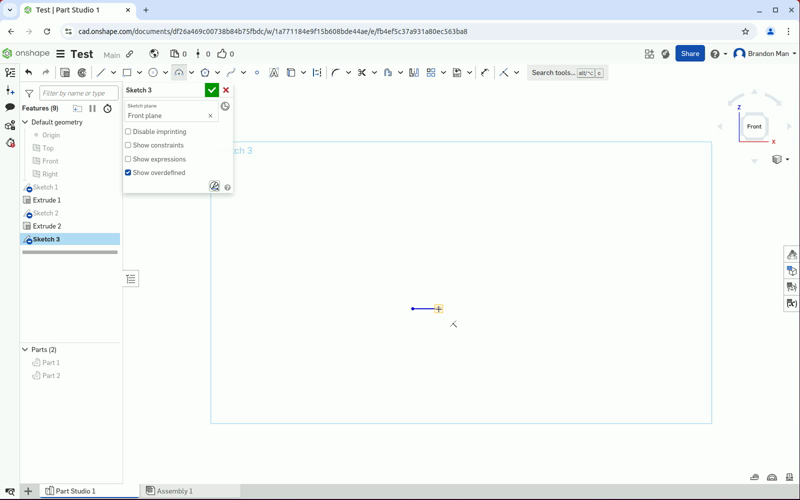
mouse_move(437, 257)
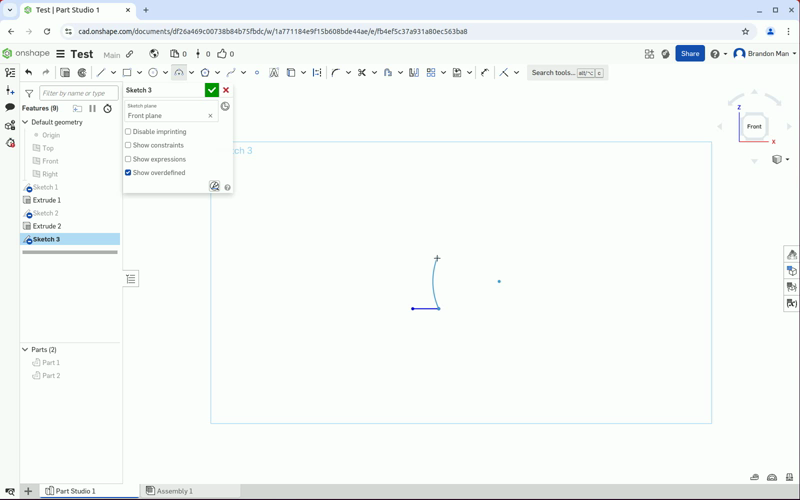
click(437, 257)
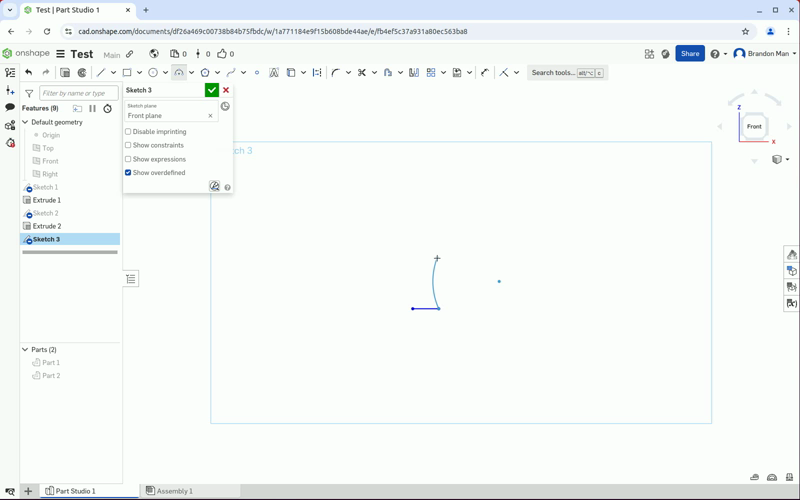
mouse_move(426, 283)
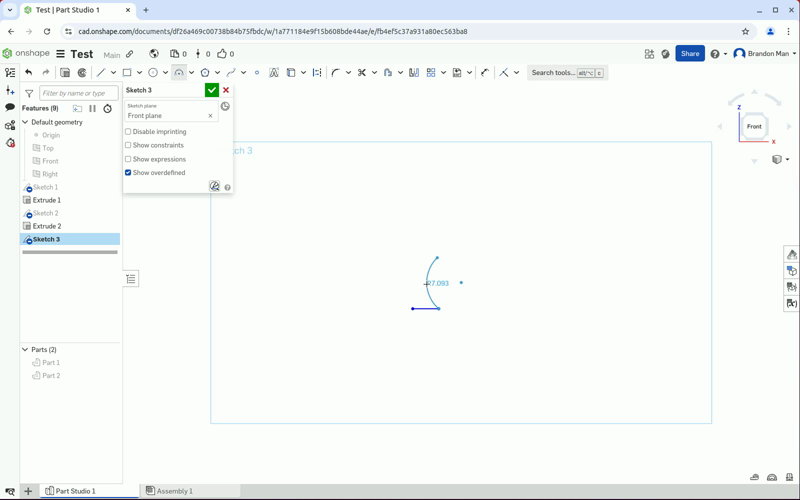
click(426, 283)
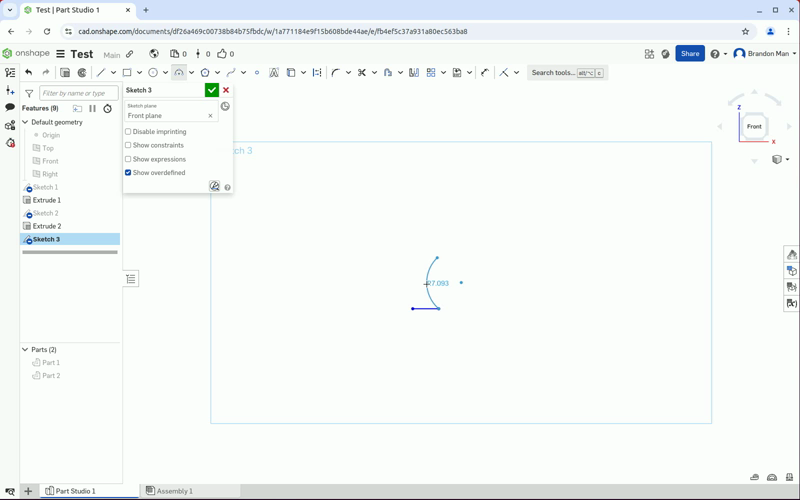
key_up(shift)
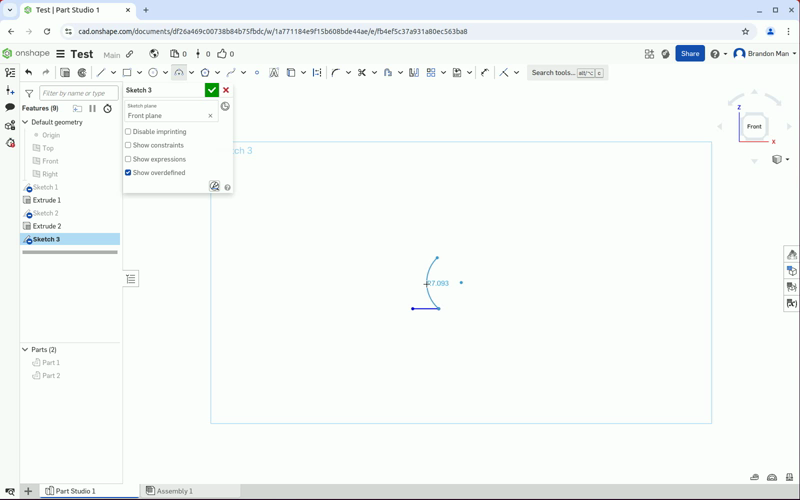
key(esc)
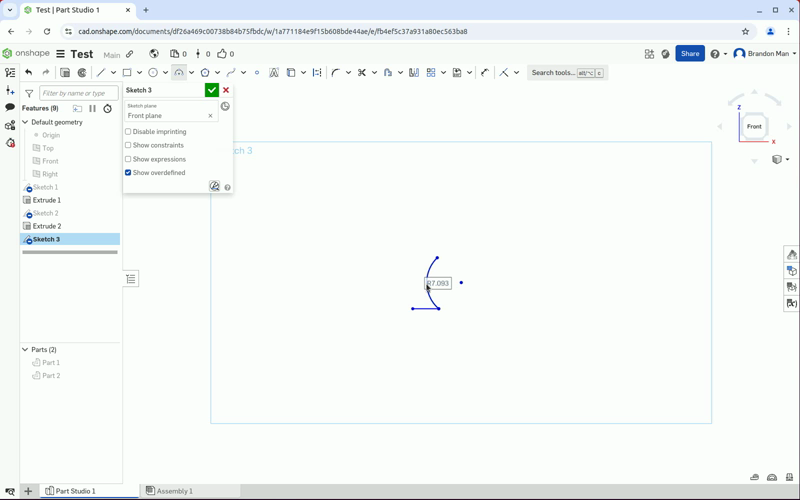
key(l)
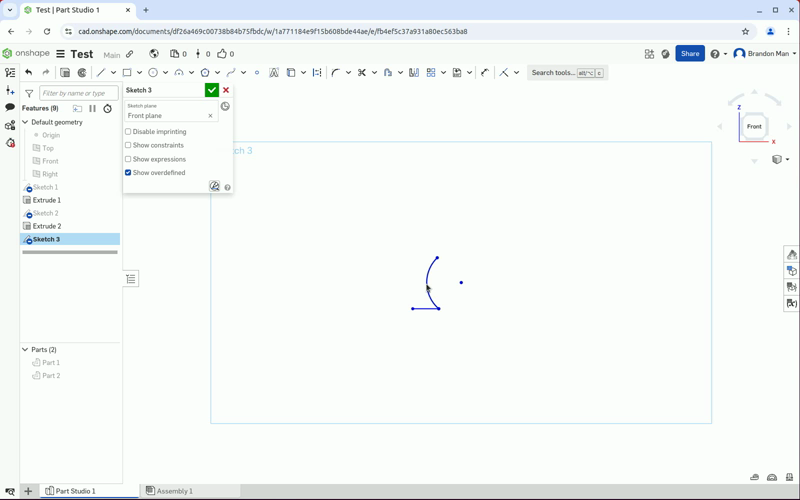
mouse_move(437, 257)
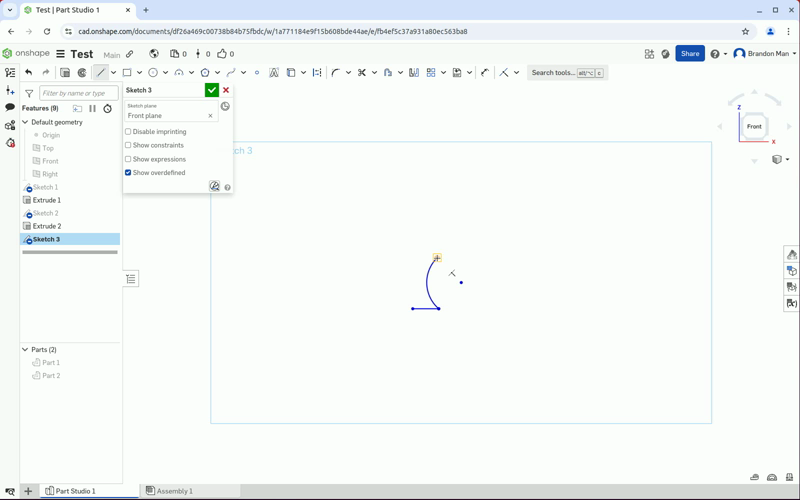
click(437, 257)
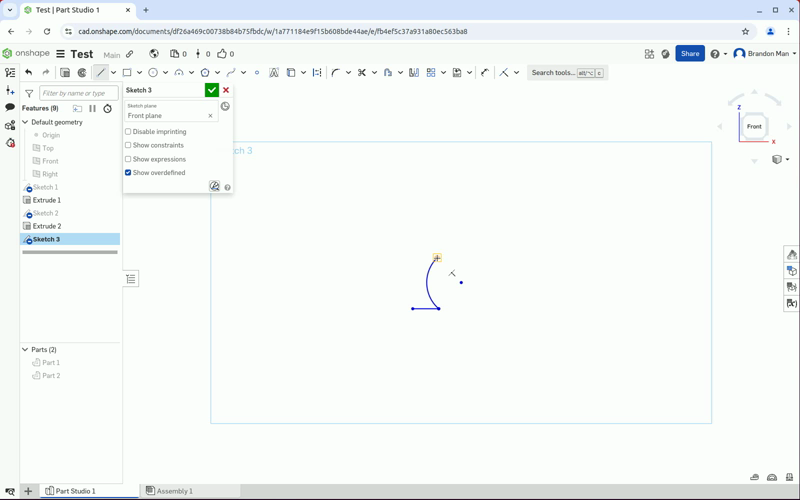
key_down(shift)
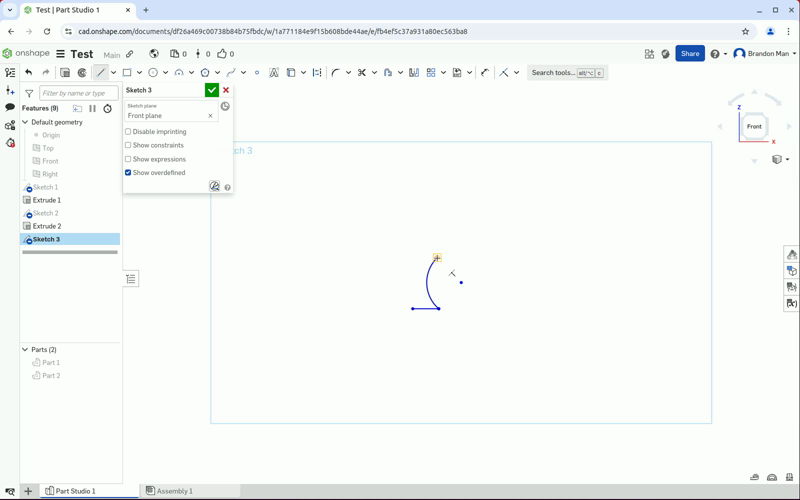
mouse_move(467, 257)
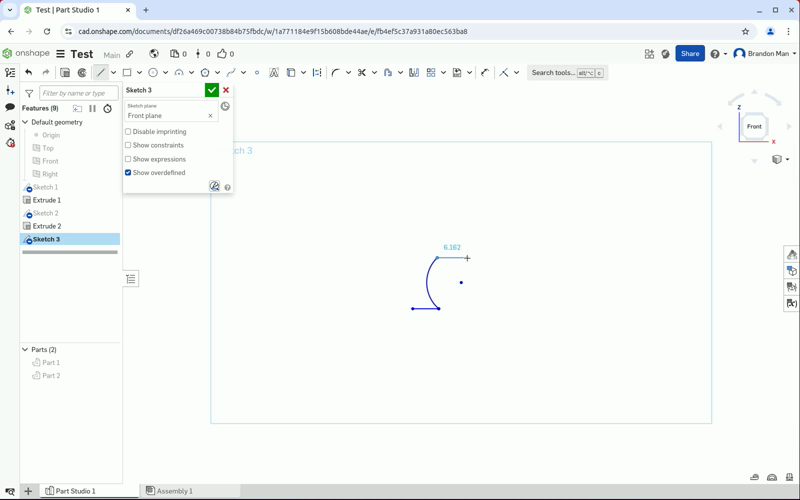
mouse_move(414, 257)
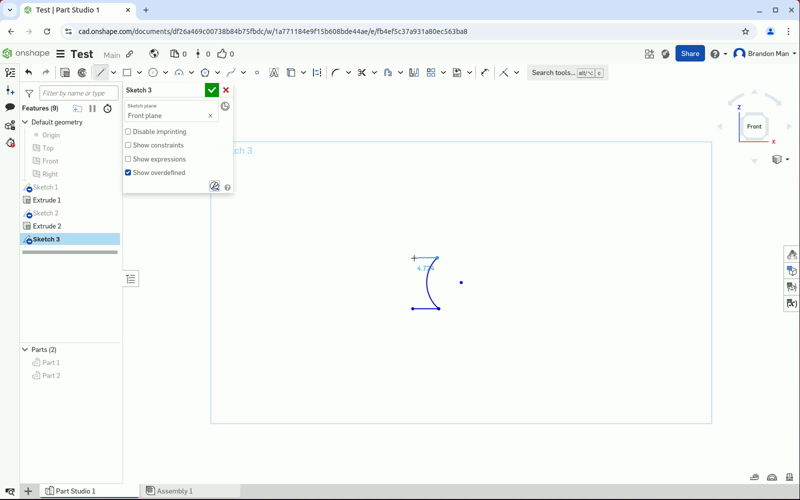
click(414, 257)
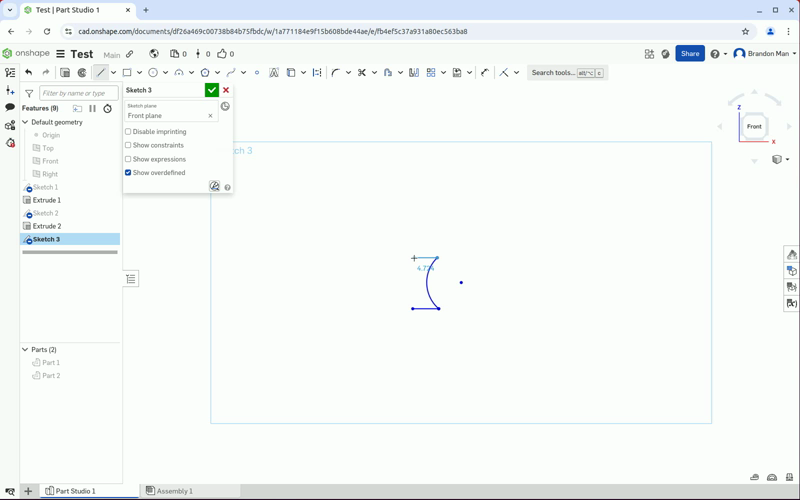
key_up(shift)
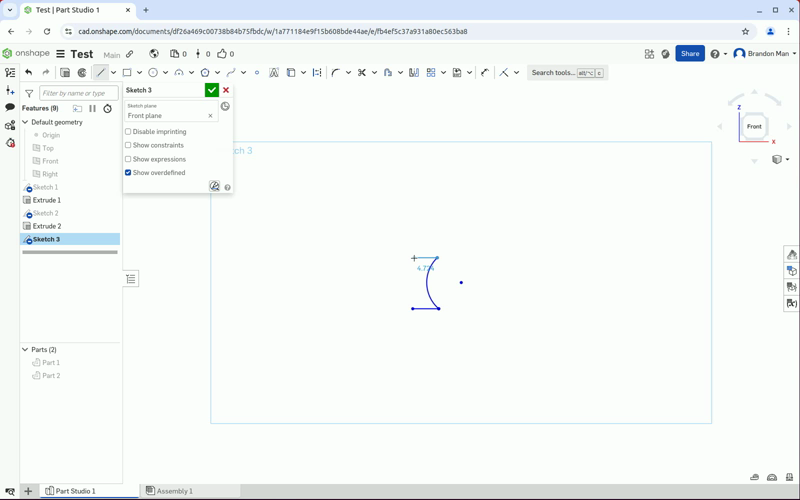
key(esc)
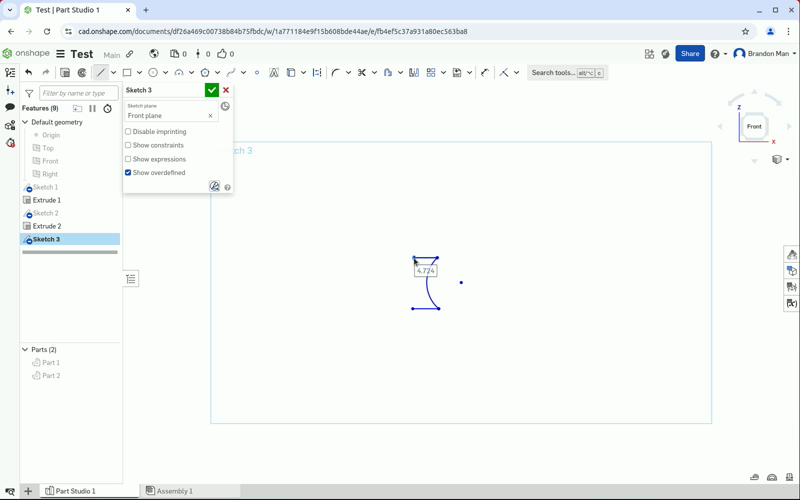
key(a)
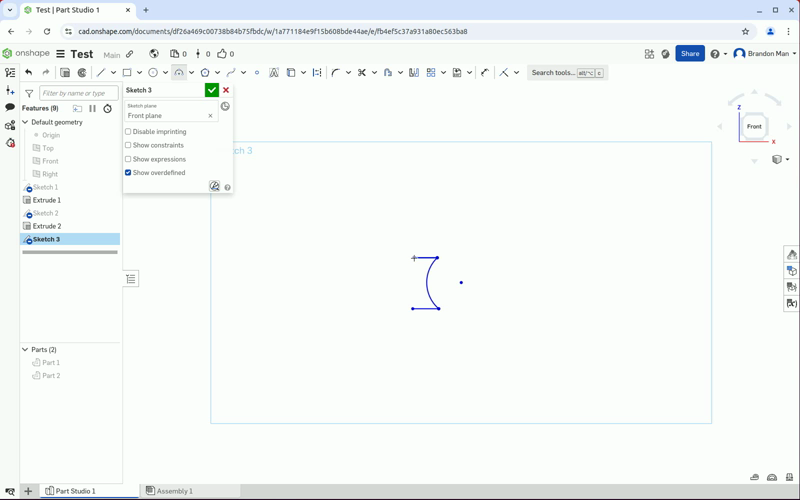
mouse_move(414, 257)
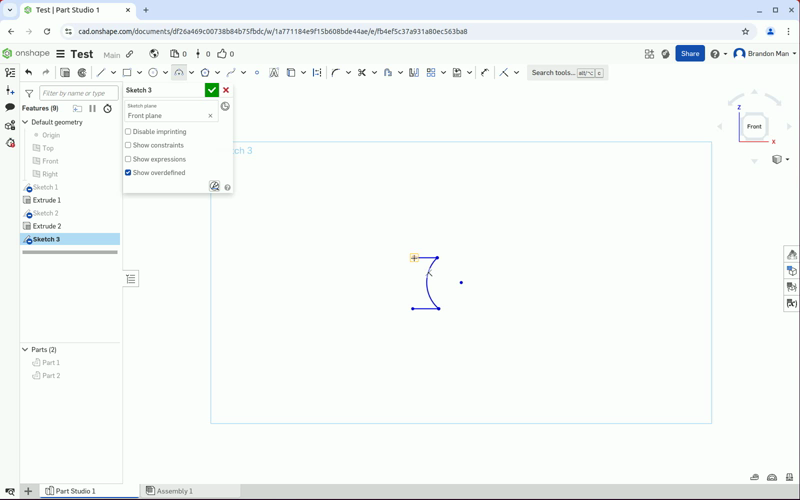
click(414, 257)
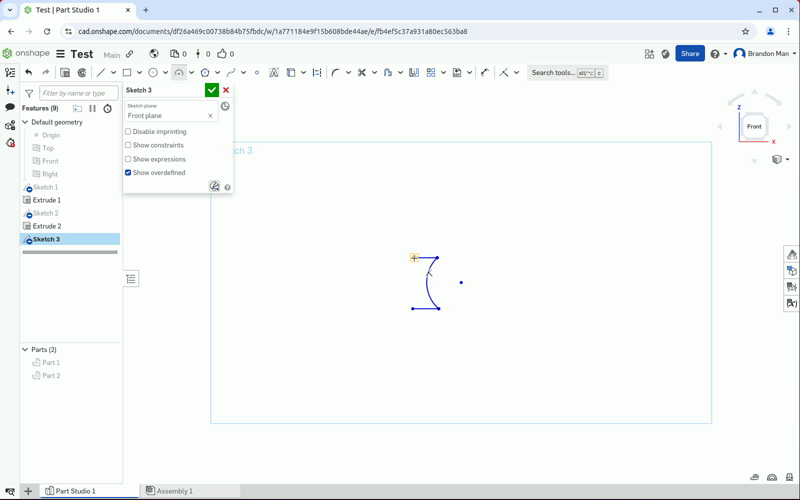
mouse_move(412, 308)
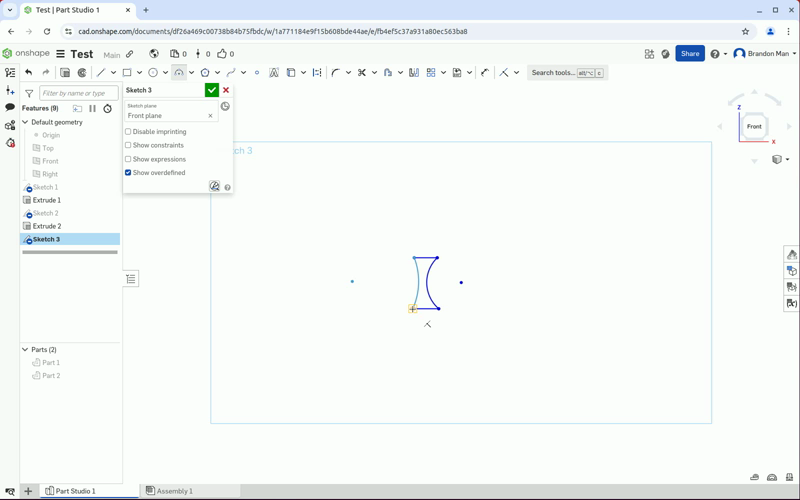
click(412, 308)
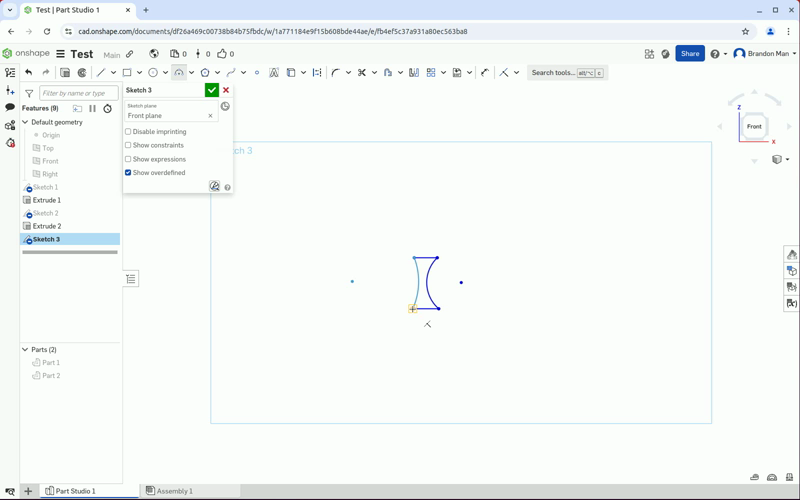
key_down(shift)
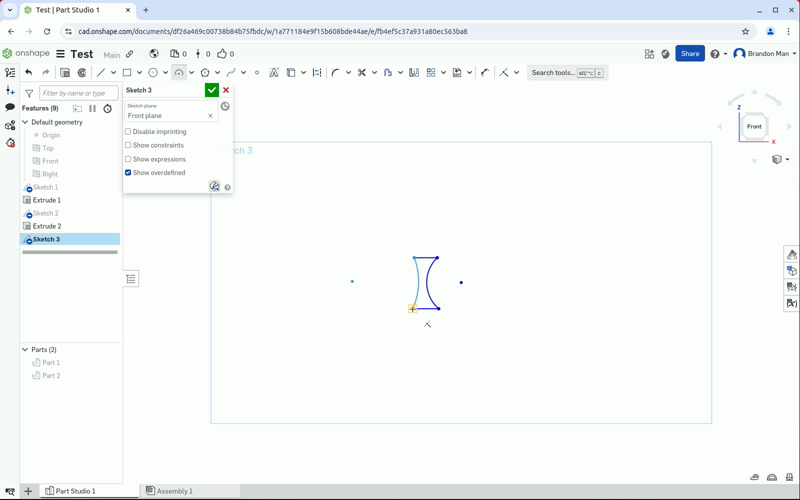
mouse_move(423, 283)
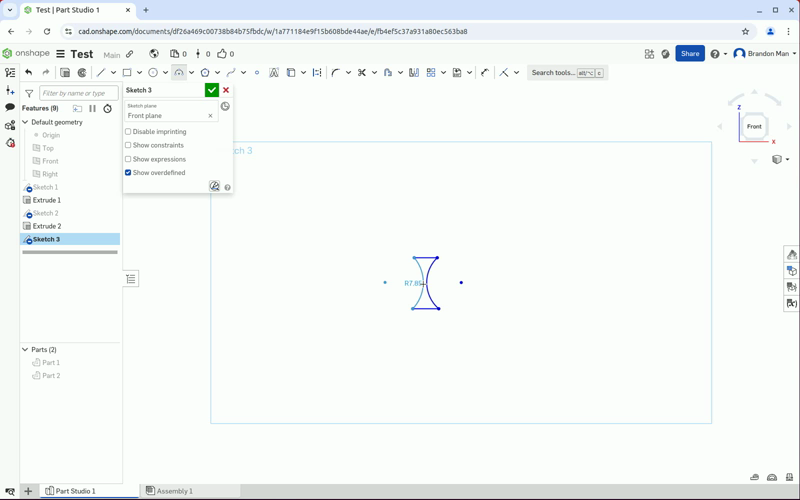
scroll(6)
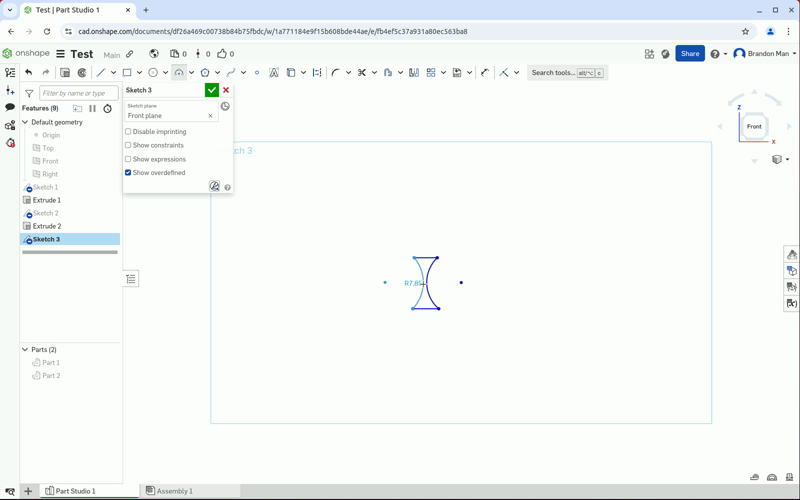
scroll(6)
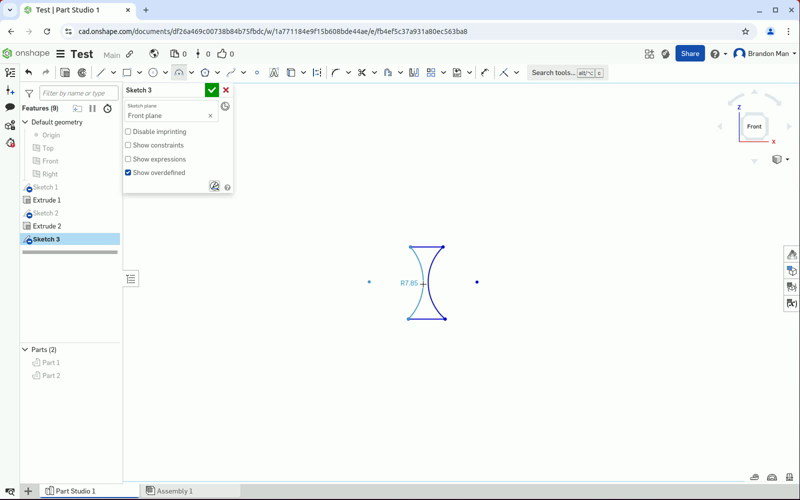
scroll(6)
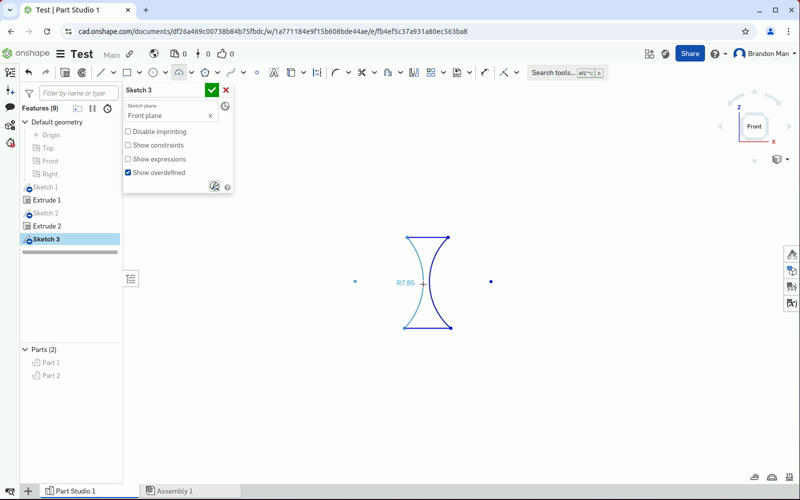
scroll(6)
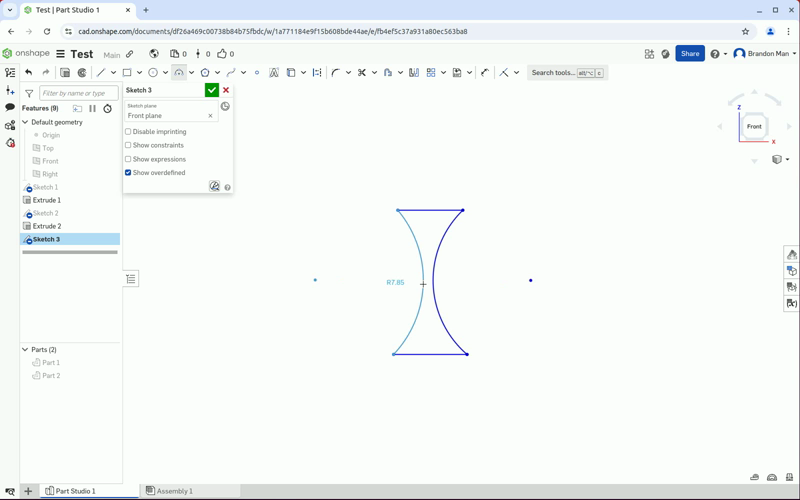
scroll(6)
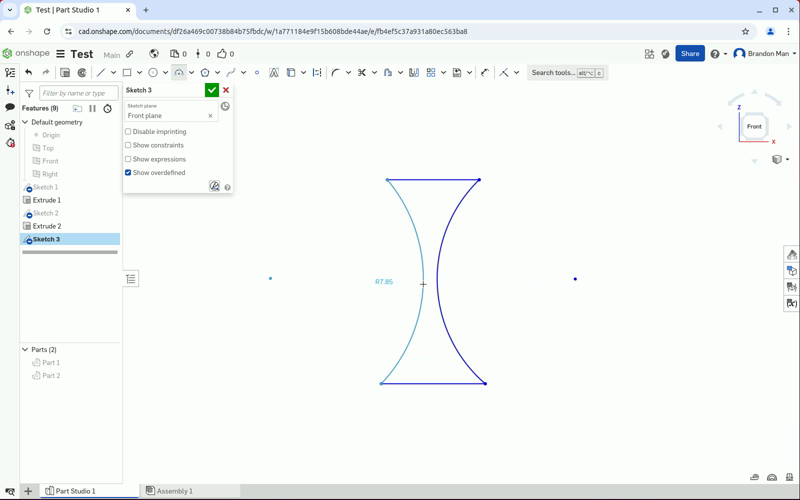
scroll(6)
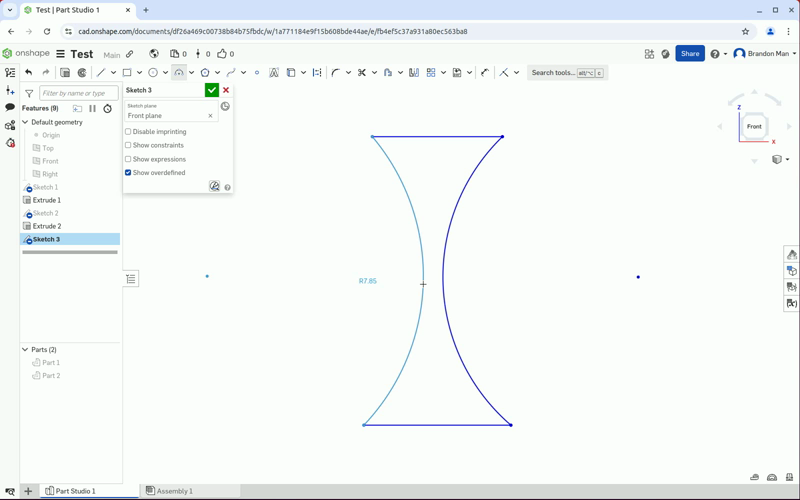
scroll(6)
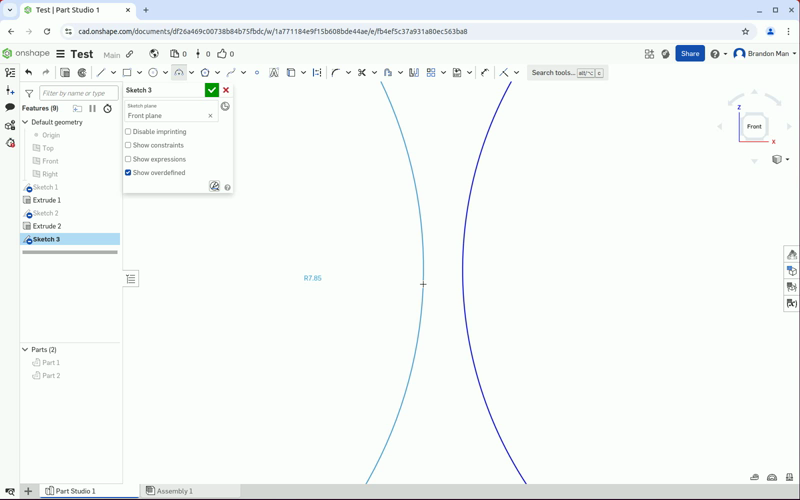
click(423, 283)
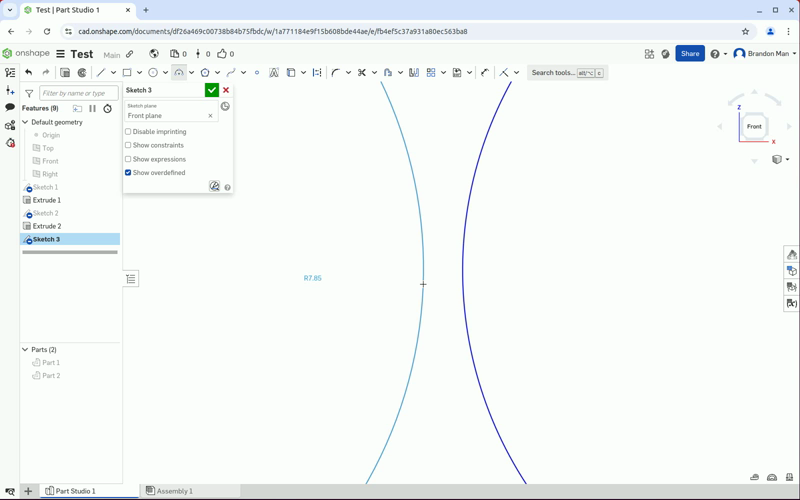
scroll(-6)
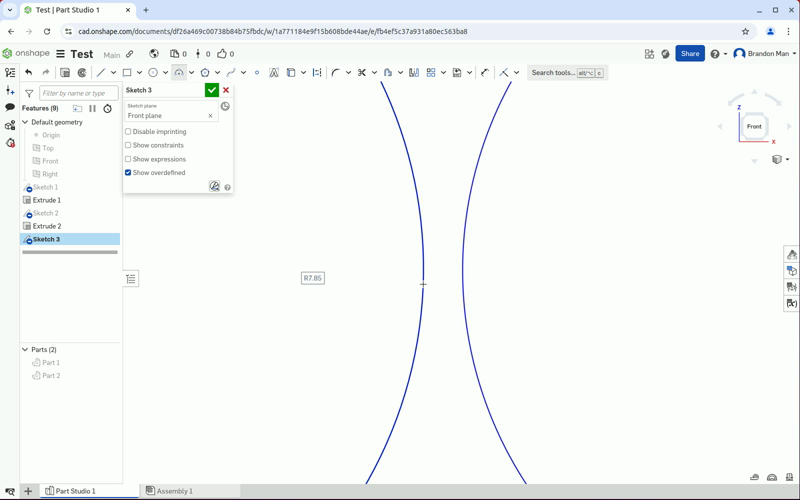
scroll(-6)
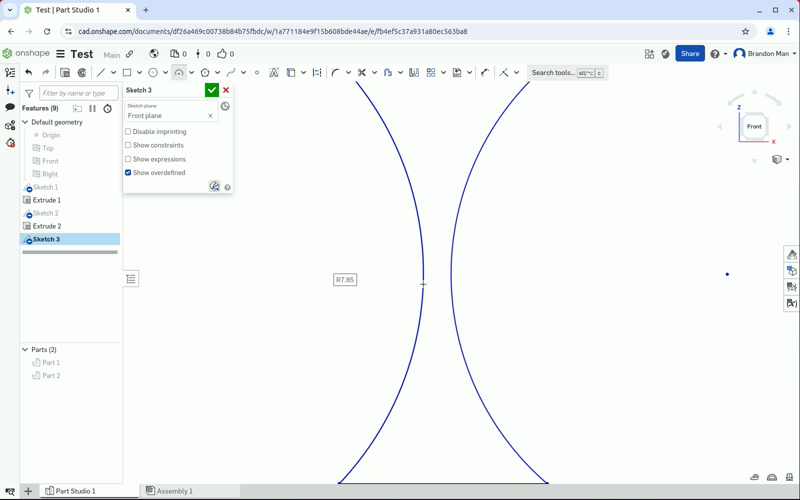
scroll(-6)
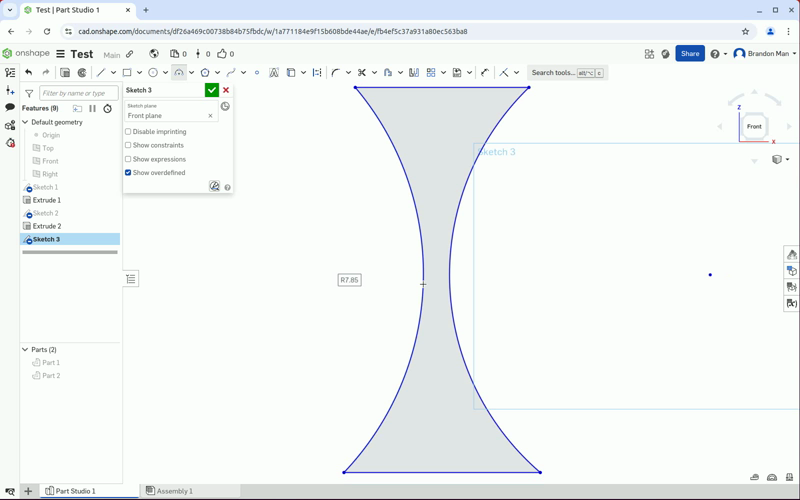
scroll(-6)
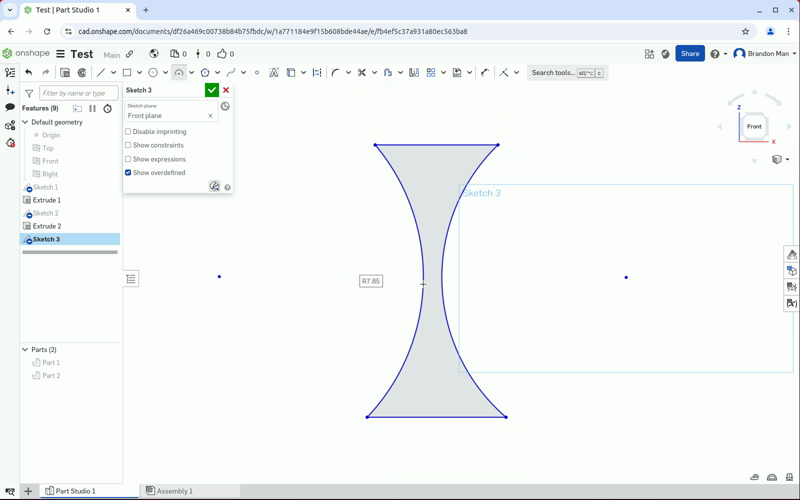
scroll(-6)
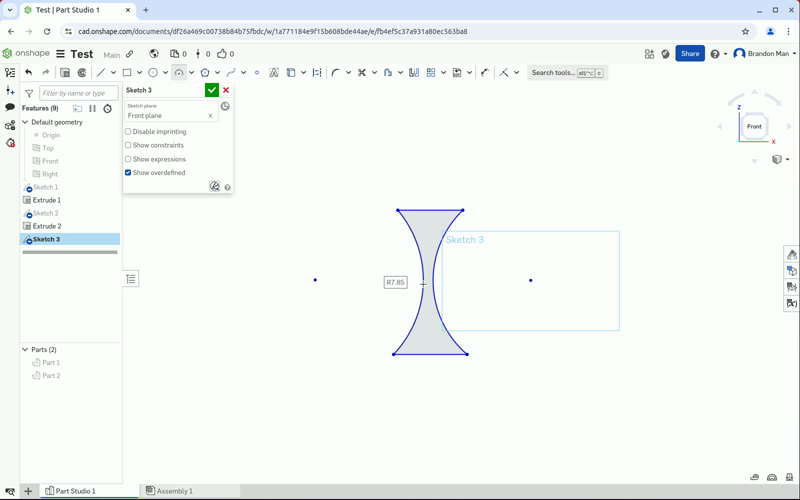
scroll(-6)
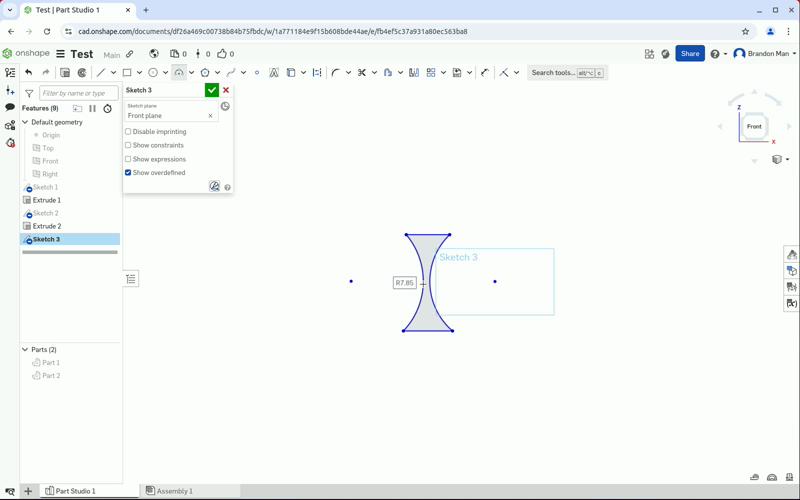
scroll(-6)
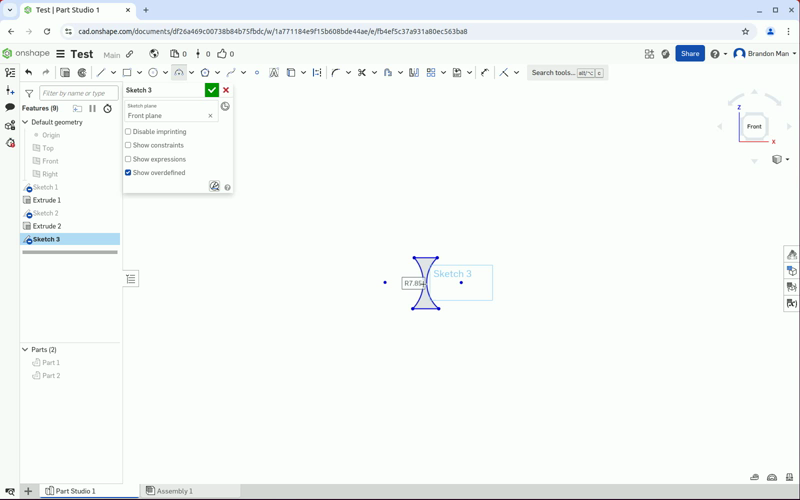
key_up(shift)
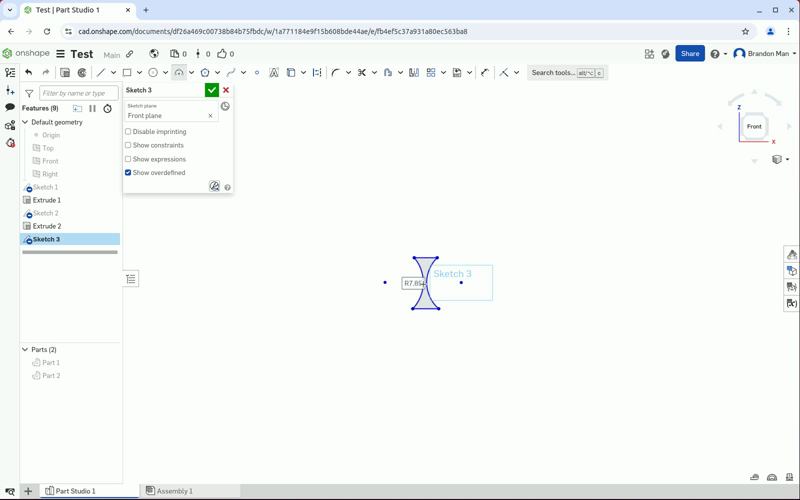
key(esc)
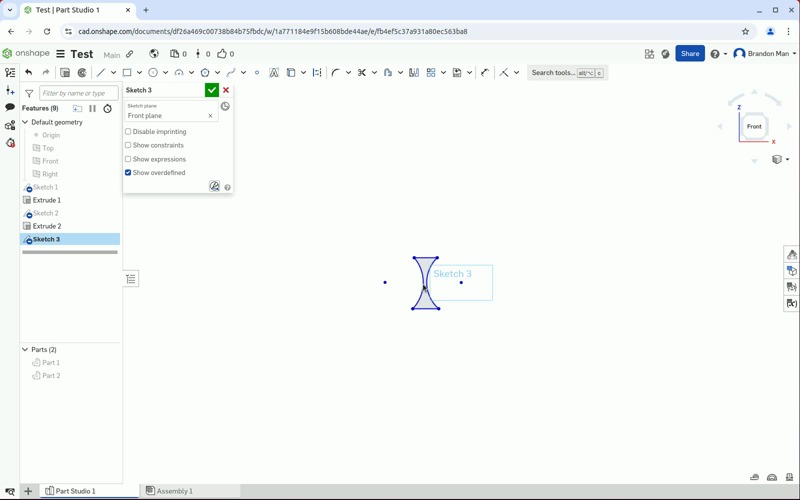
mouse_move(415, 307)
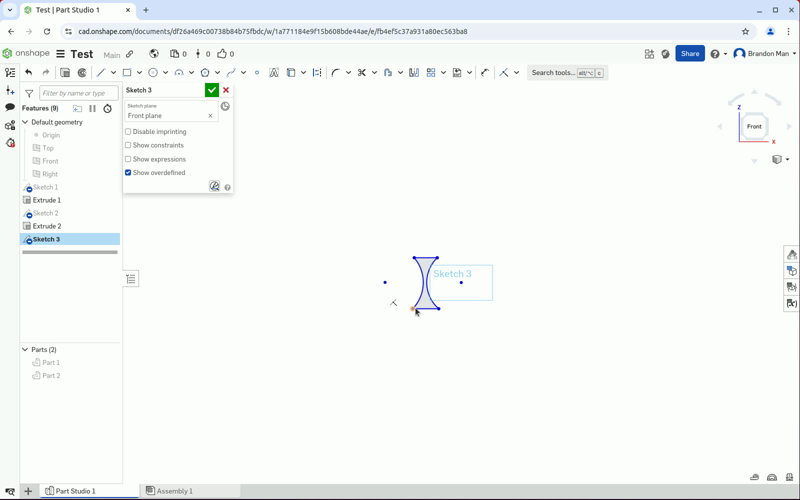
scroll(6)
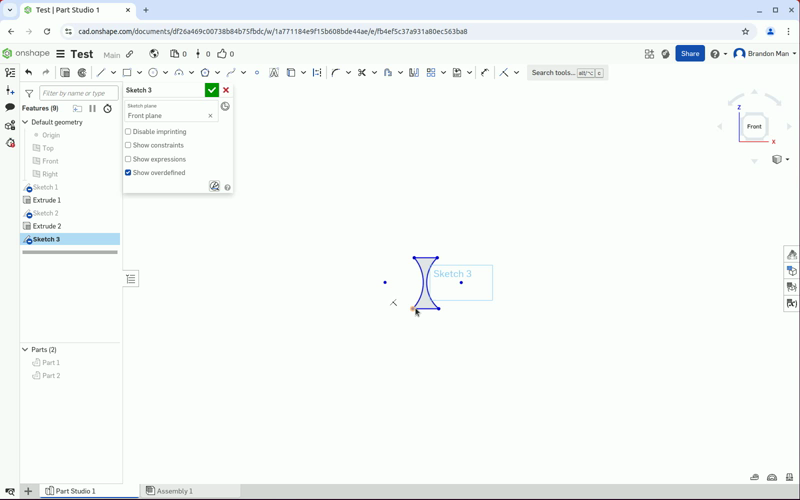
scroll(6)
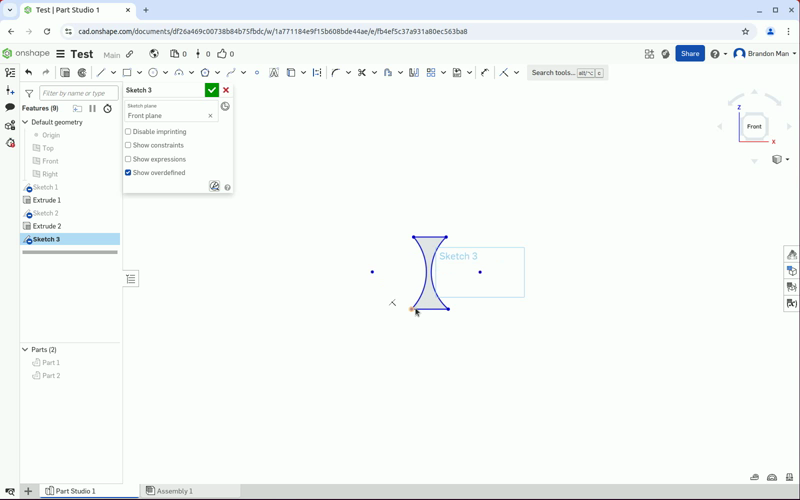
scroll(6)
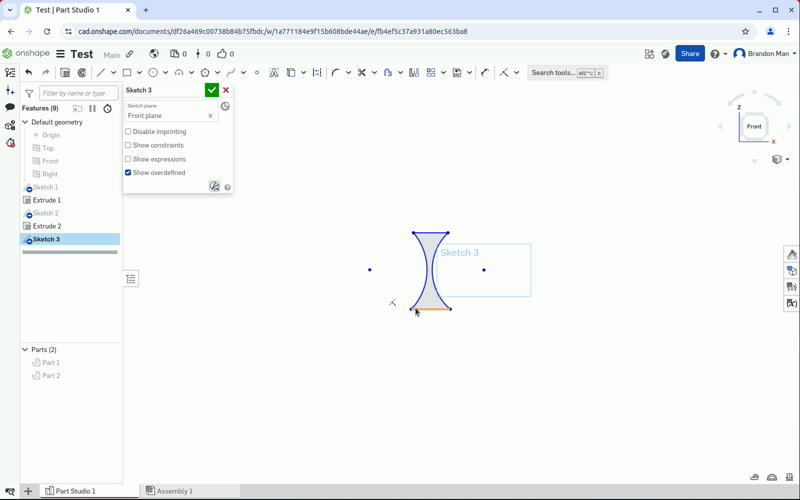
scroll(6)
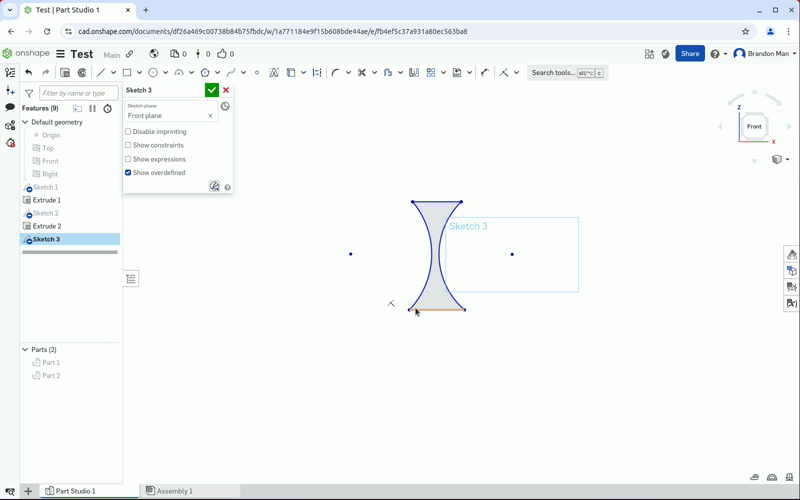
scroll(6)
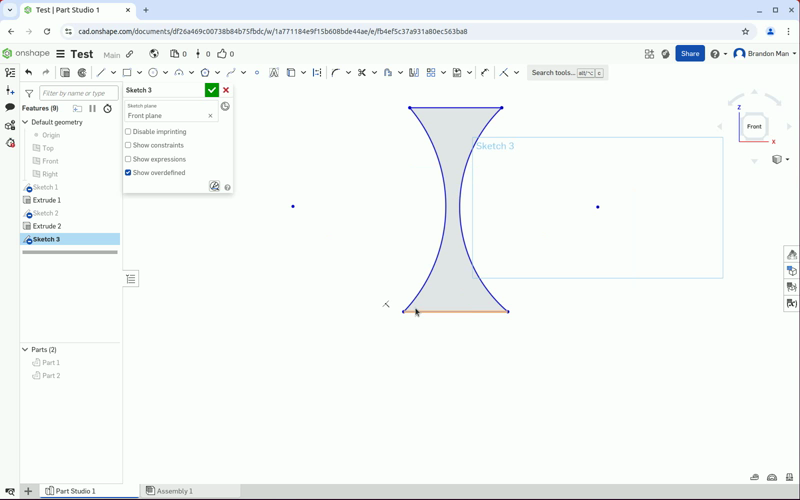
scroll(6)
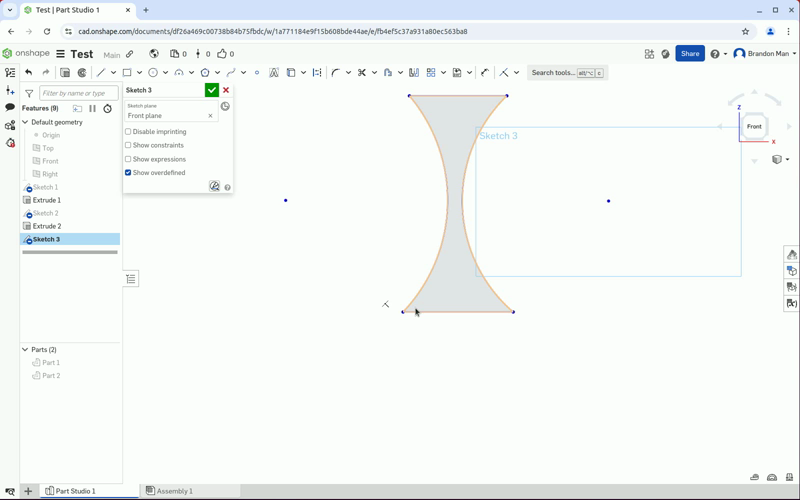
scroll(6)
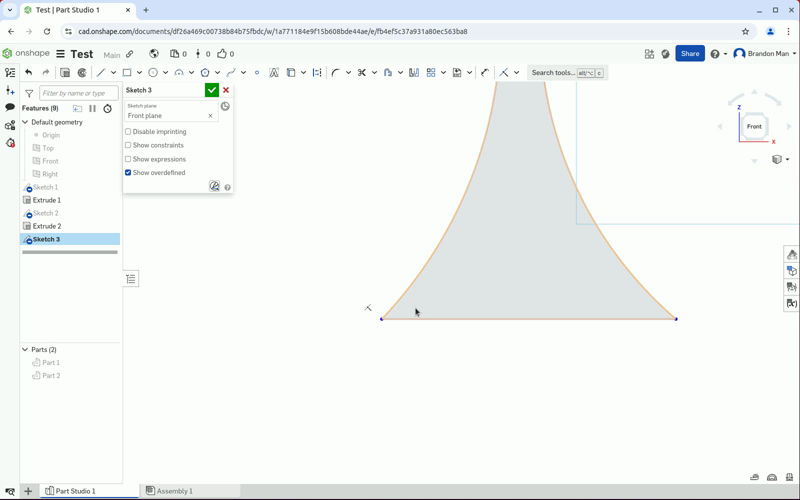
click(415, 307)
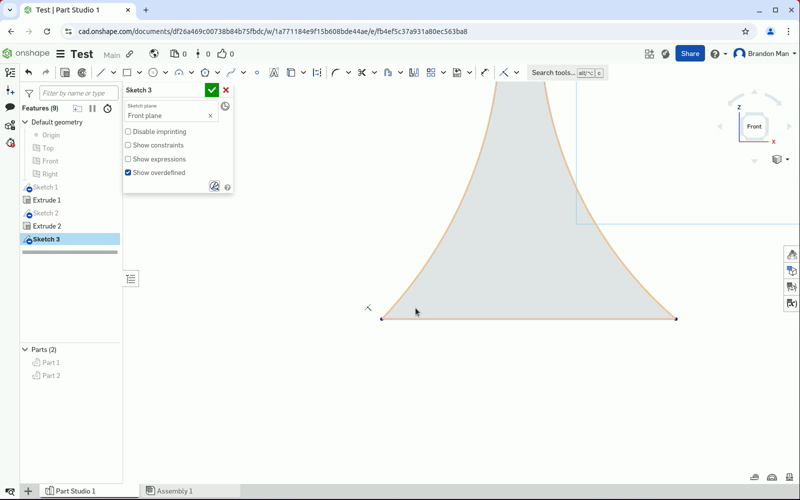
scroll(-6)
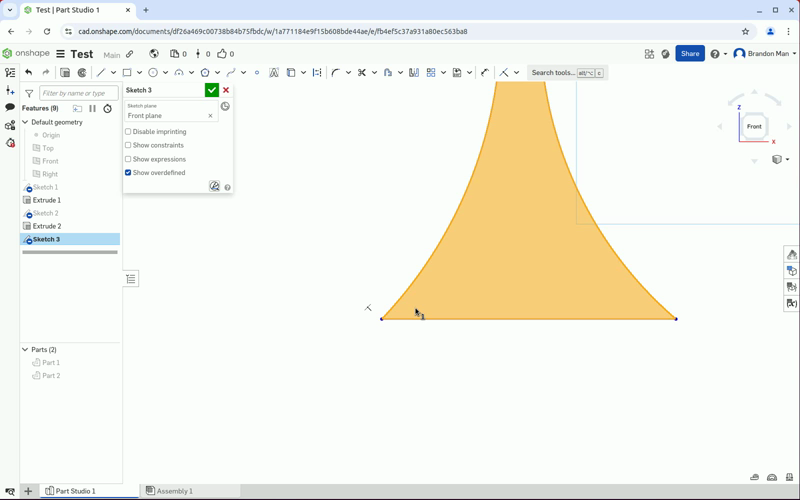
scroll(-6)
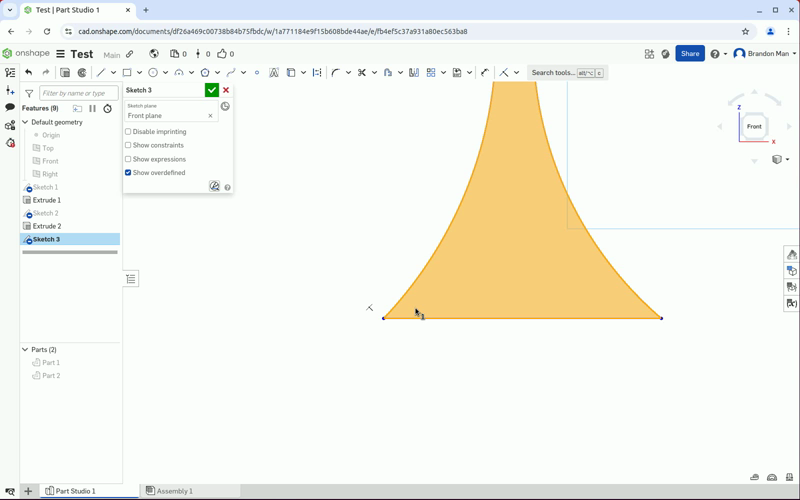
scroll(-6)
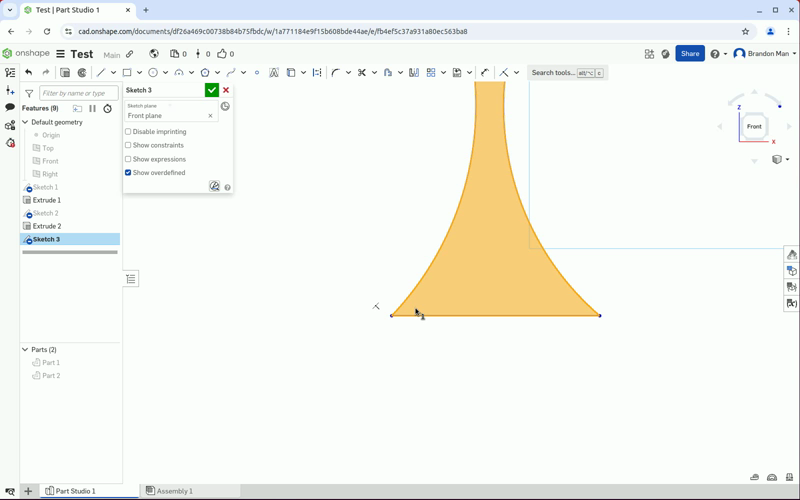
scroll(-6)
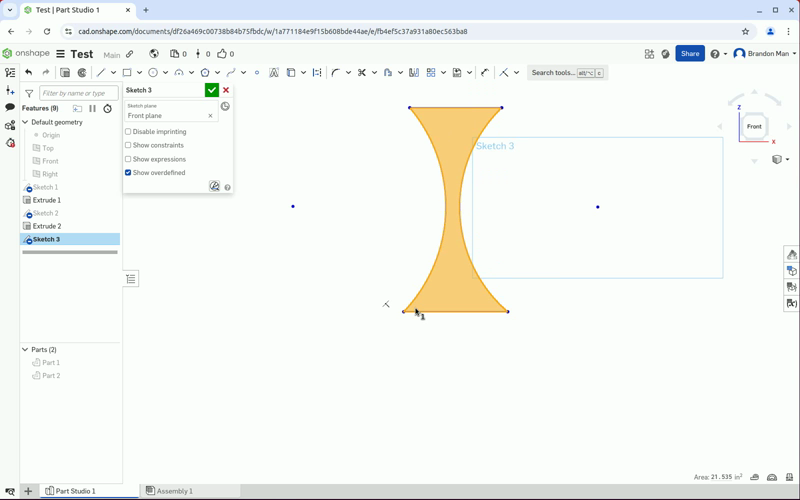
scroll(-6)
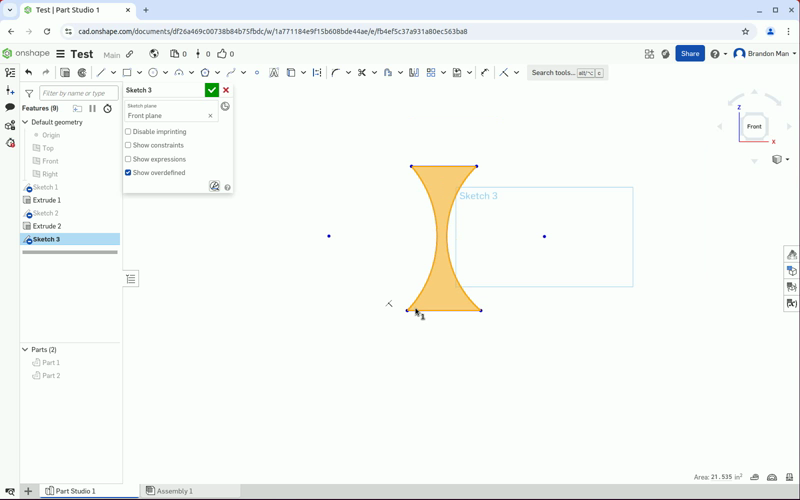
scroll(-6)
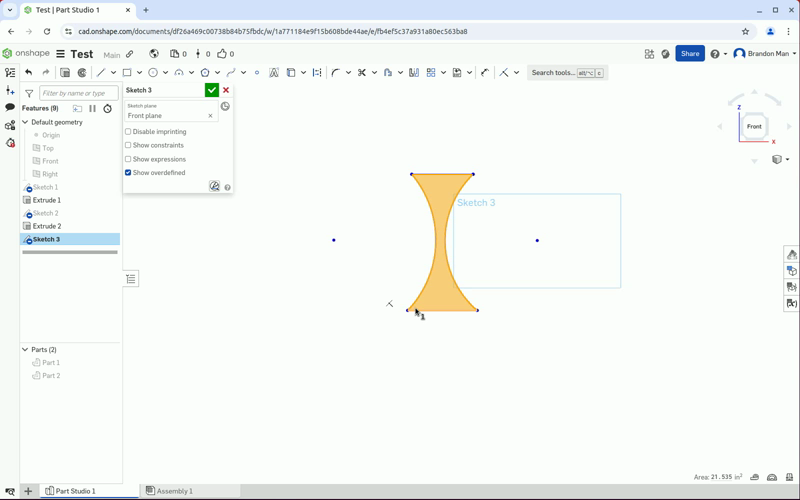
scroll(-6)
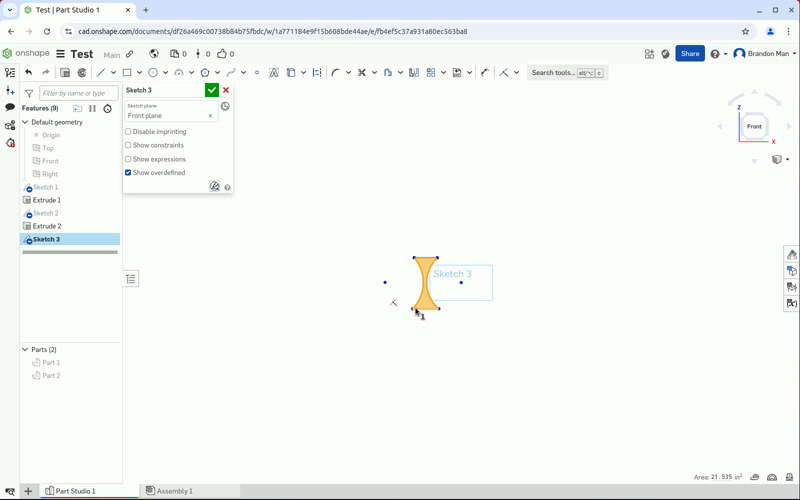
mouse_move(73, 352)
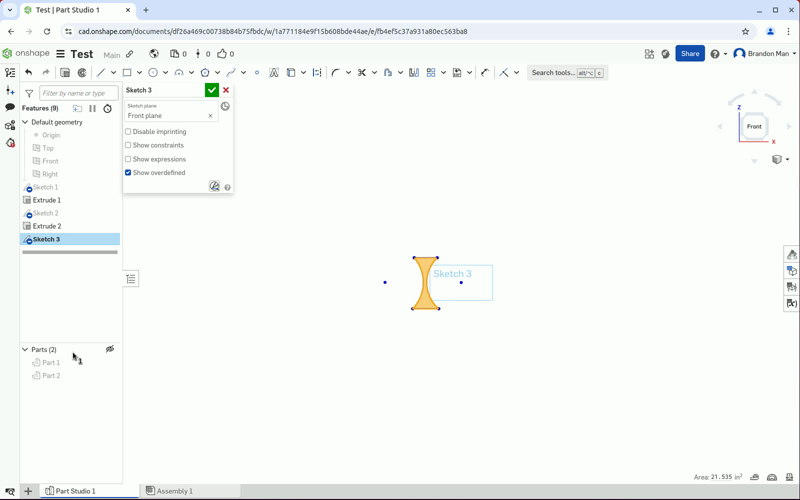
key(shift+y)
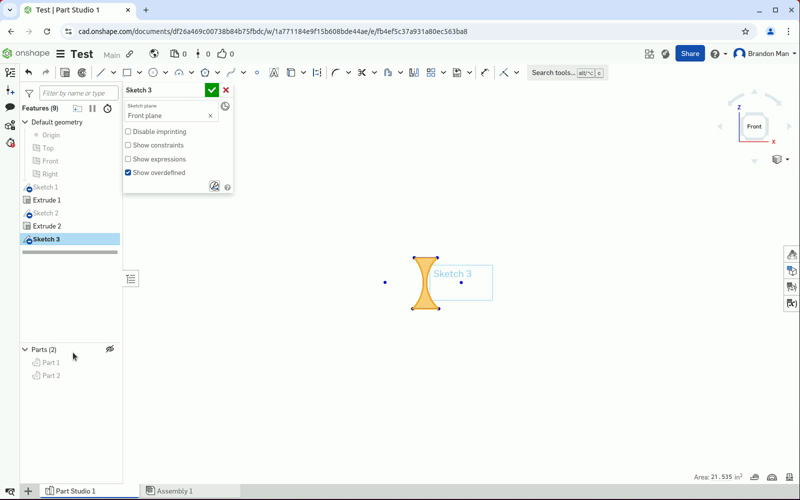
key(shift+e)
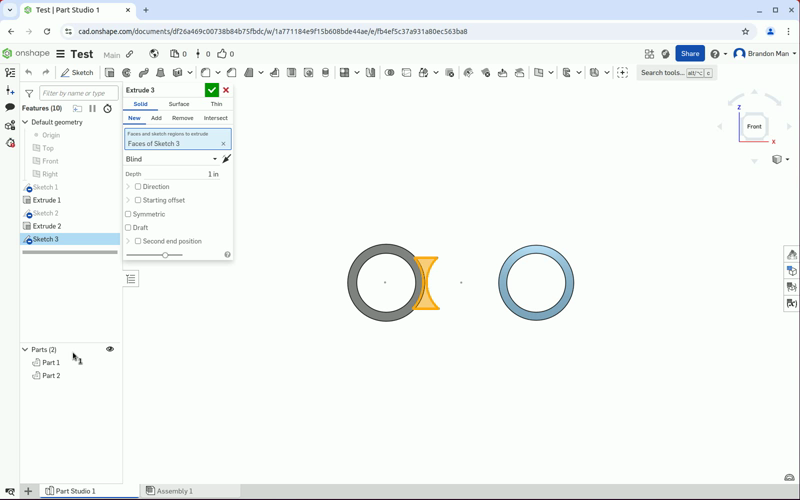
mouse_move(143, 106)
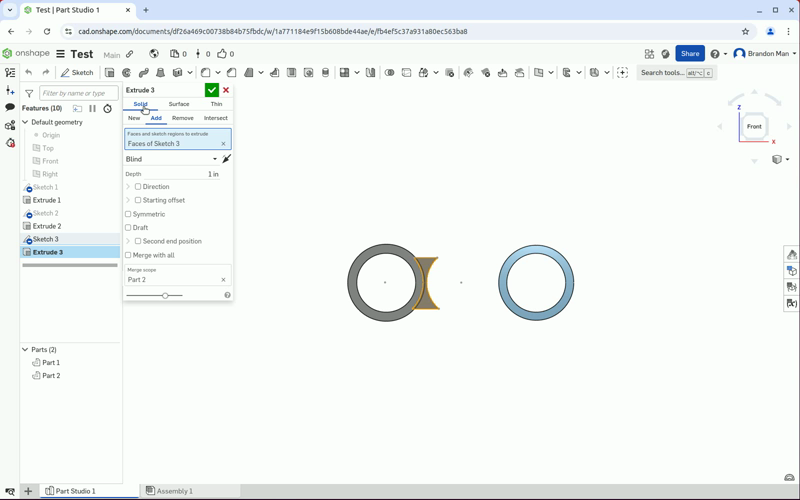
click(143, 106)
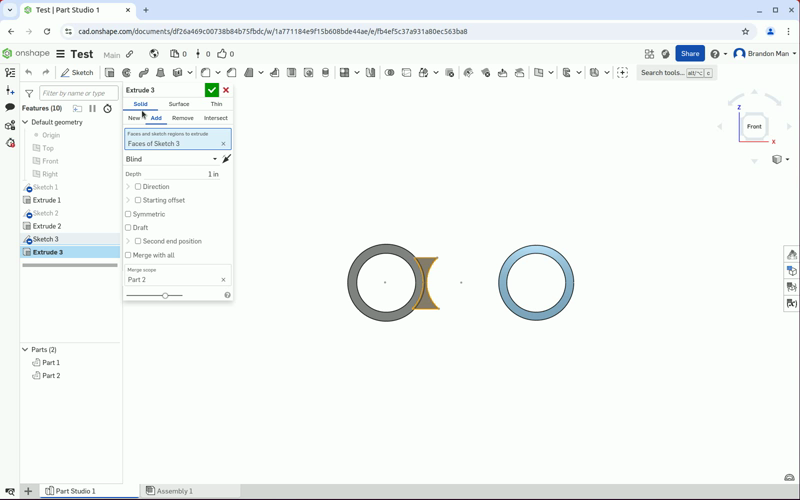
mouse_move(137, 120)
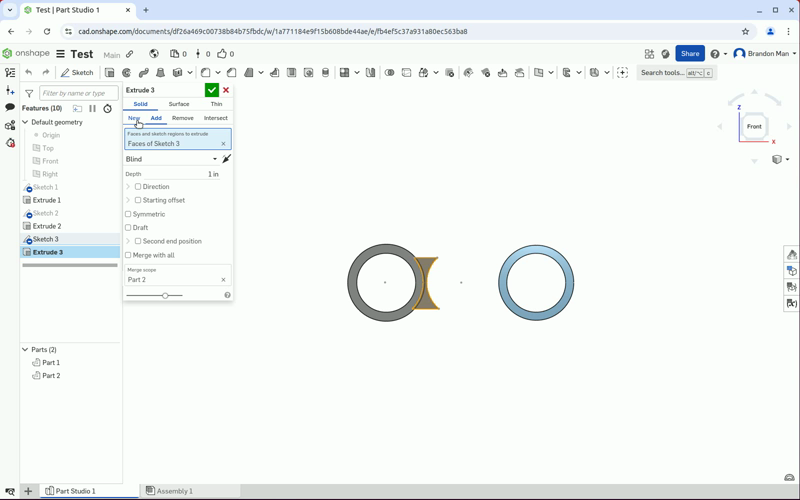
click(137, 120)
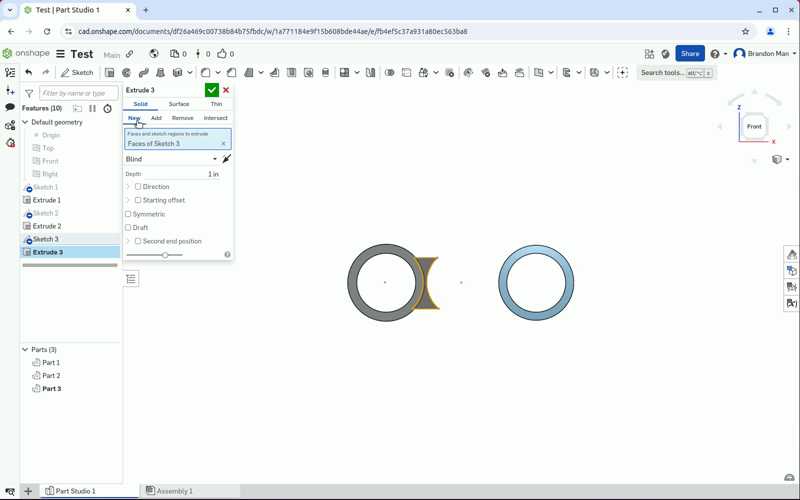
key(tab, 4)
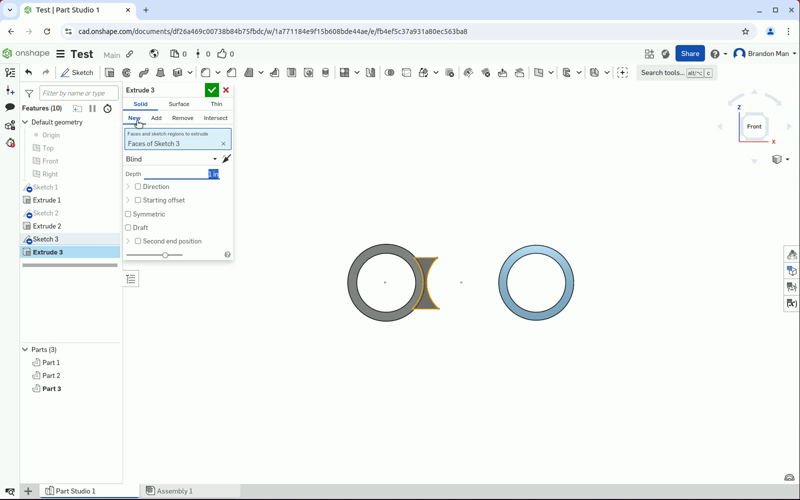
text(3.611)
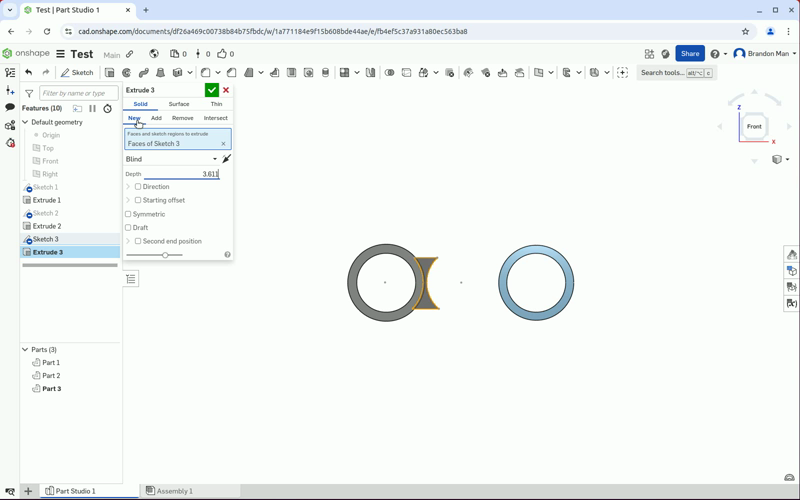
key(enter)
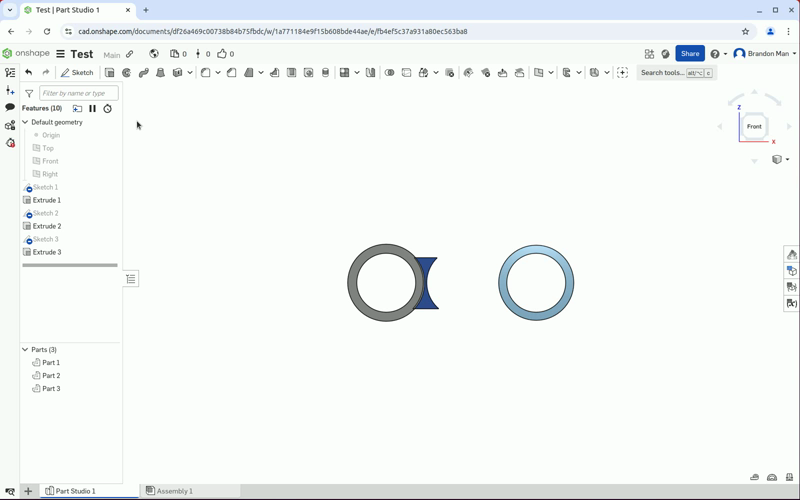
key(shift+h)
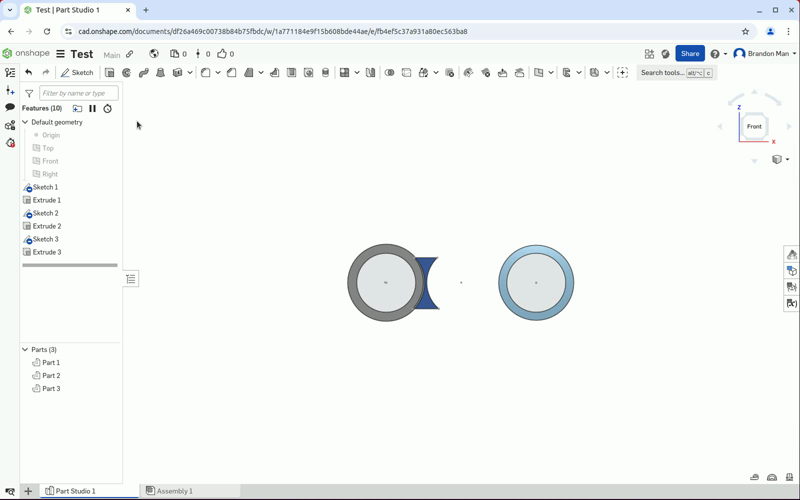
key(shift+h)
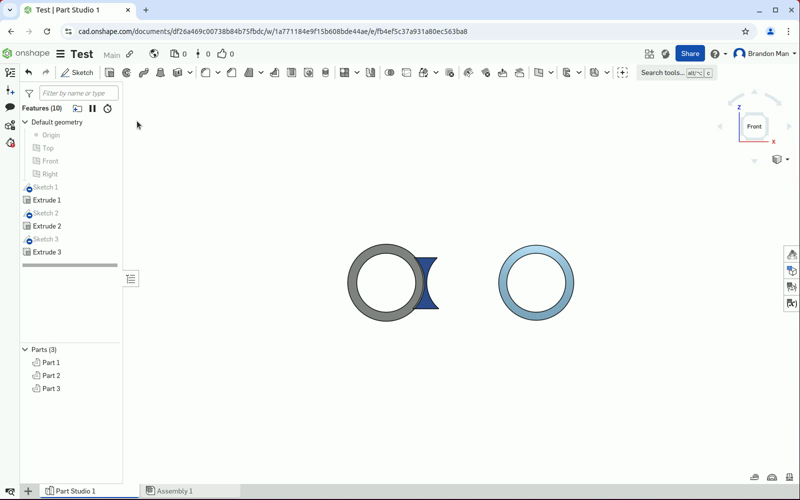
mouse_move(73, 189)
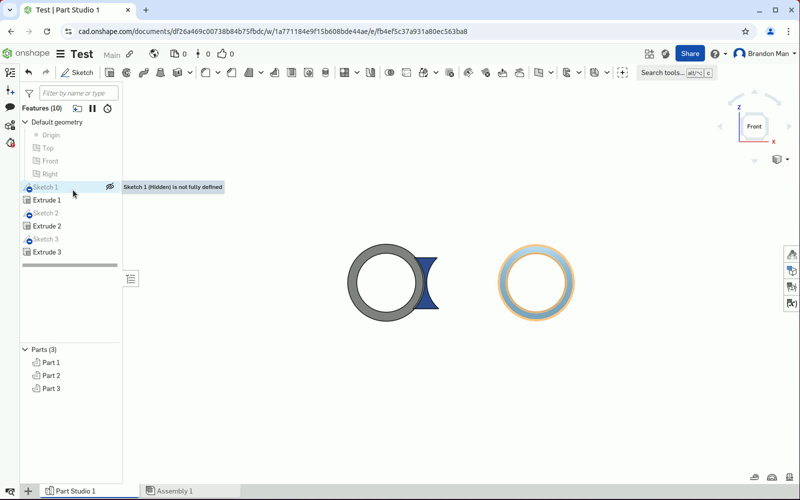
click(73, 189)
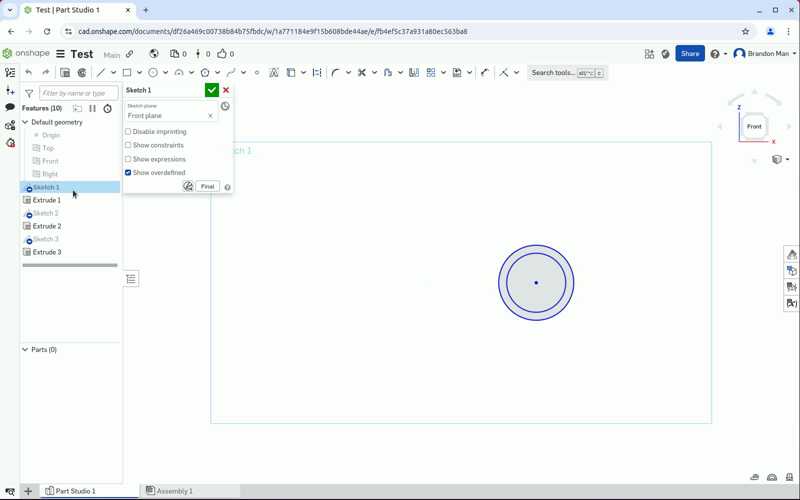
mouse_move(229, 92)
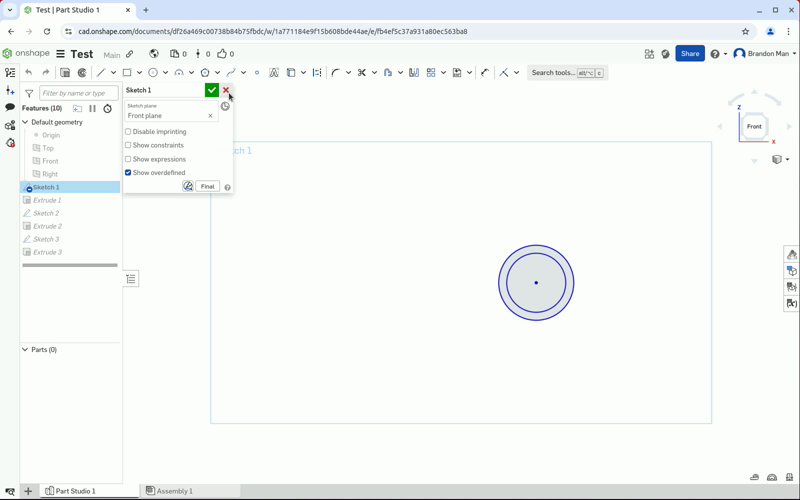
click(229, 92)
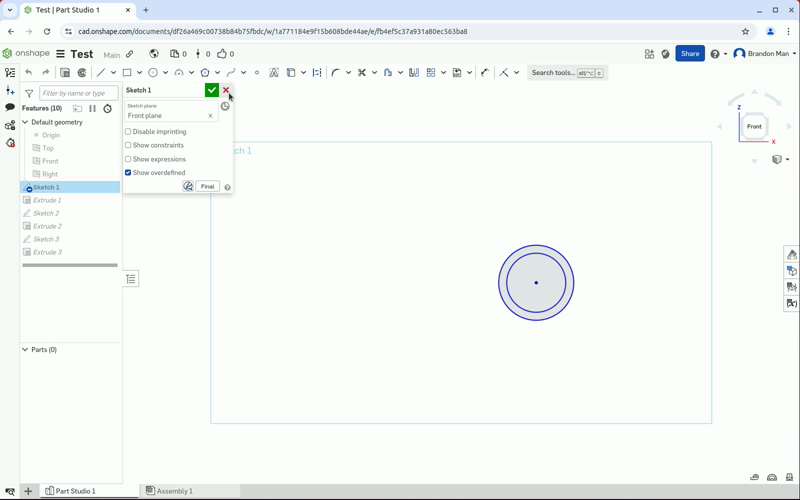
key(shift+s)
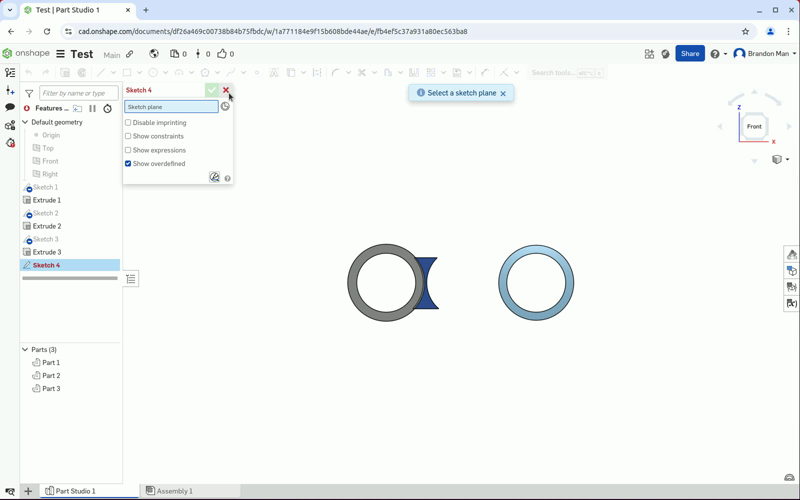
mouse_move(73, 163)
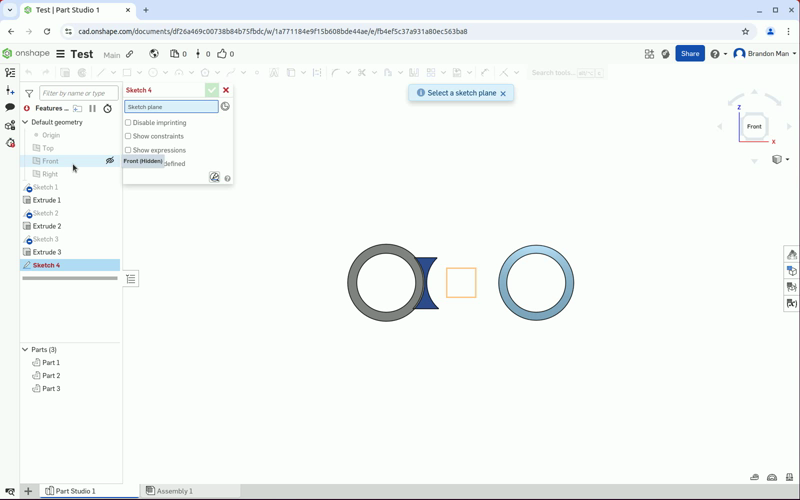
click(73, 163)
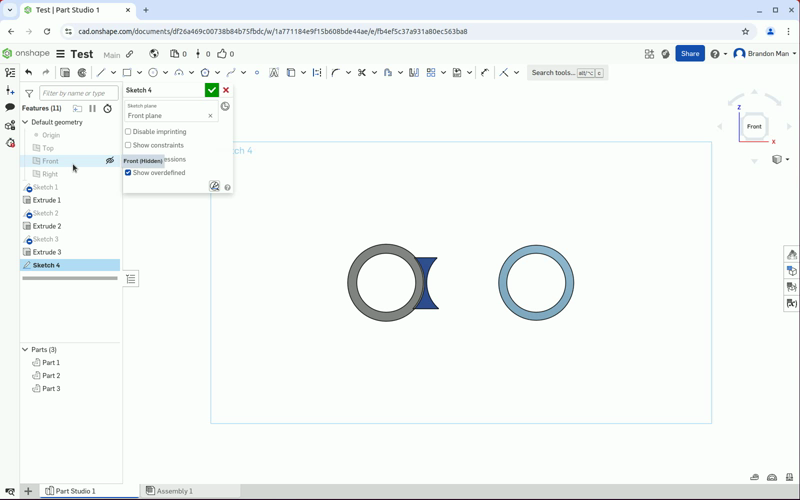
mouse_move(73, 352)
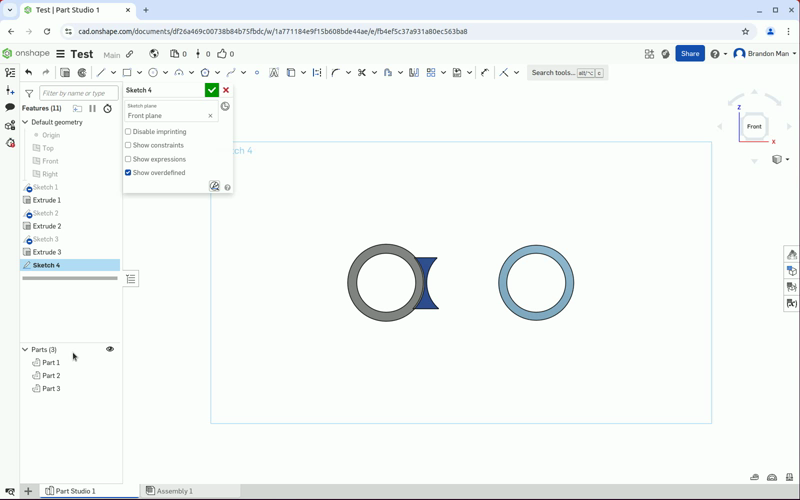
key(y)
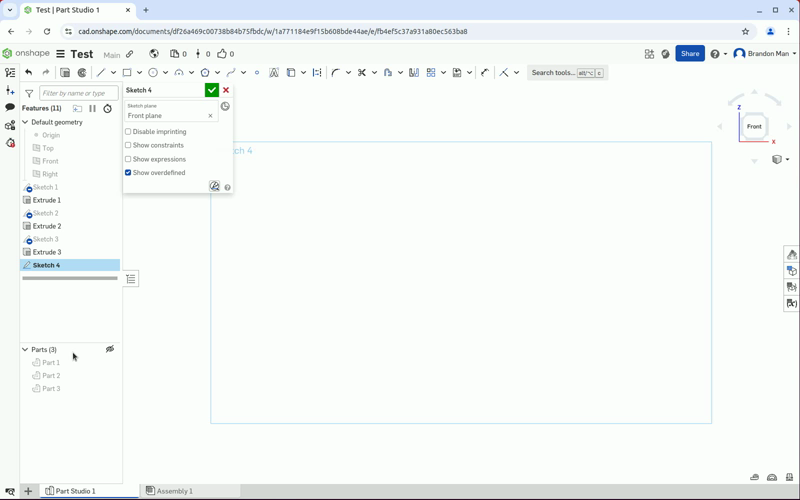
key(l)
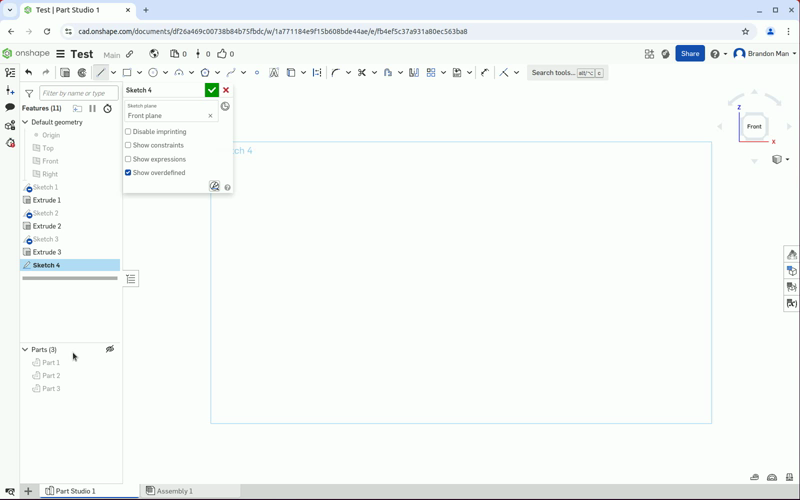
key_down(shift)
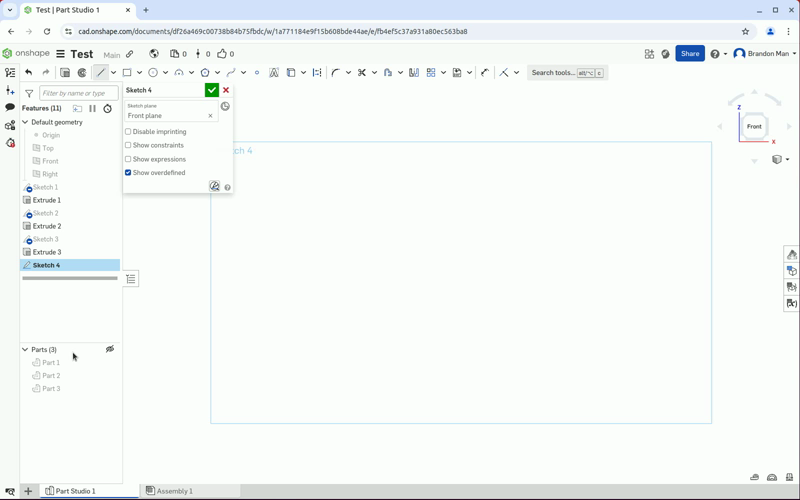
mouse_move(483, 308)
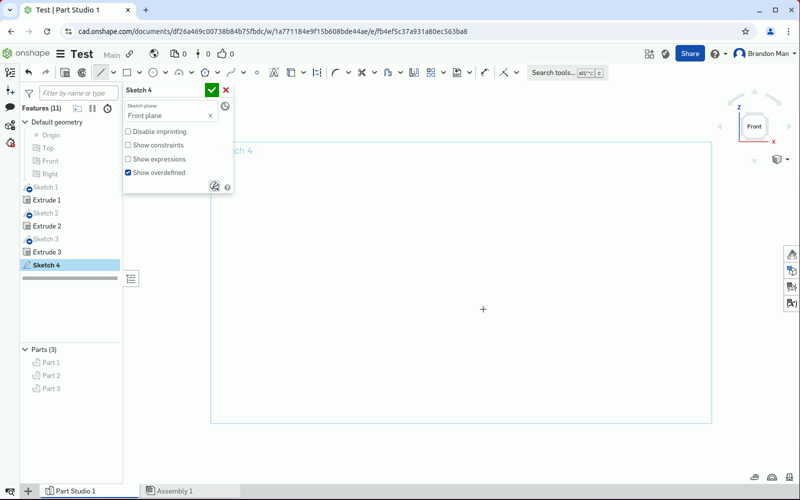
click(483, 308)
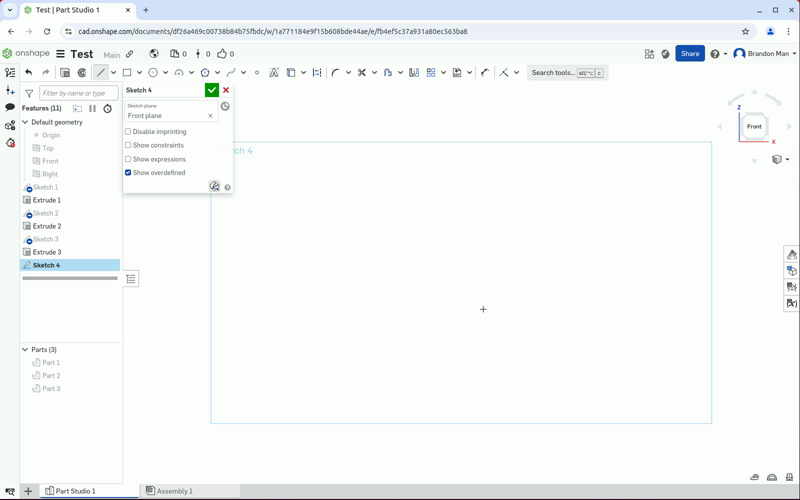
key_up(shift)
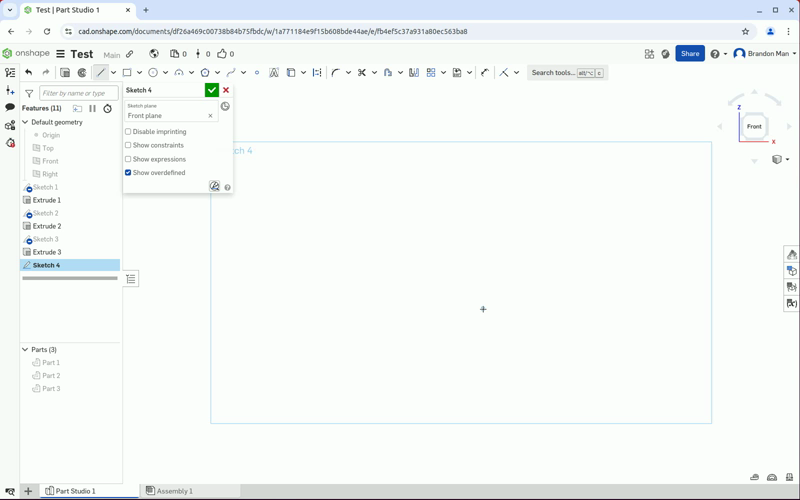
key_down(shift)
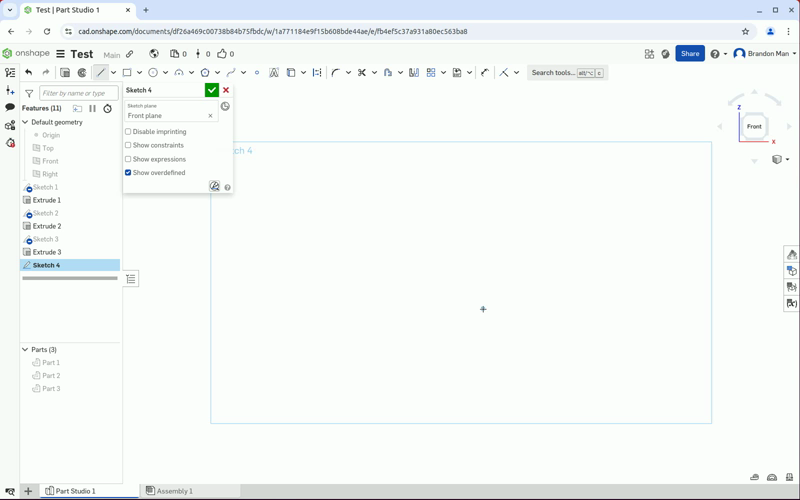
mouse_move(513, 308)
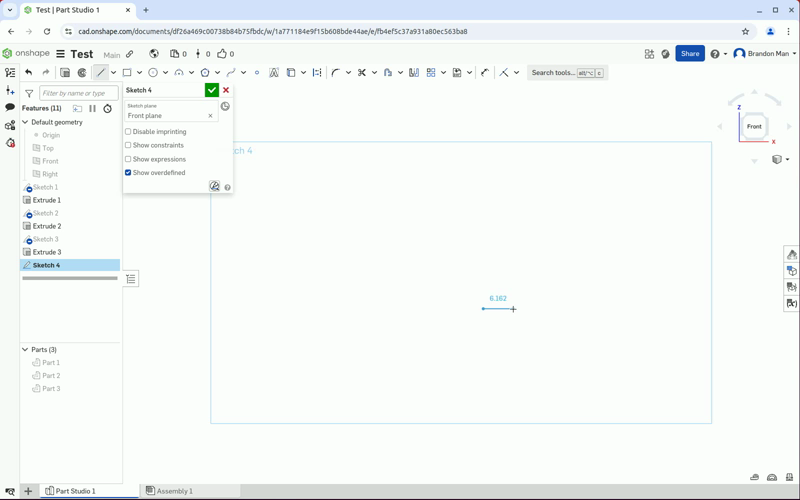
mouse_move(508, 308)
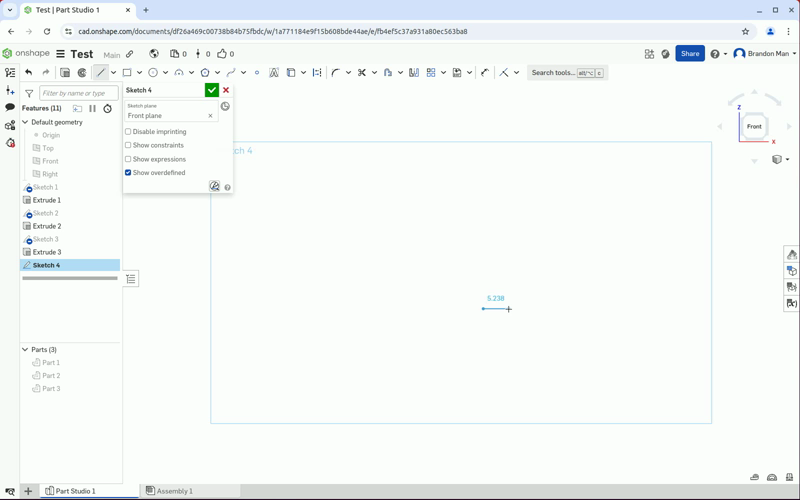
click(508, 308)
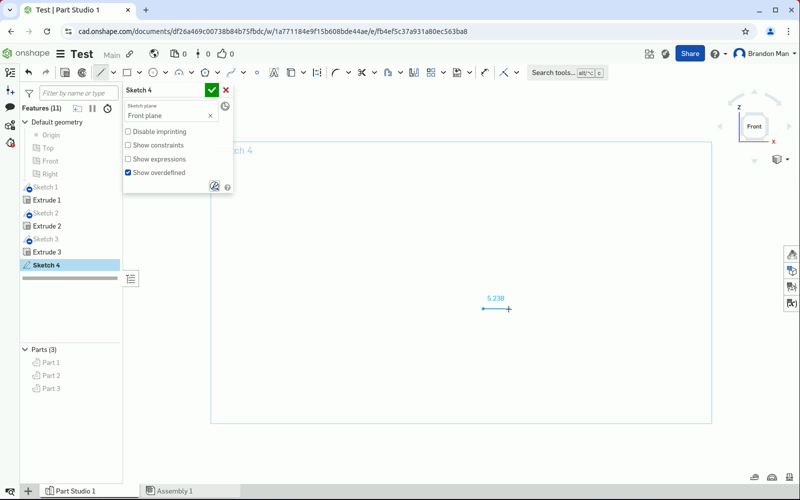
key_up(shift)
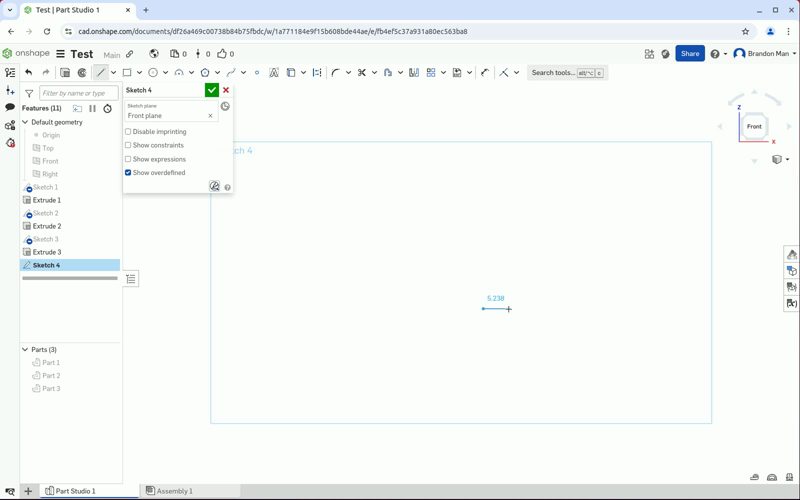
key(esc)
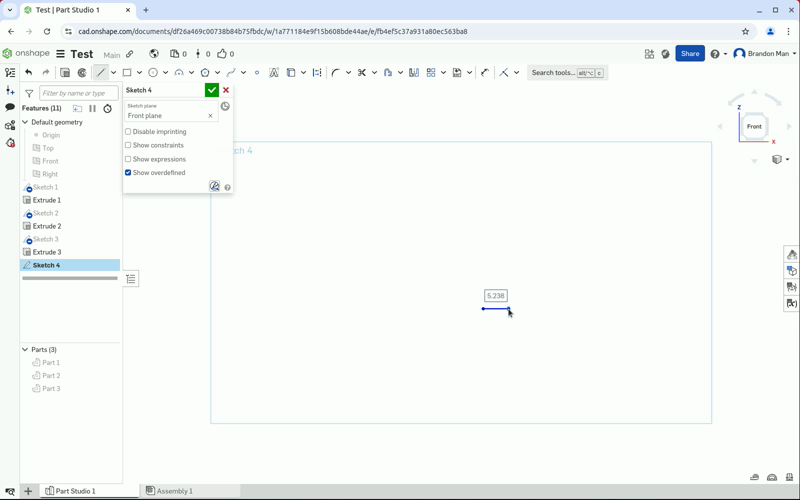
key(a)
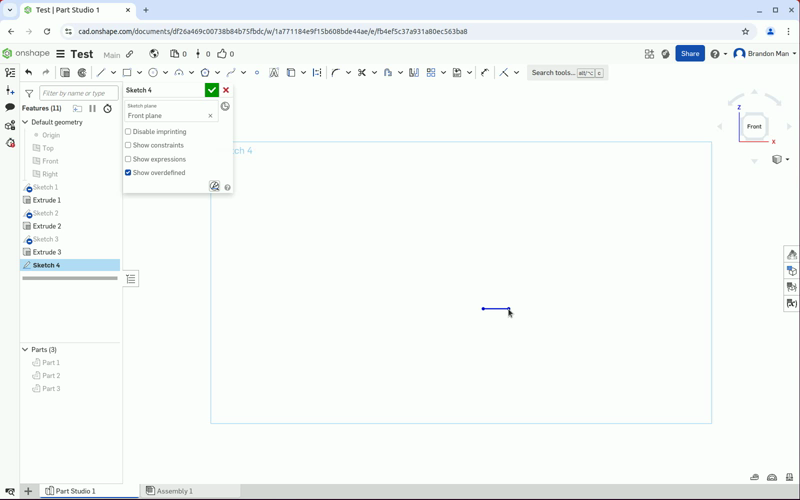
mouse_move(508, 308)
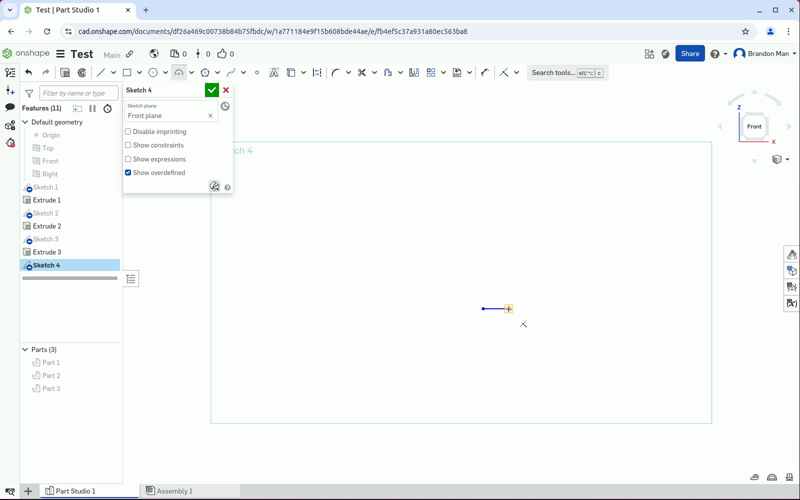
click(508, 308)
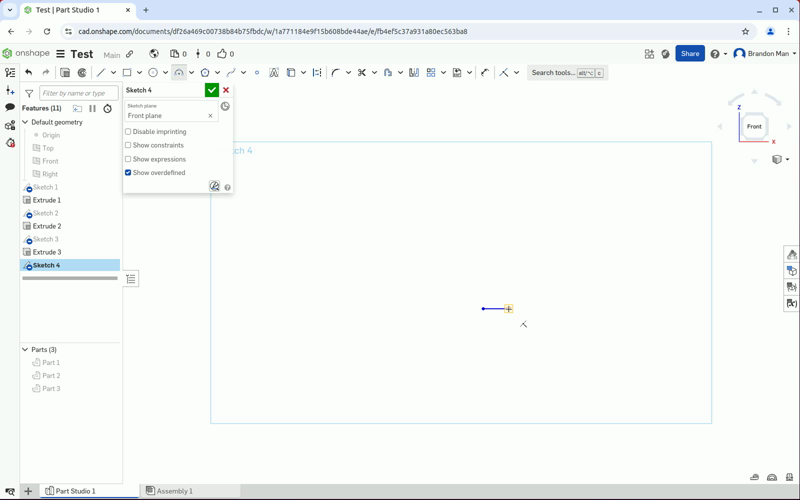
key_down(shift)
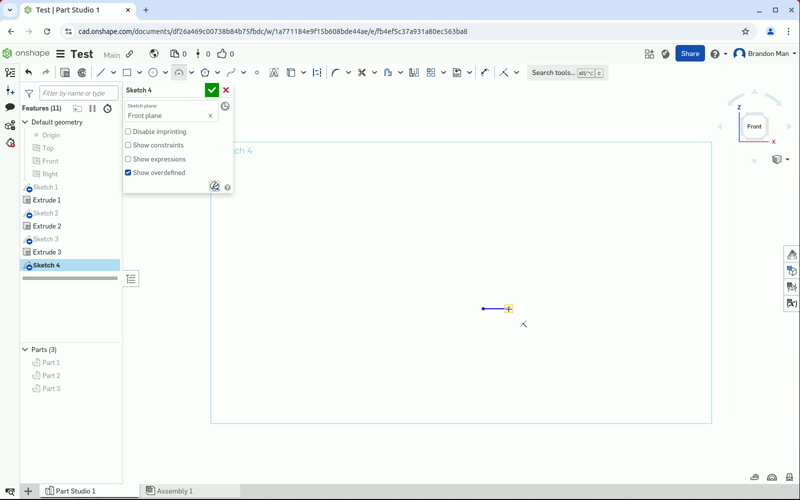
mouse_move(507, 257)
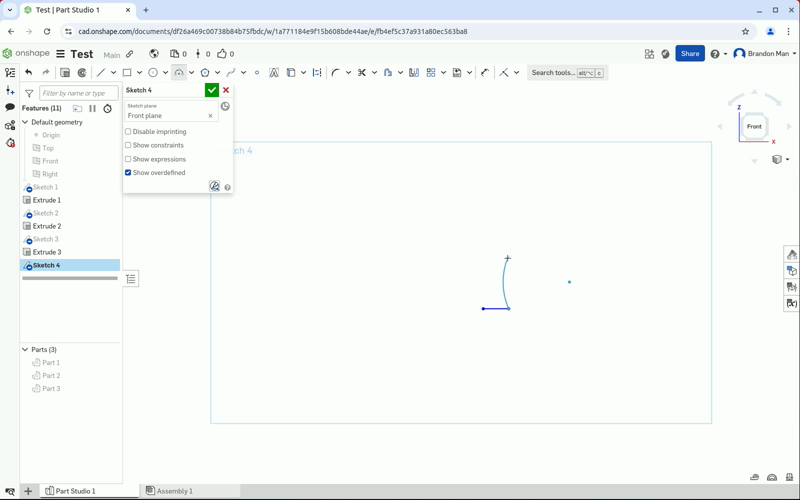
click(507, 257)
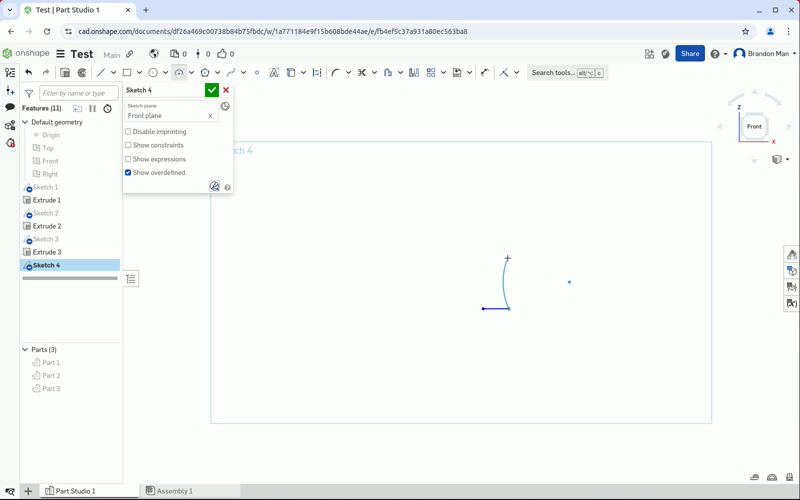
mouse_move(498, 283)
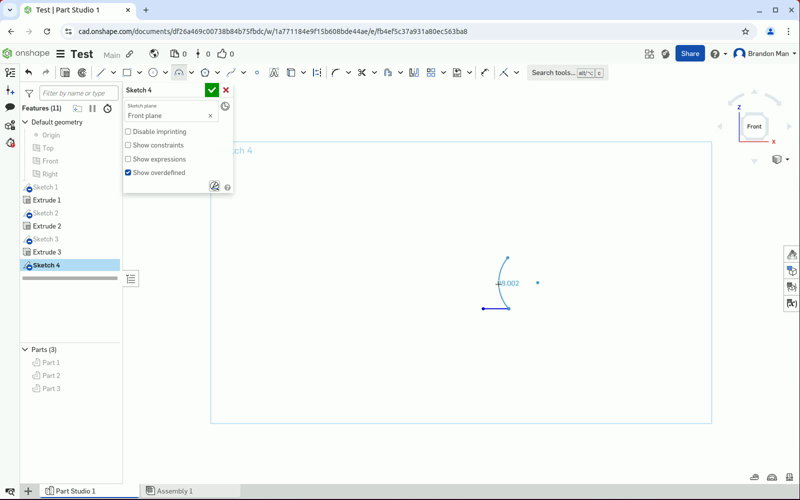
click(498, 283)
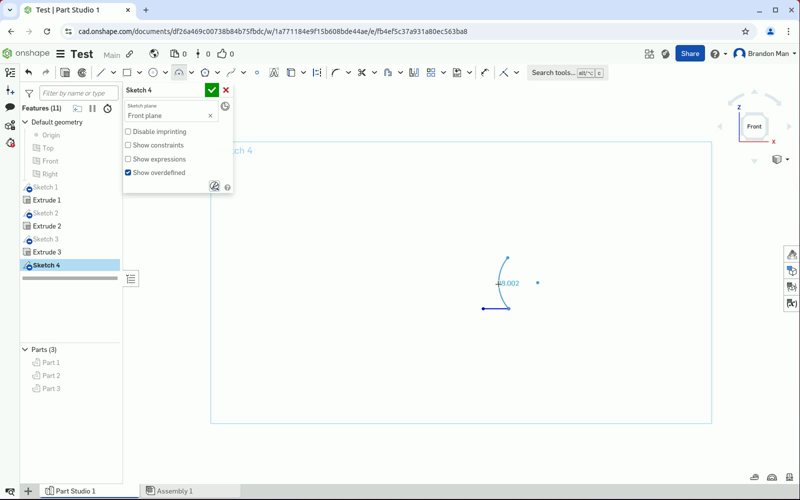
key_up(shift)
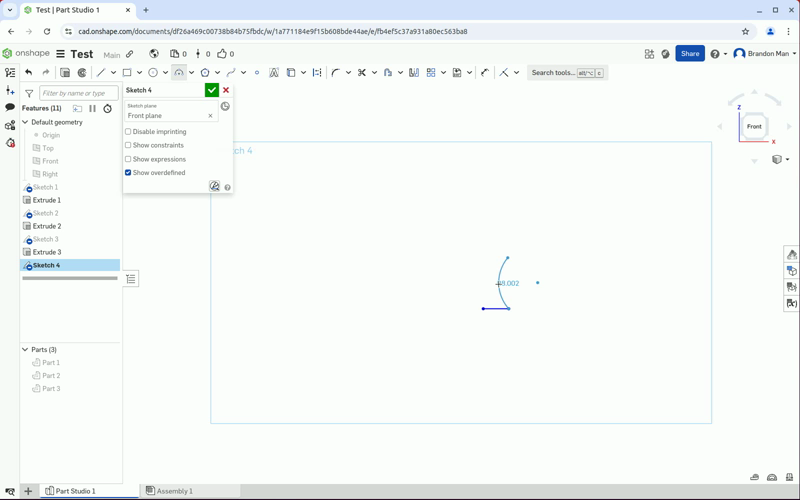
key(esc)
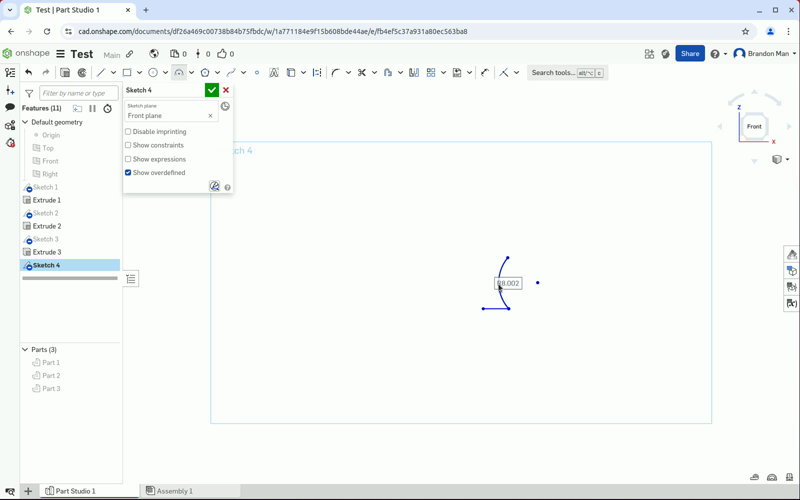
key(l)
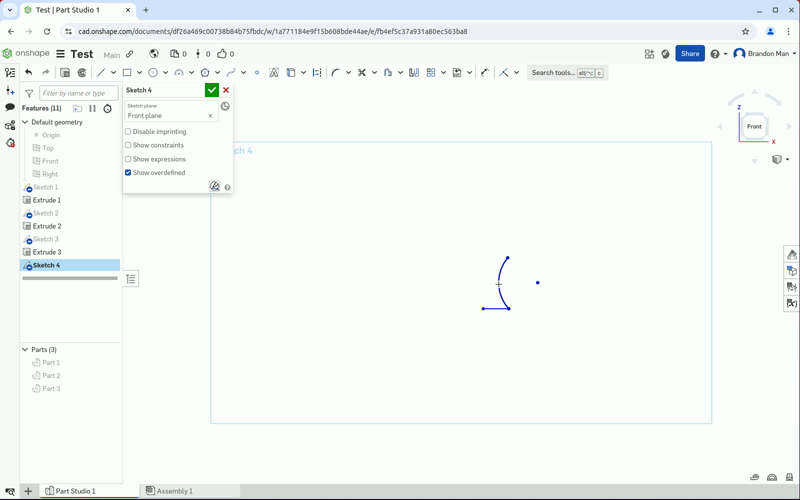
mouse_move(507, 257)
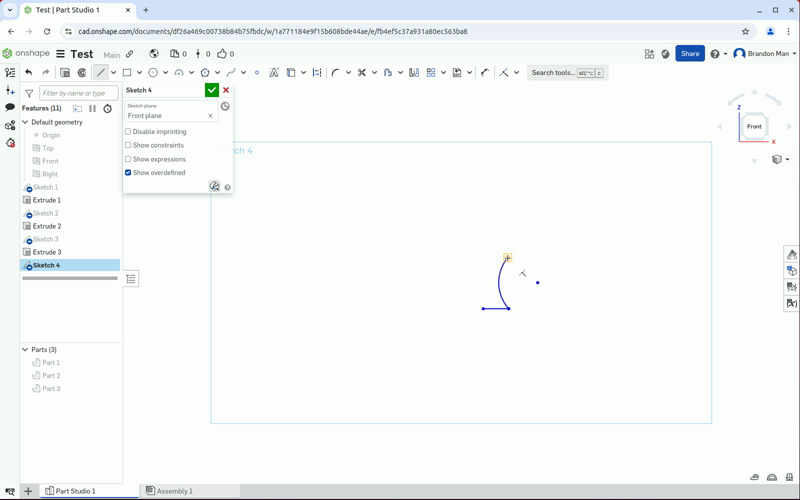
click(507, 257)
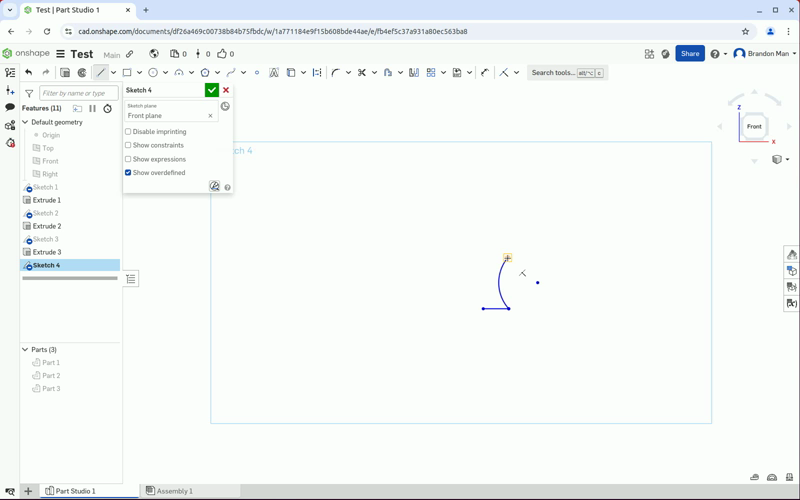
key_down(shift)
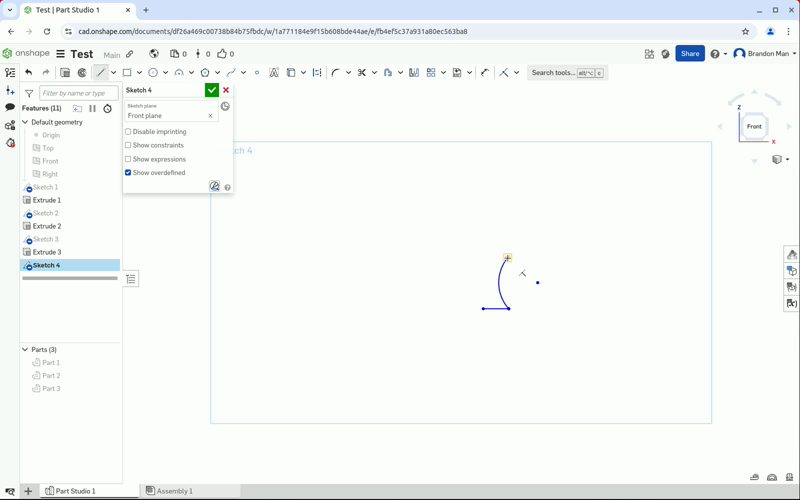
mouse_move(537, 257)
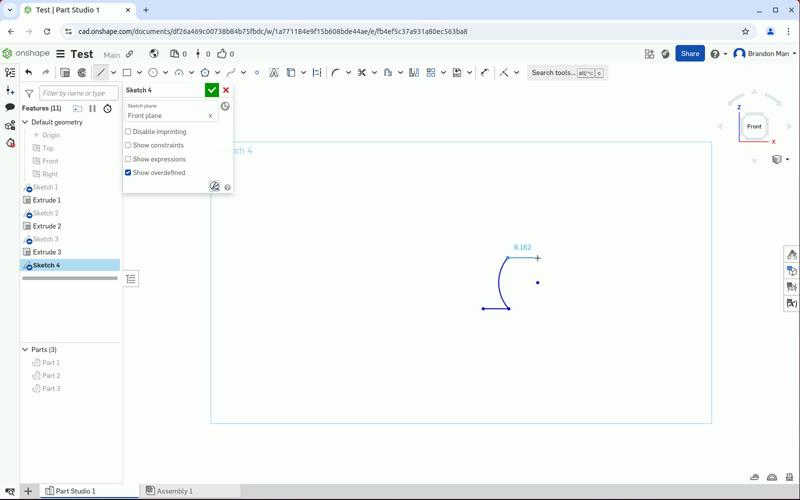
mouse_move(484, 257)
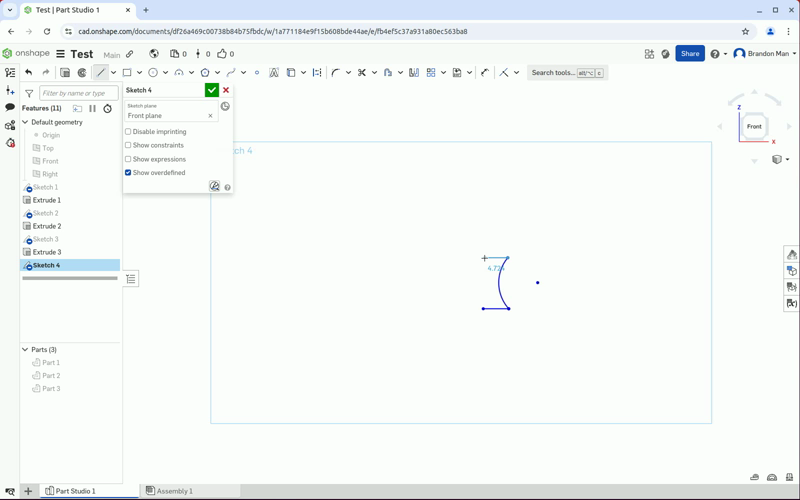
click(484, 257)
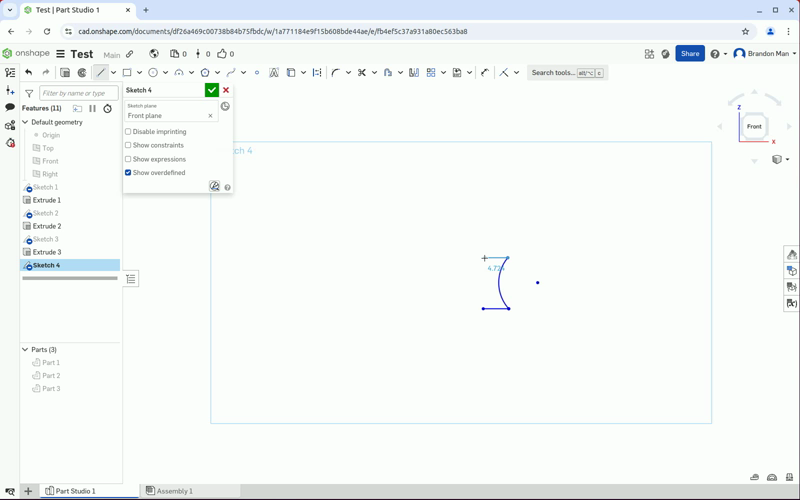
key_up(shift)
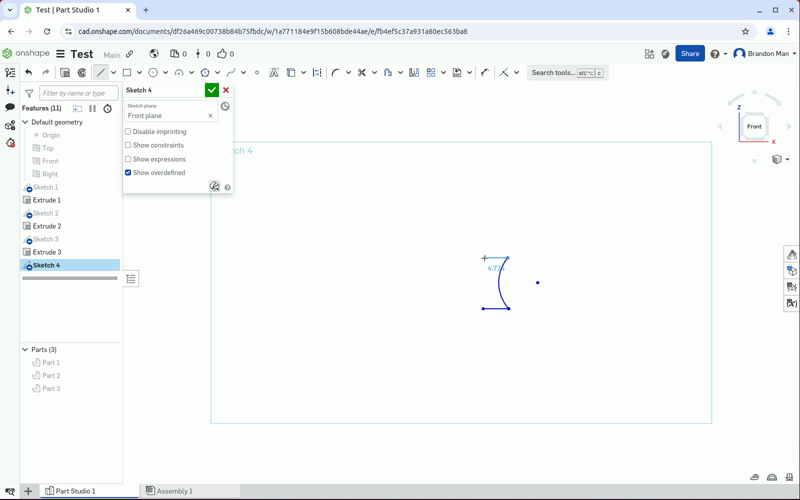
key(esc)
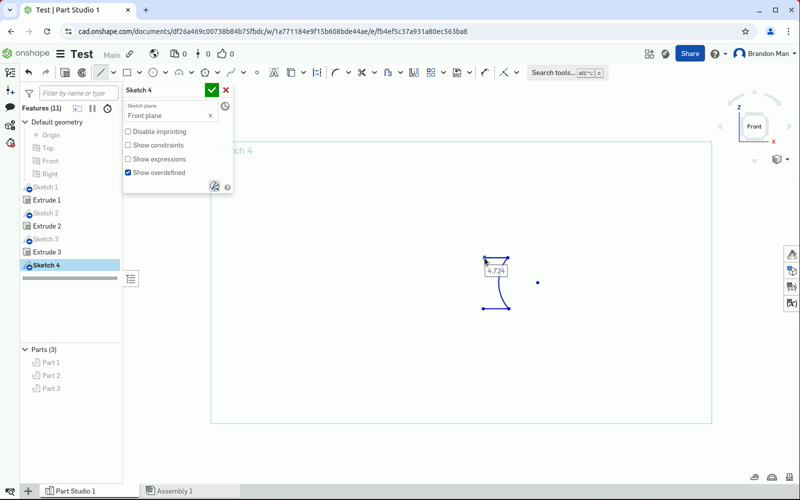
key(a)
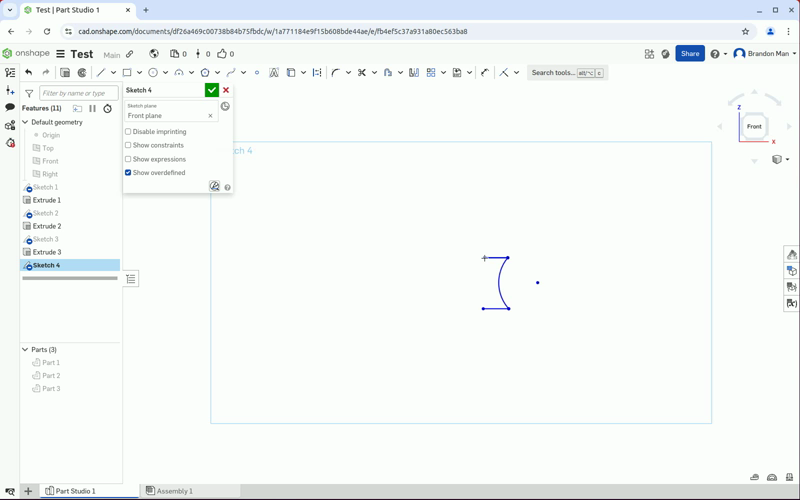
mouse_move(484, 257)
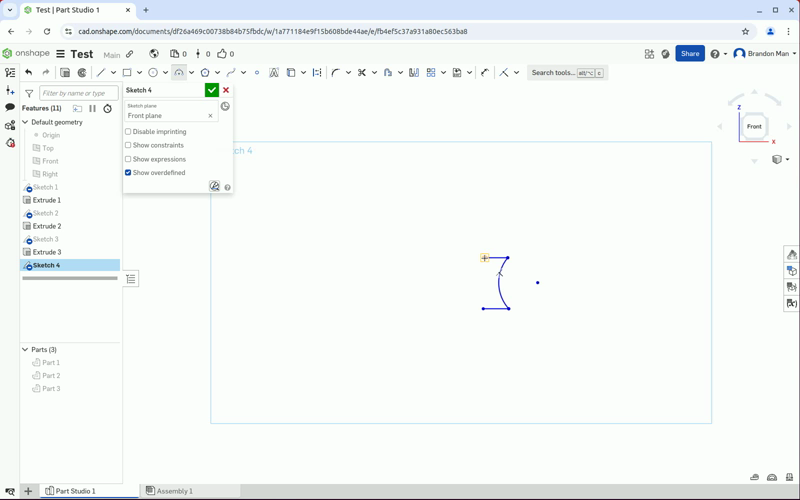
click(484, 257)
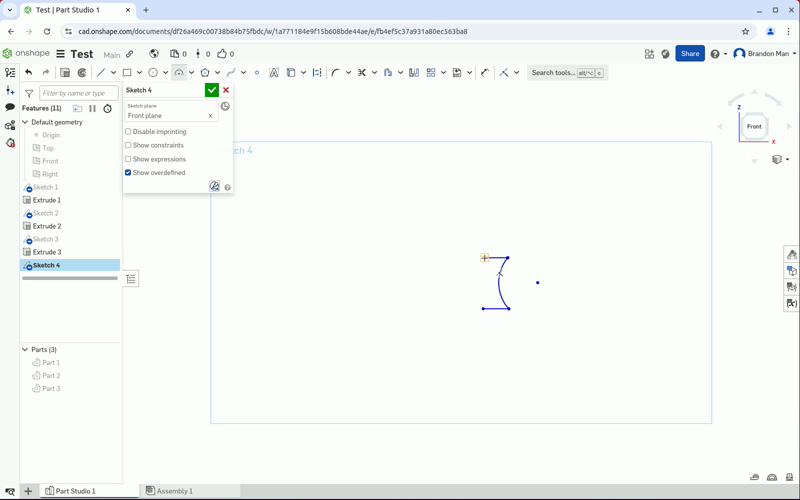
mouse_move(483, 308)
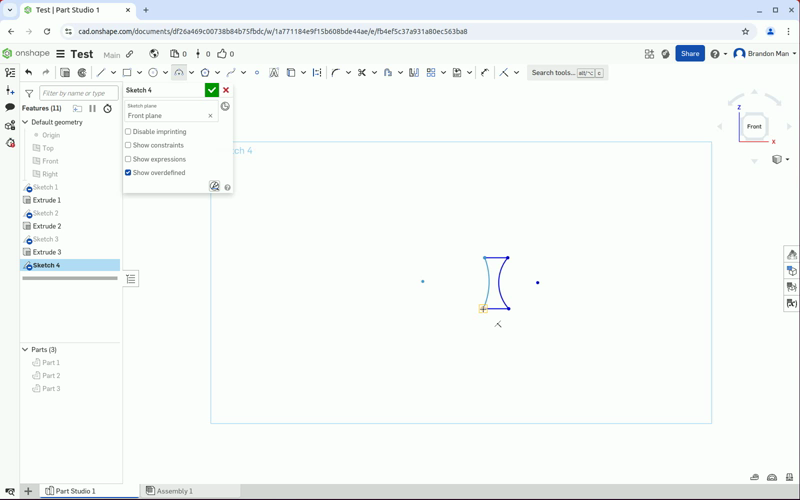
click(483, 308)
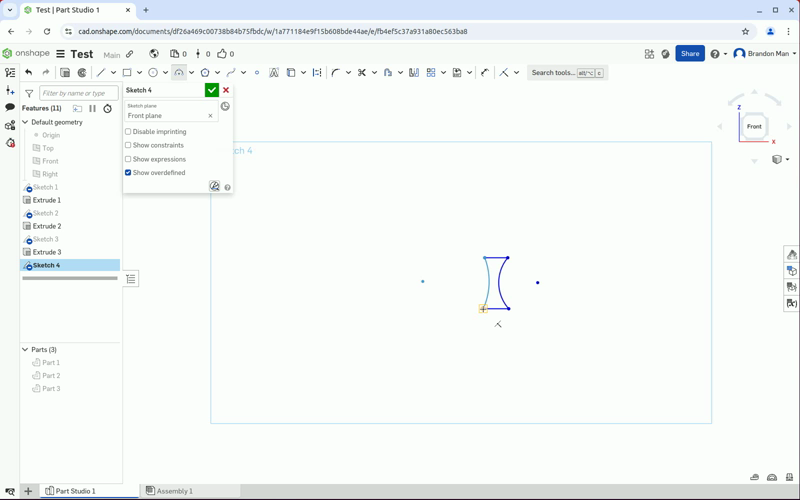
key_down(shift)
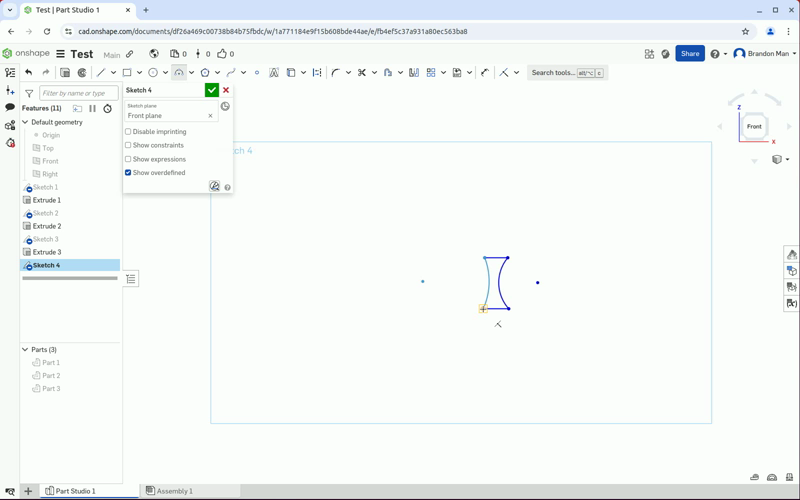
mouse_move(495, 283)
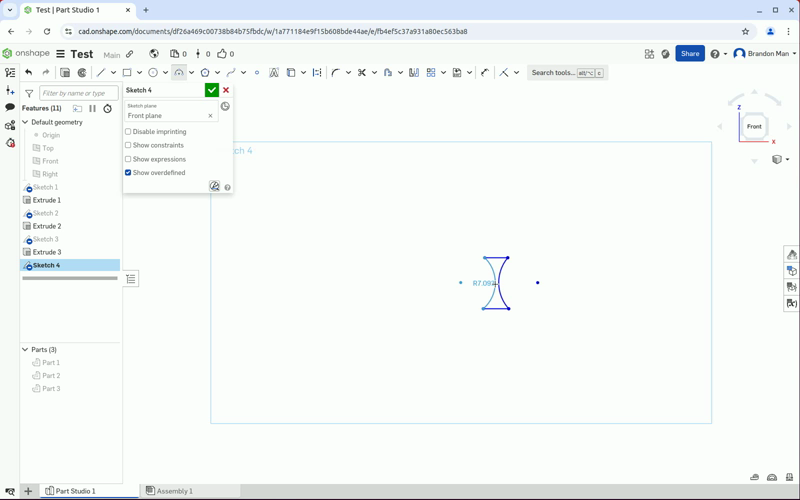
scroll(6)
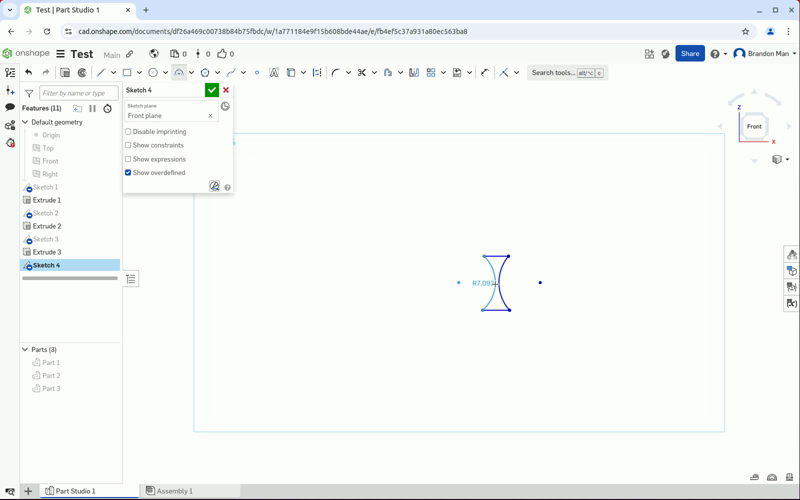
scroll(6)
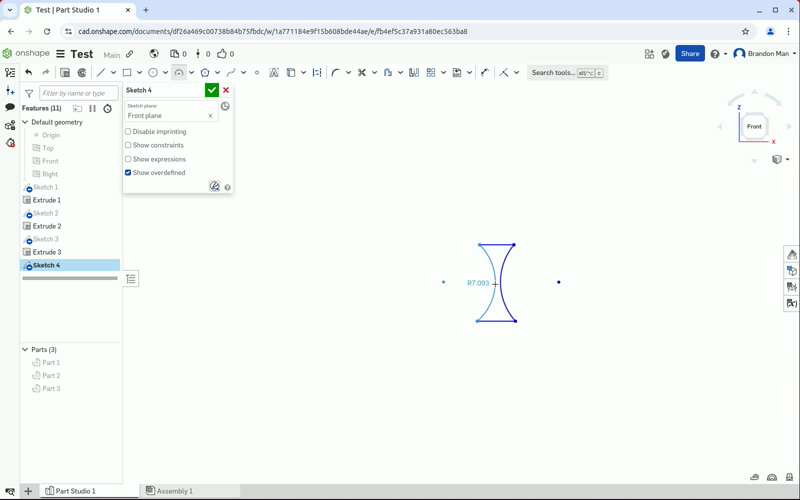
scroll(6)
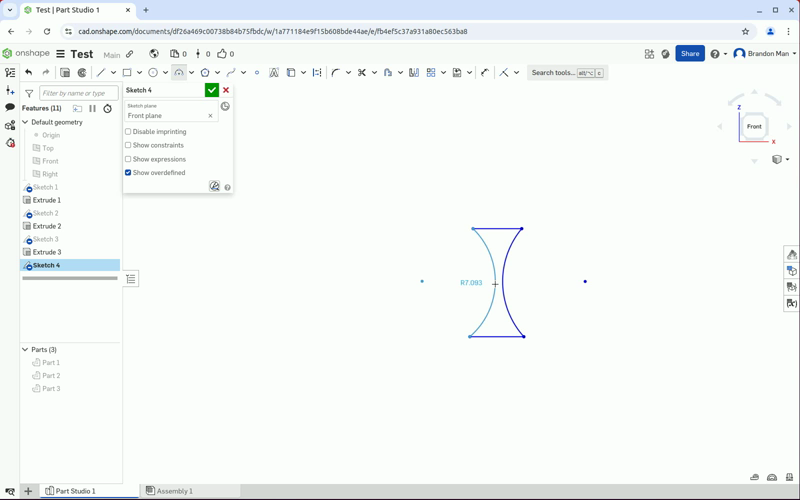
scroll(6)
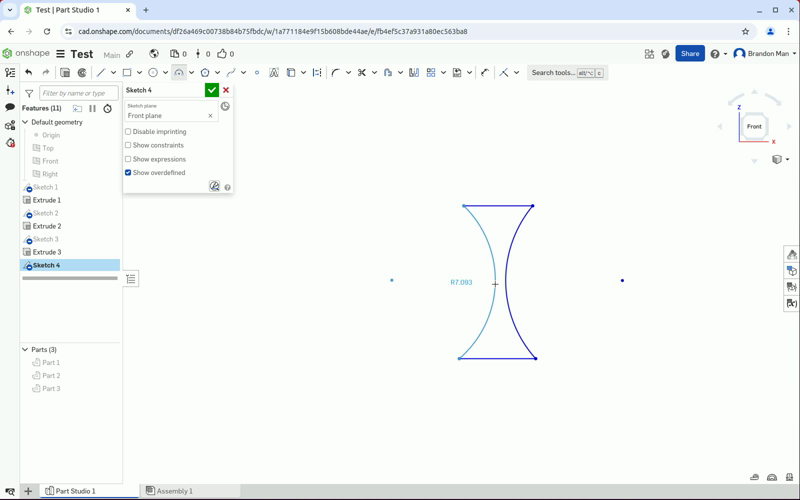
scroll(6)
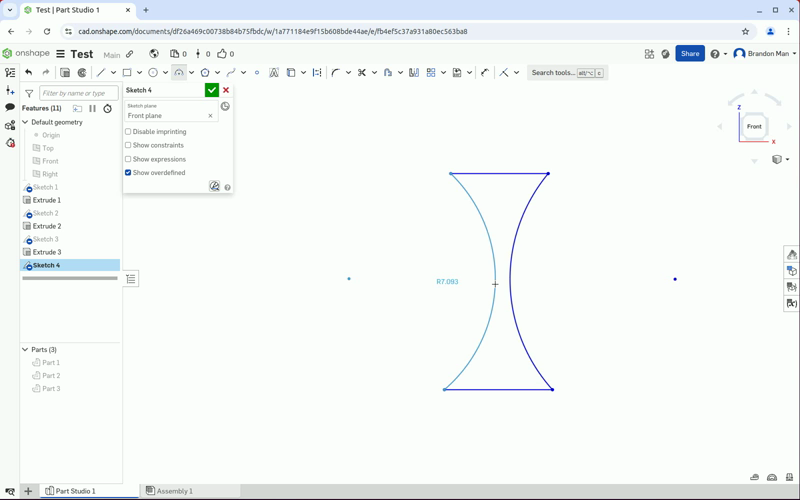
scroll(6)
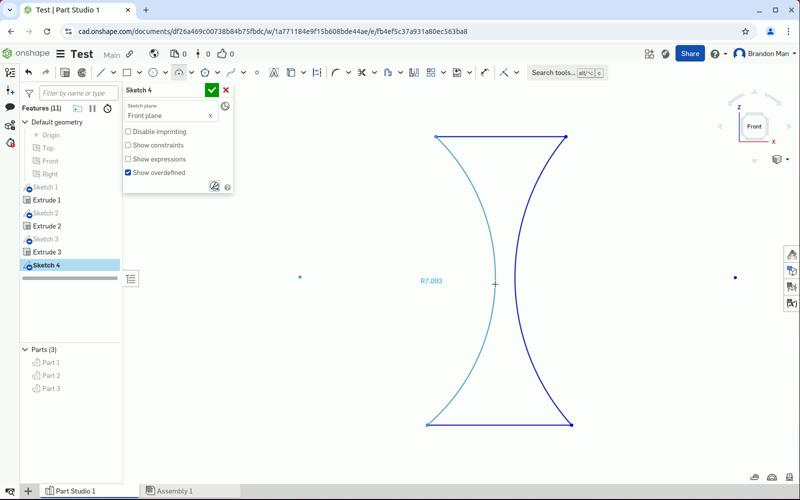
scroll(6)
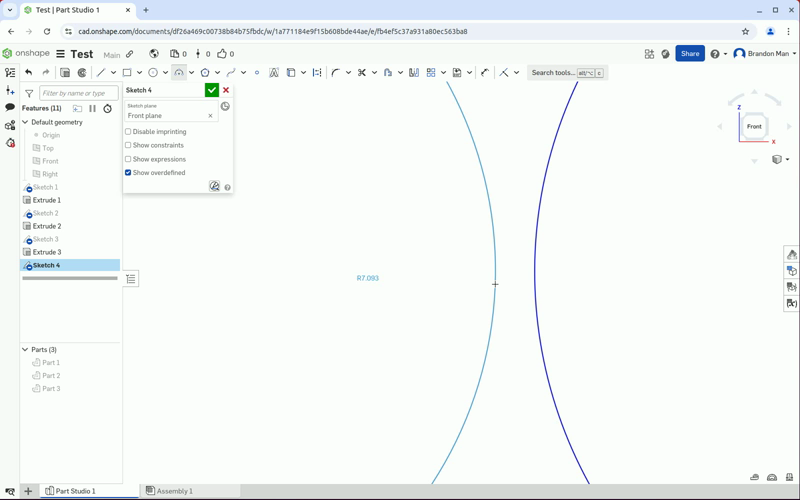
click(495, 283)
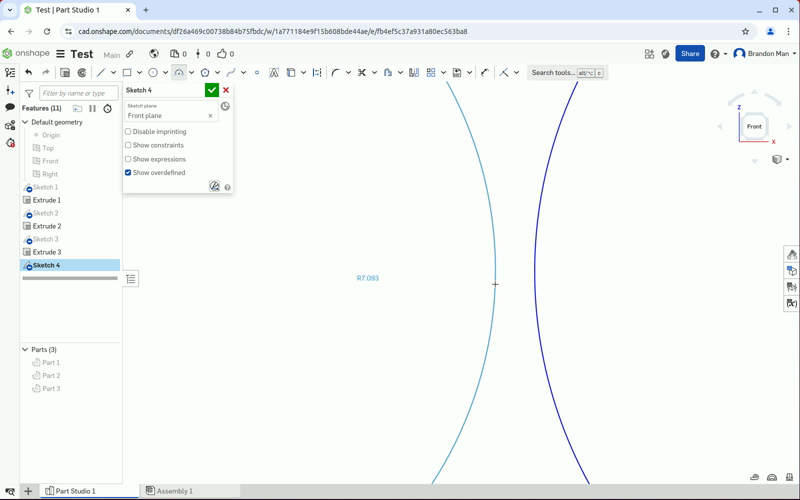
scroll(-6)
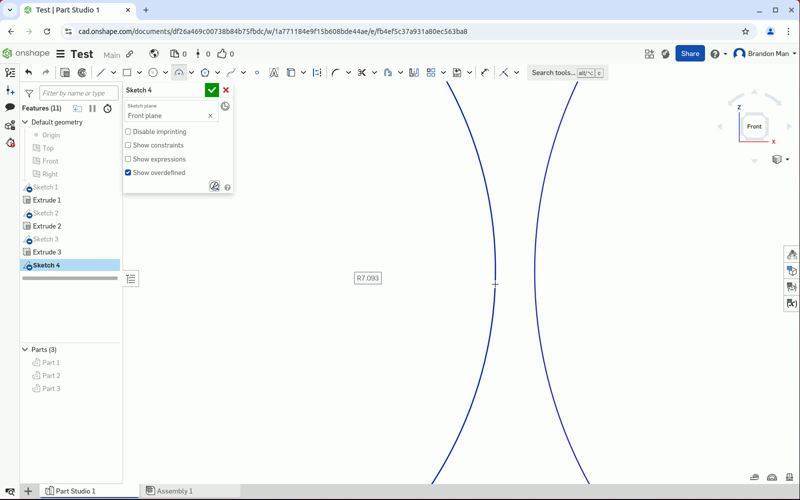
scroll(-6)
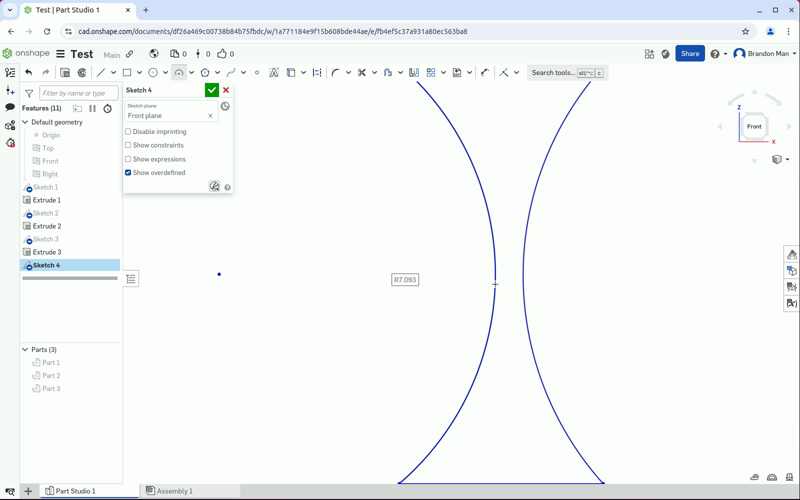
scroll(-6)
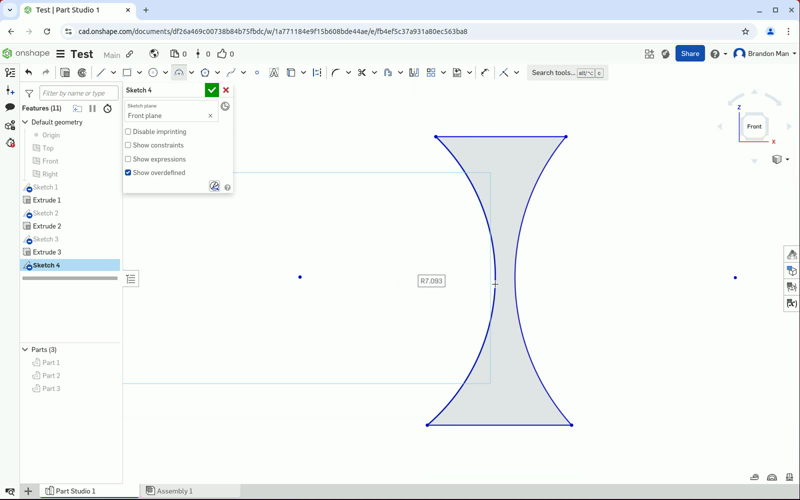
scroll(-6)
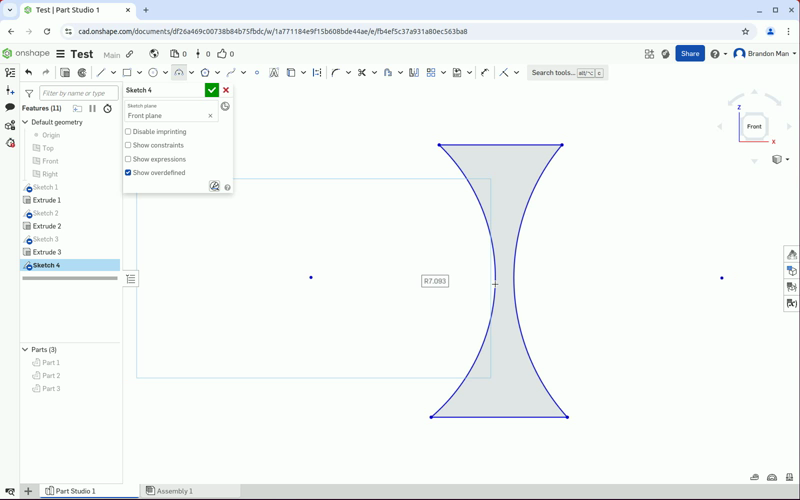
scroll(-6)
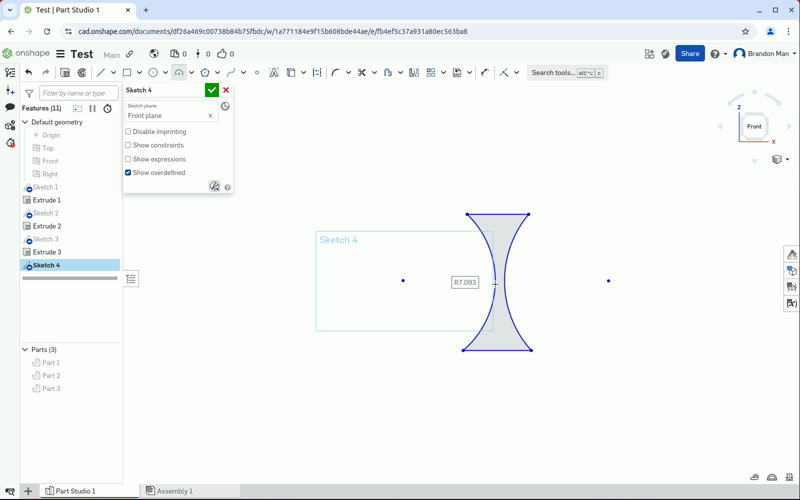
scroll(-6)
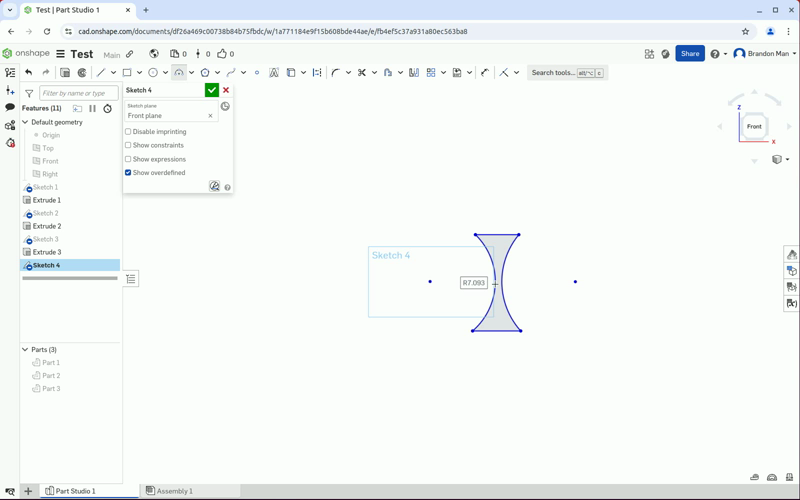
scroll(-6)
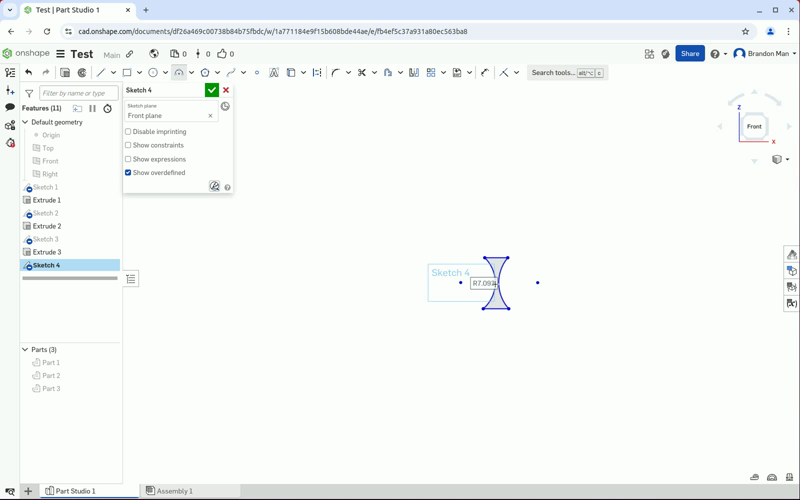
key_up(shift)
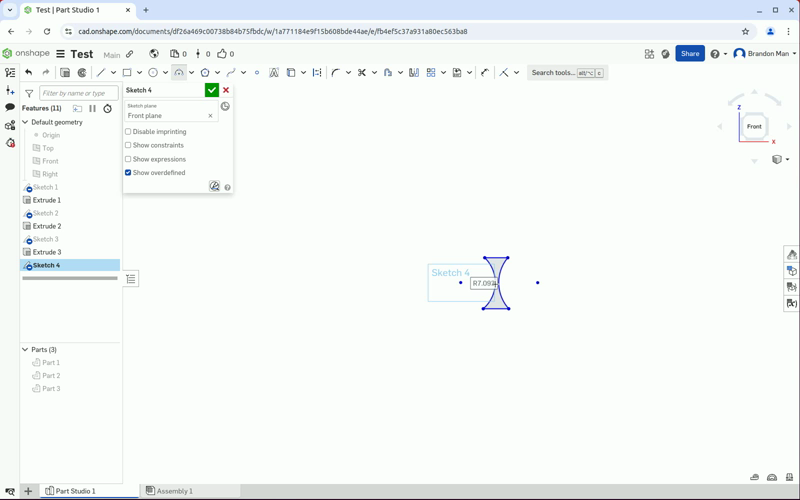
key(esc)
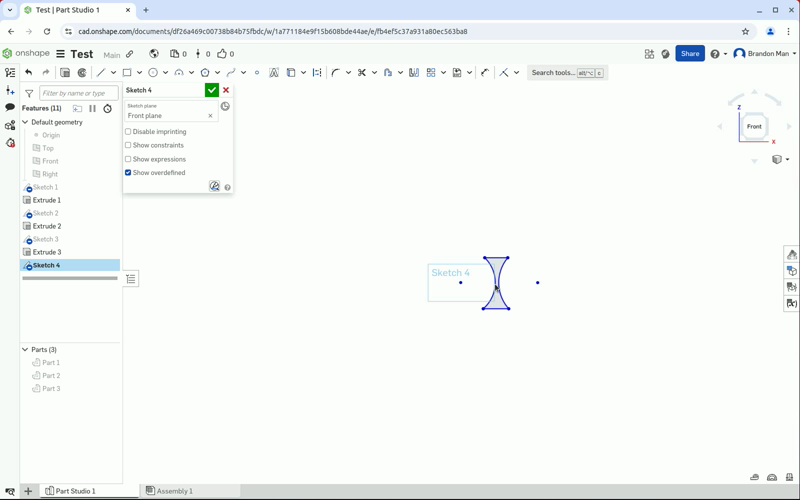
mouse_move(497, 258)
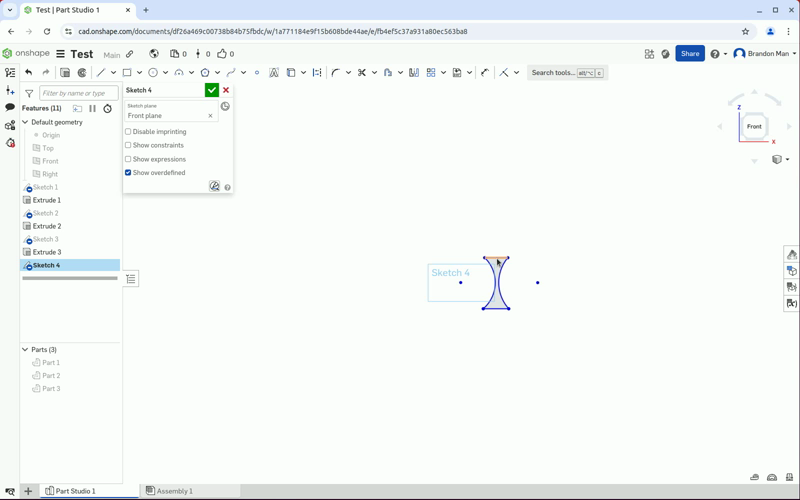
scroll(6)
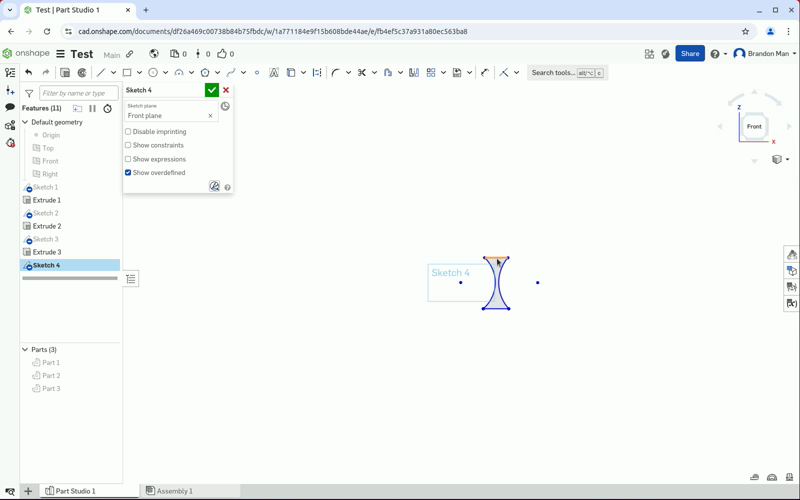
scroll(6)
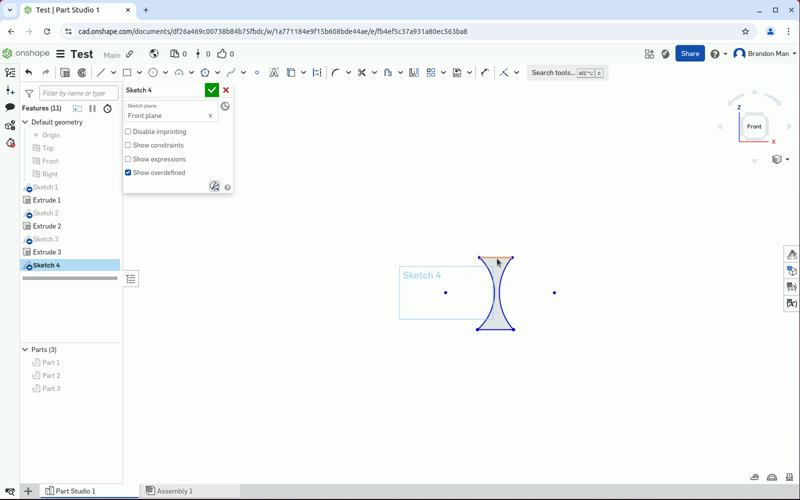
scroll(6)
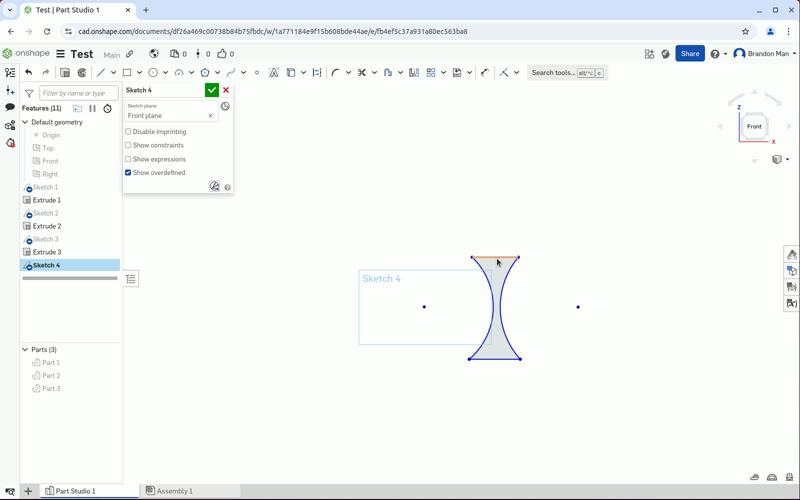
scroll(6)
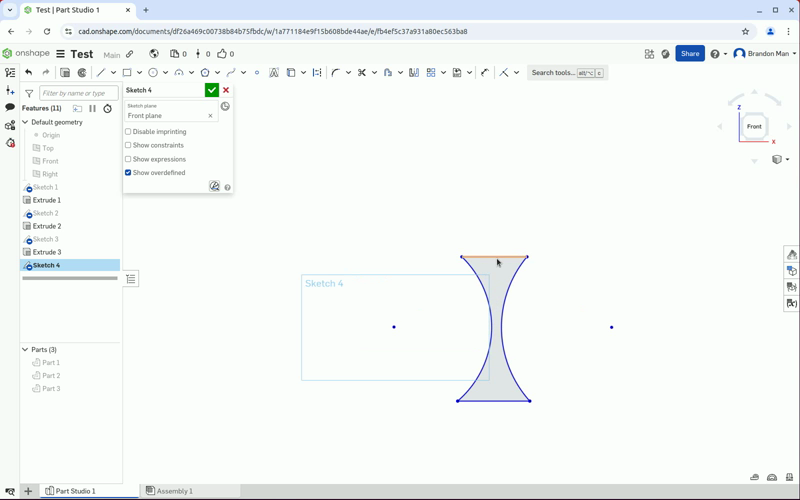
scroll(6)
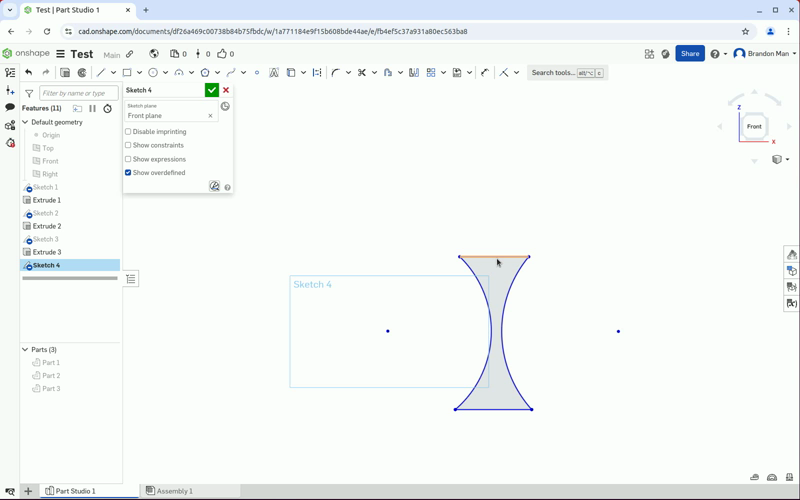
scroll(6)
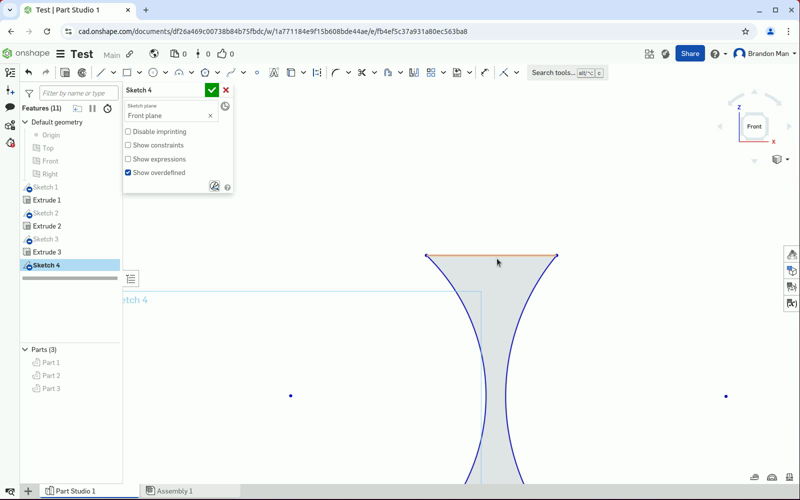
scroll(6)
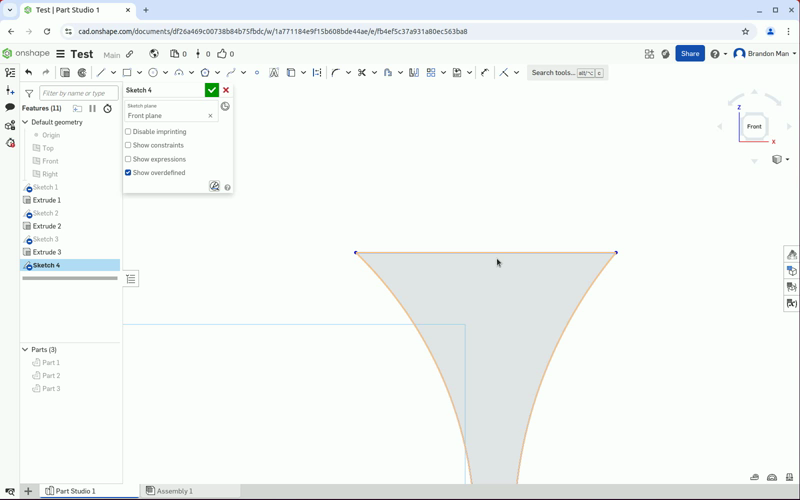
click(497, 258)
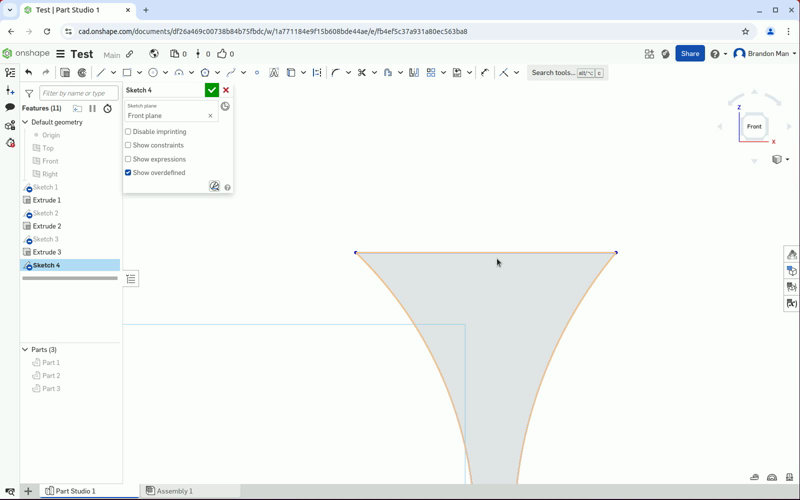
scroll(-6)
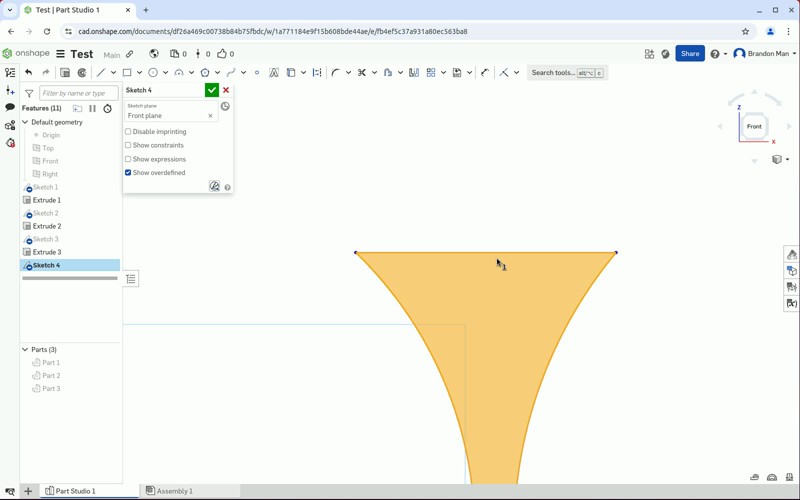
scroll(-6)
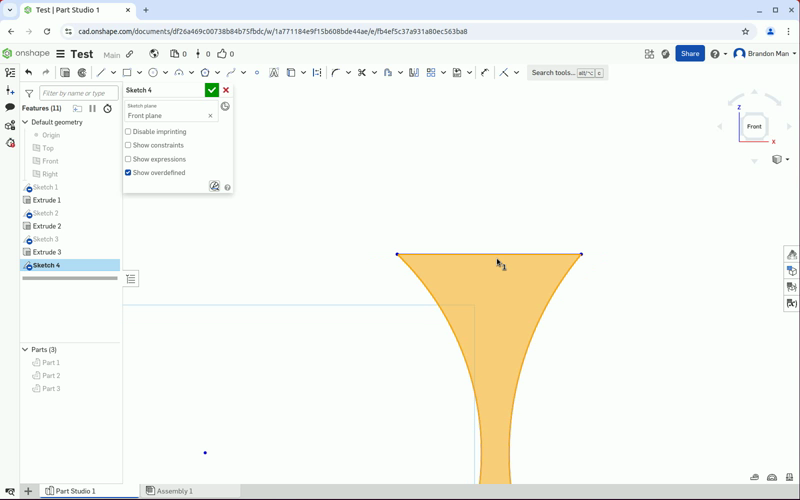
scroll(-6)
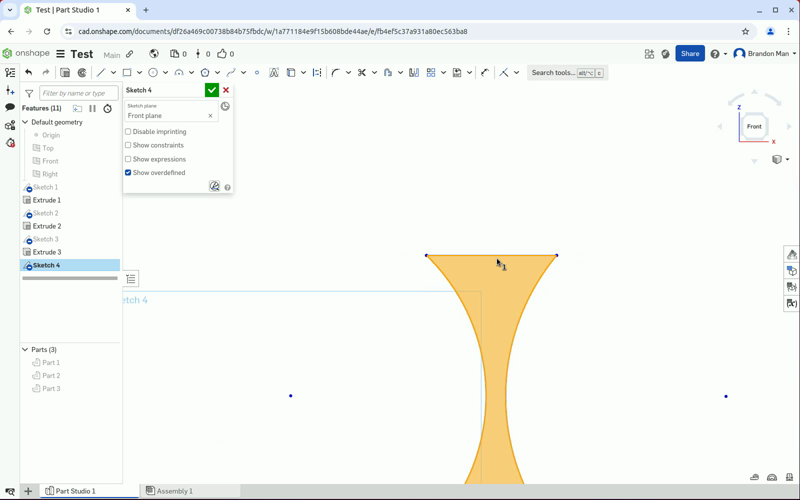
scroll(-6)
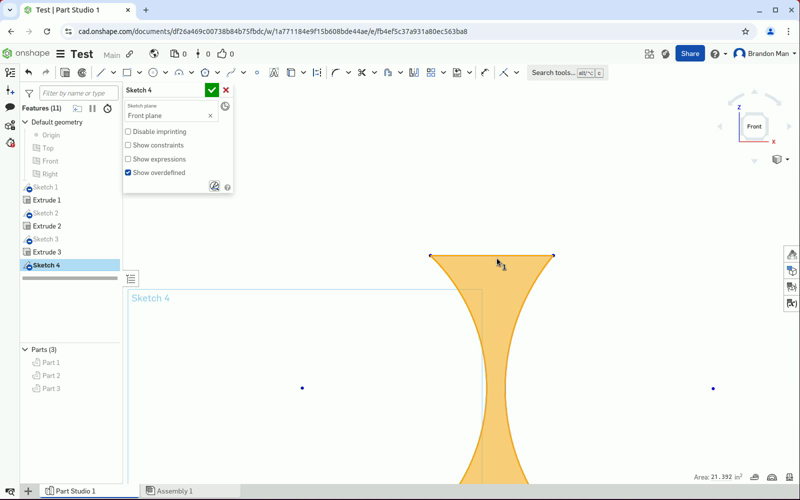
scroll(-6)
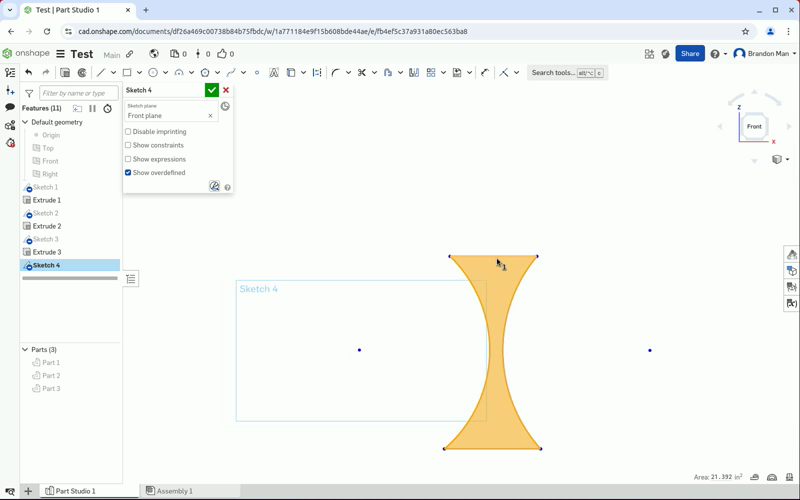
scroll(-6)
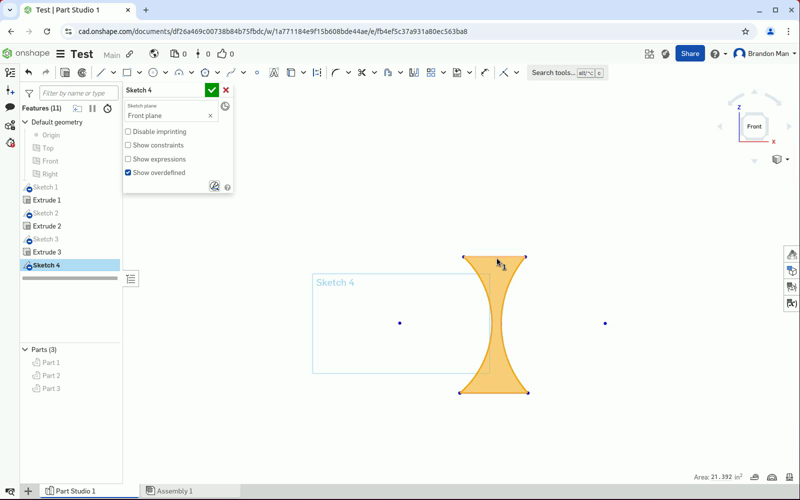
scroll(-6)
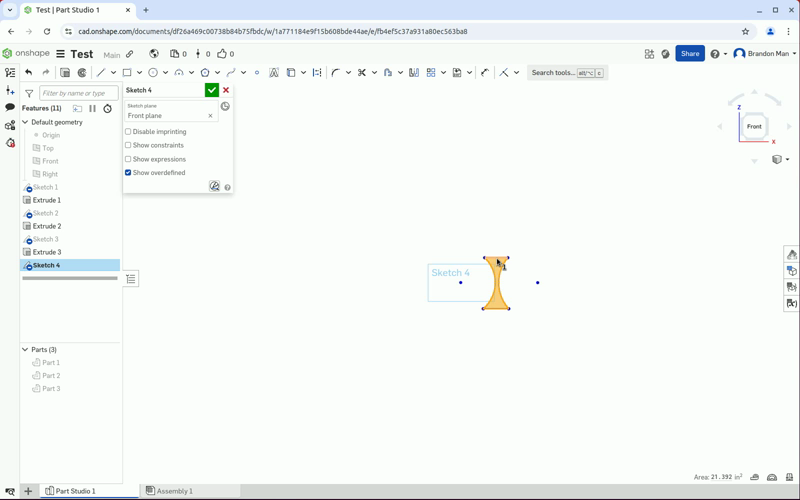
mouse_move(73, 352)
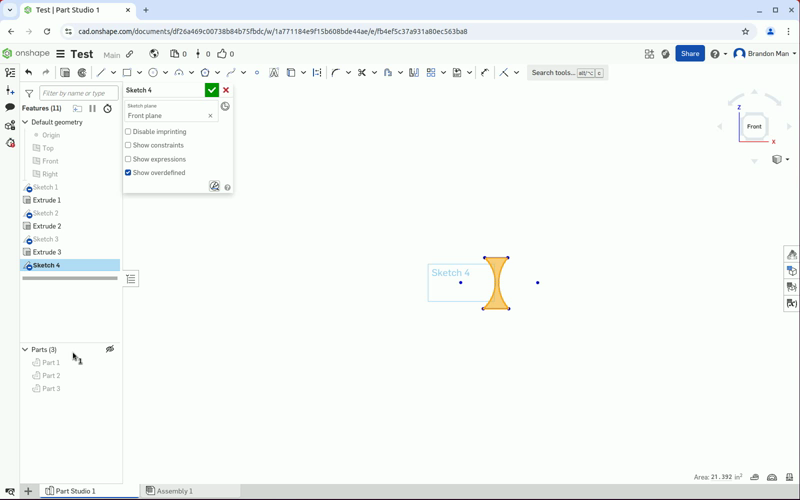
key(shift+y)
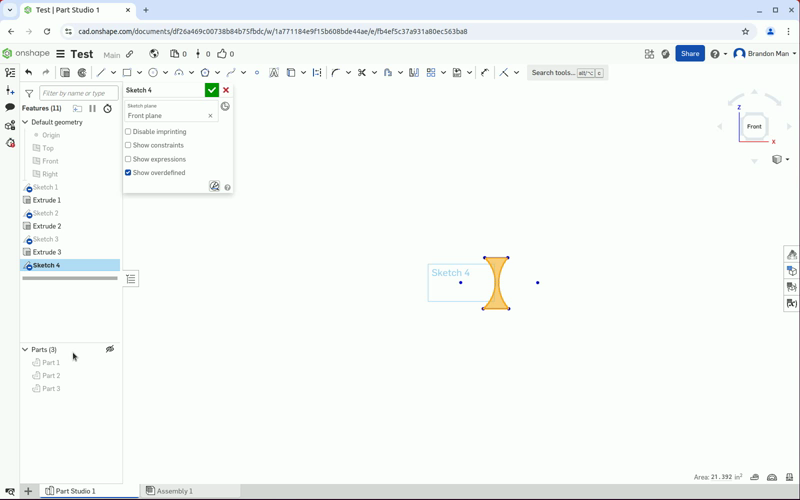
key(shift+e)
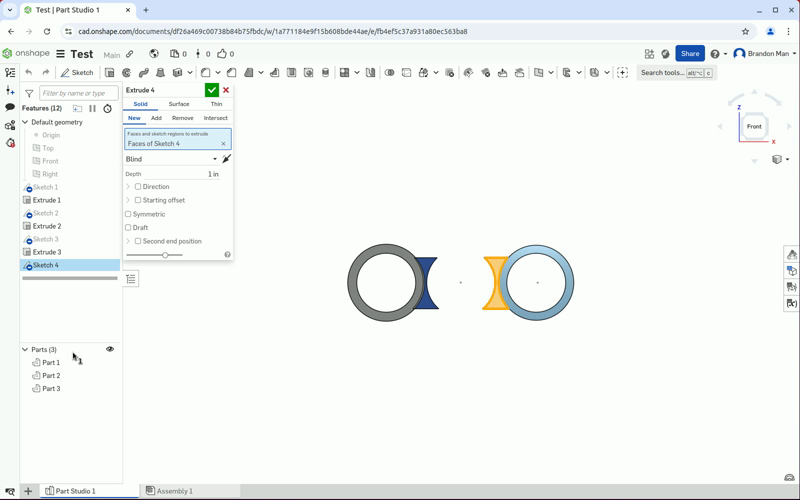
mouse_move(143, 106)
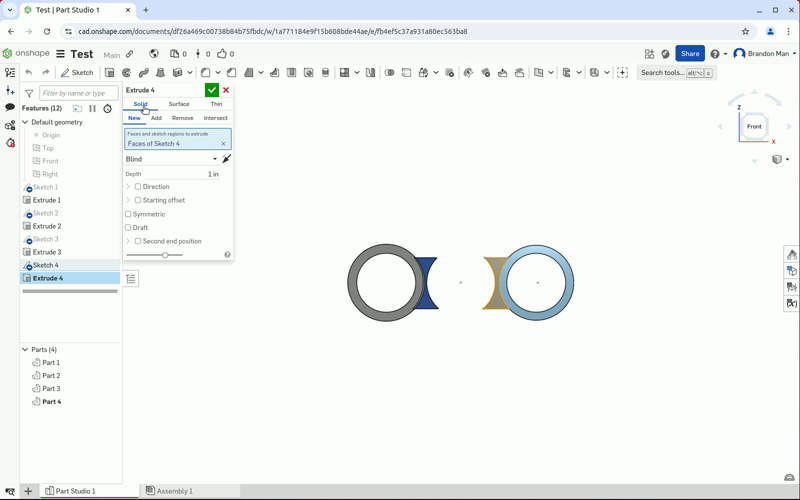
click(143, 106)
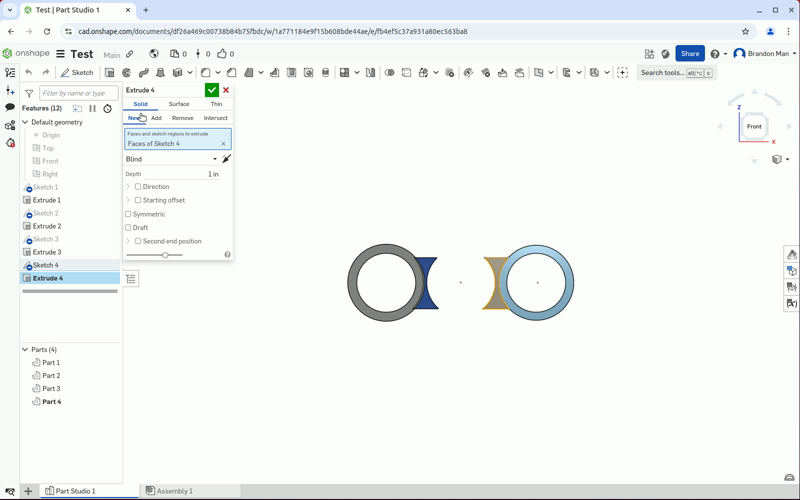
mouse_move(137, 120)
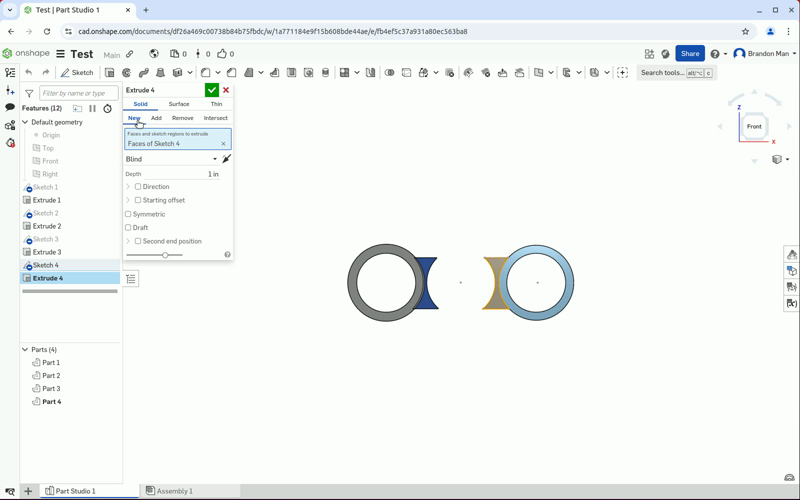
click(137, 120)
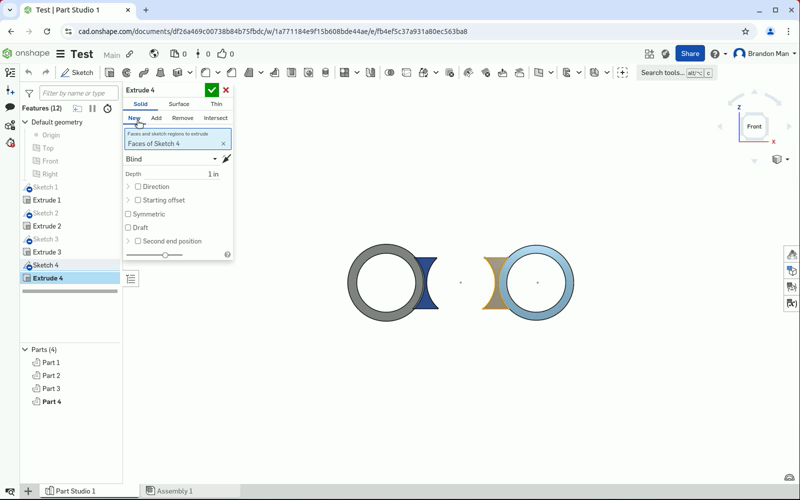
key(tab, 4)
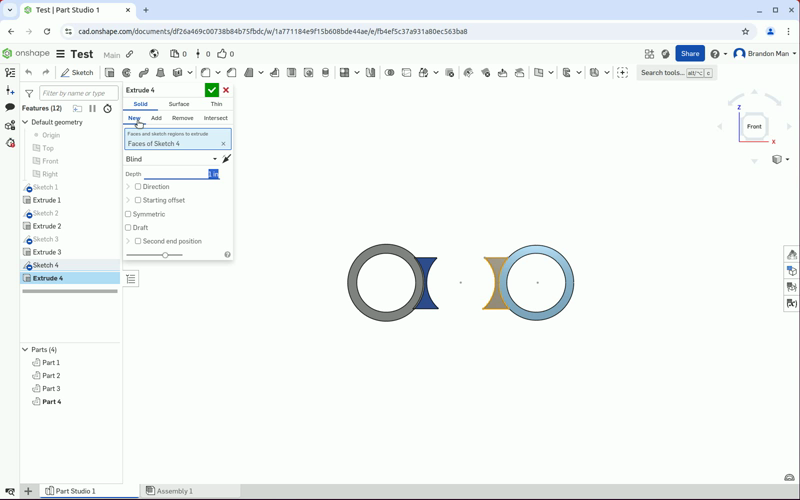
text(3.611)
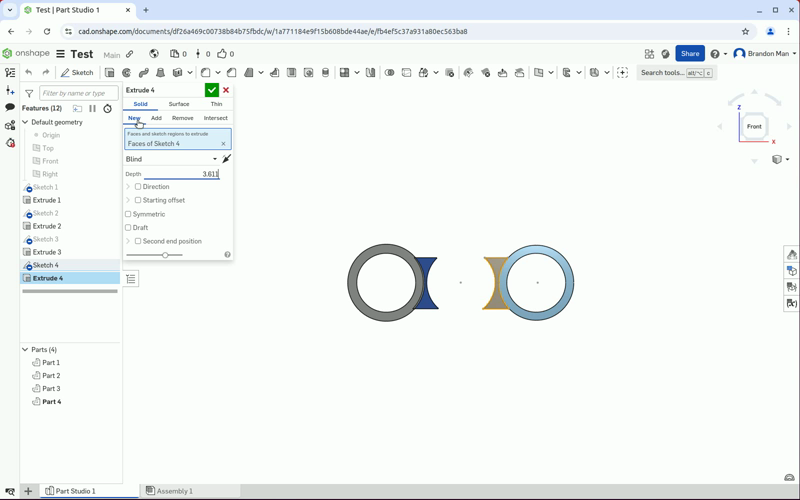
key(enter)
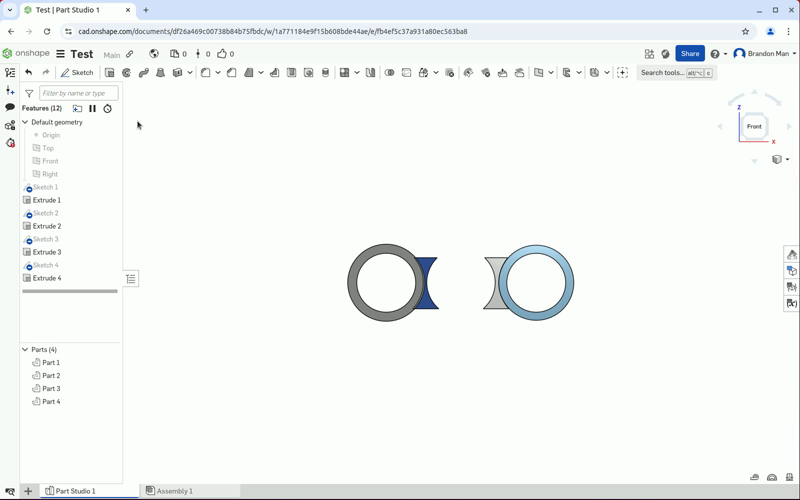
key(shift+h)
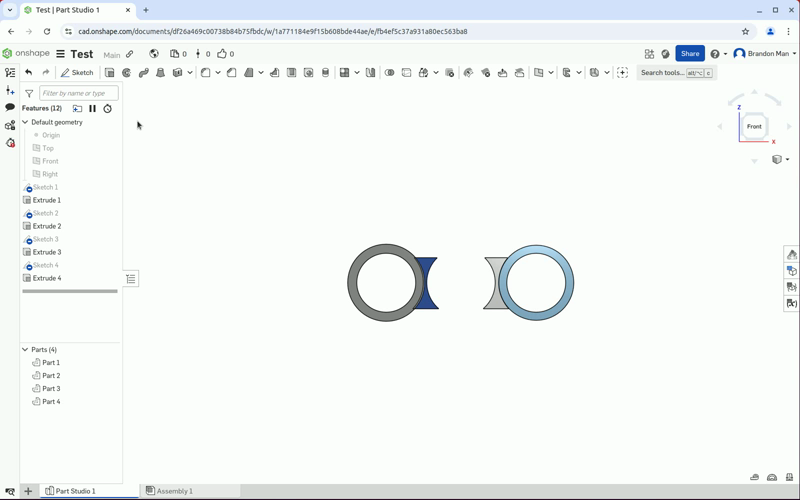
key(shift+h)
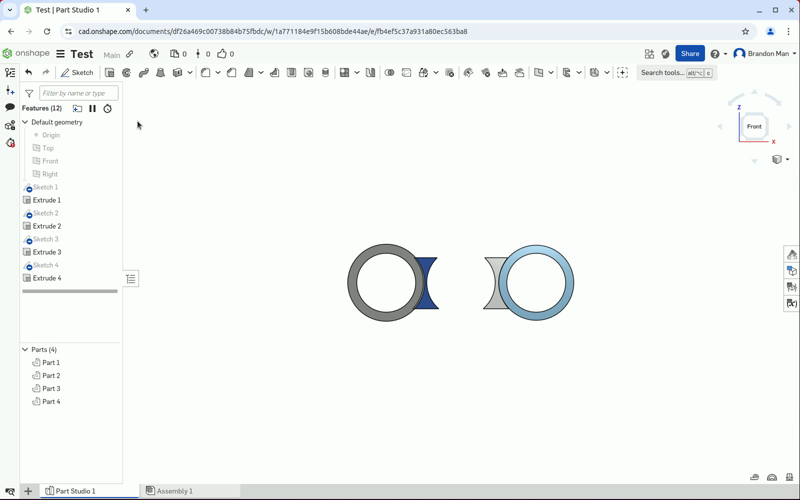
mouse_move(73, 189)
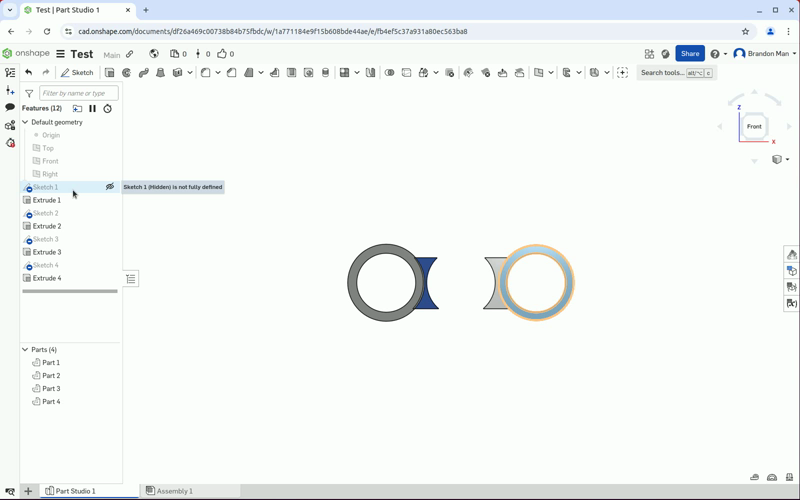
click(73, 189)
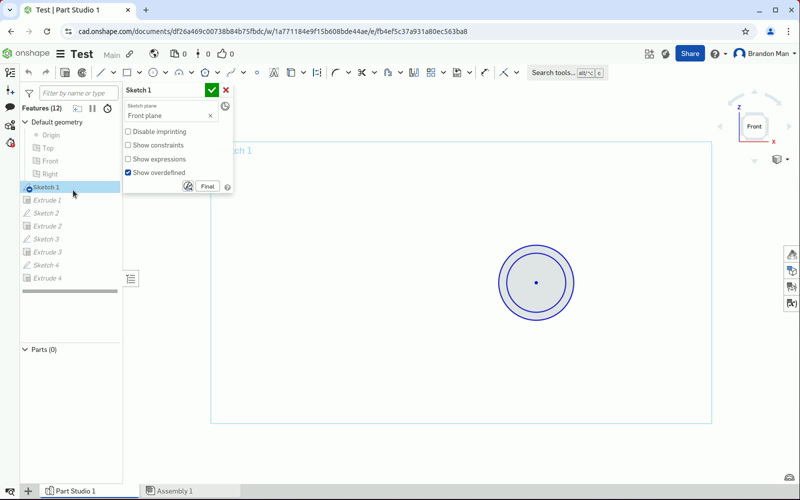
mouse_move(229, 92)
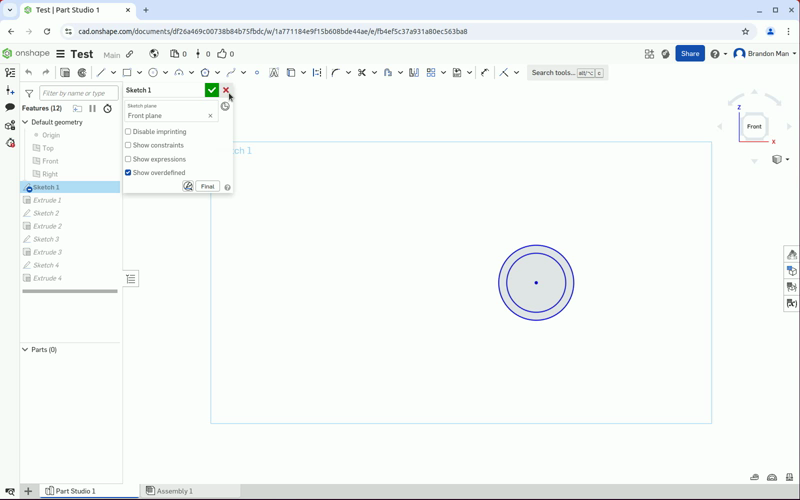
click(229, 92)
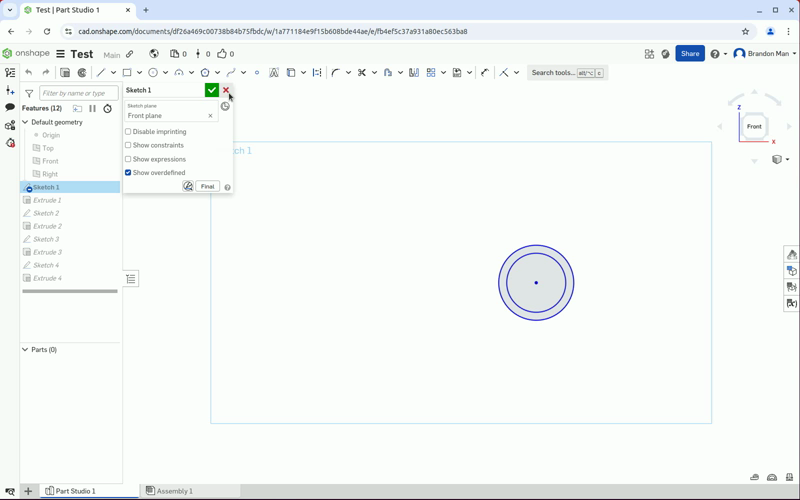
key(shift+s)
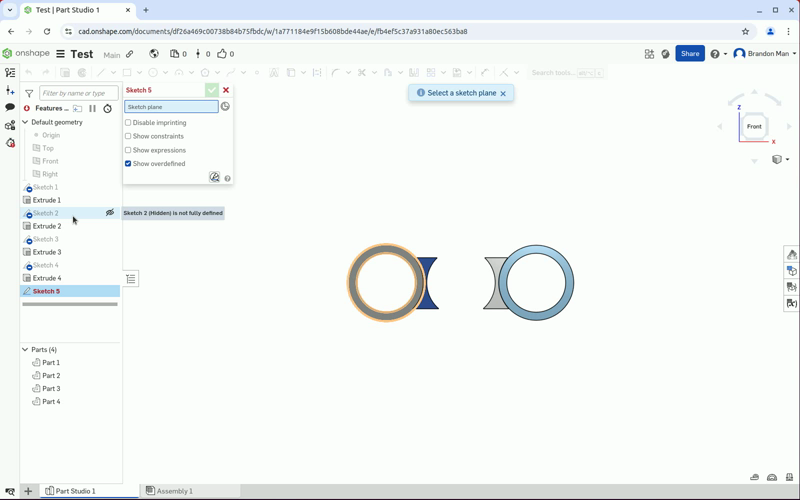
scroll(3)
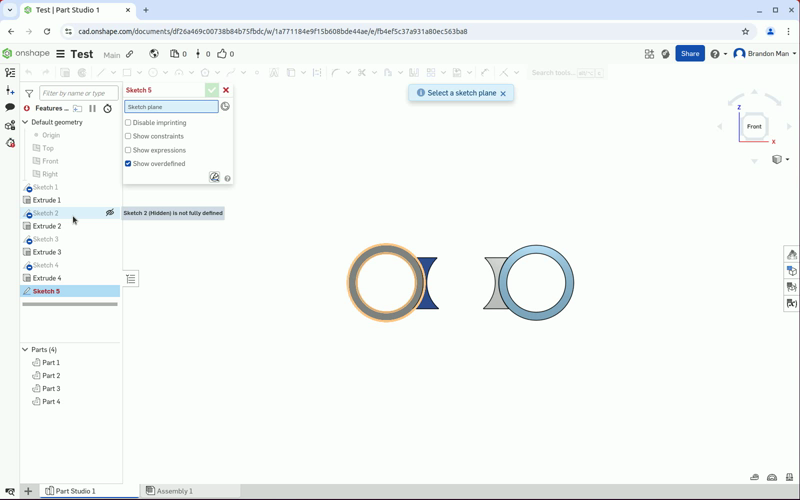
mouse_move(73, 163)
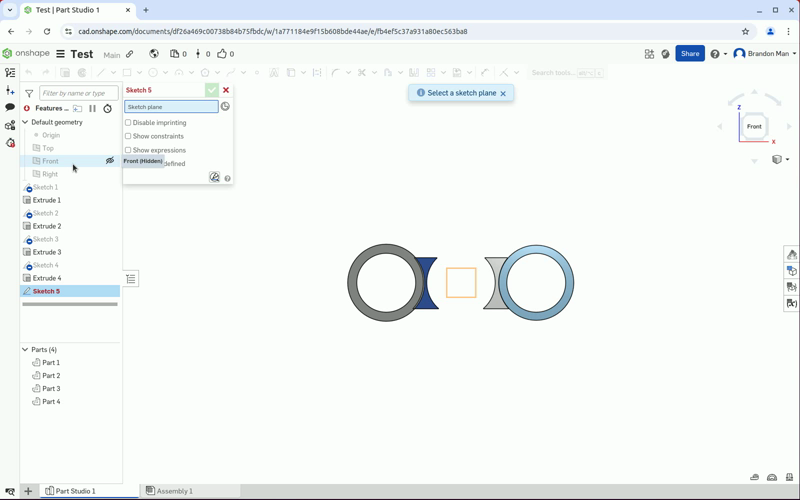
click(73, 163)
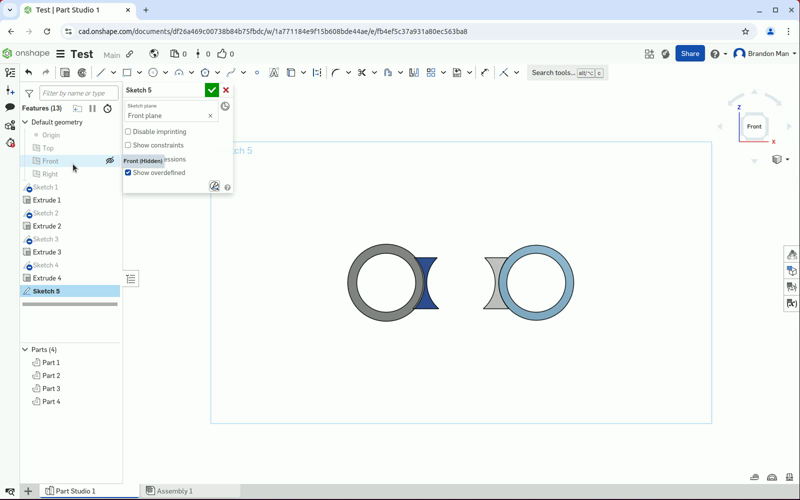
mouse_move(73, 352)
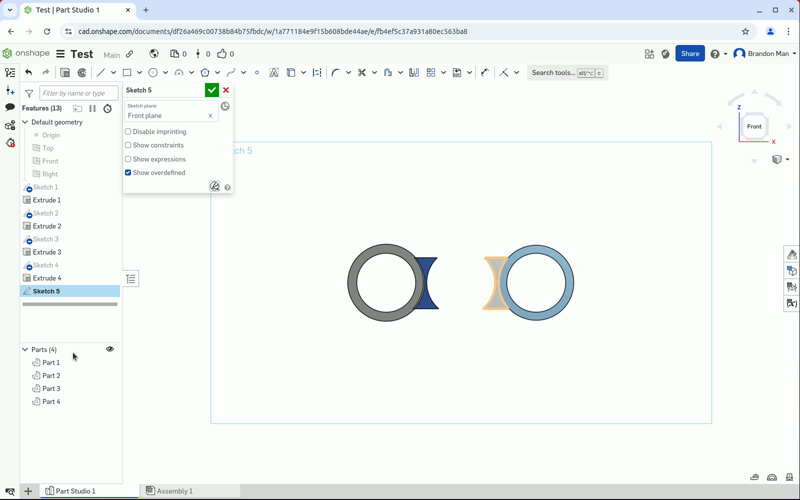
key(y)
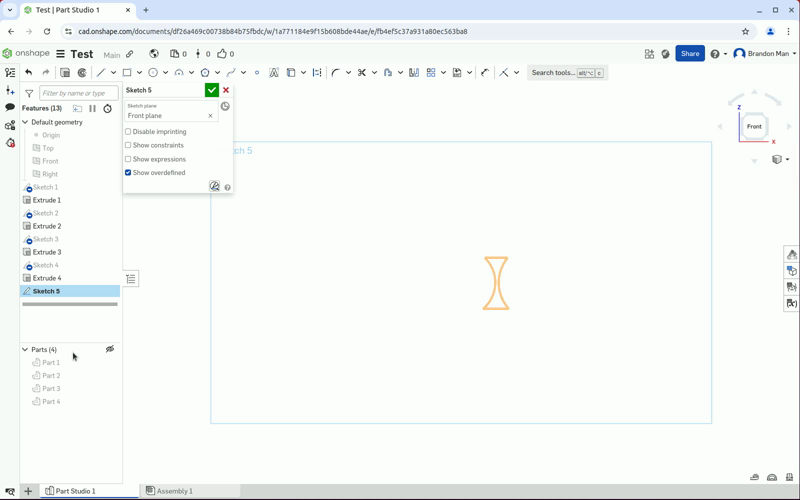
key(c)
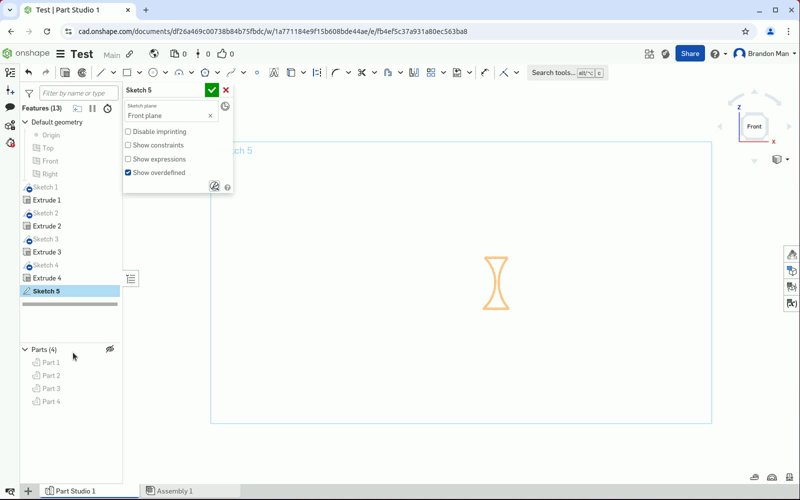
key_down(shift)
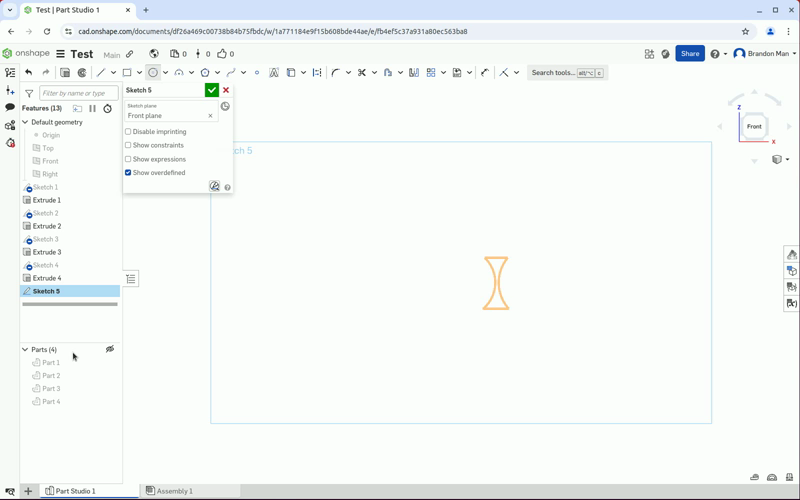
mouse_move(461, 282)
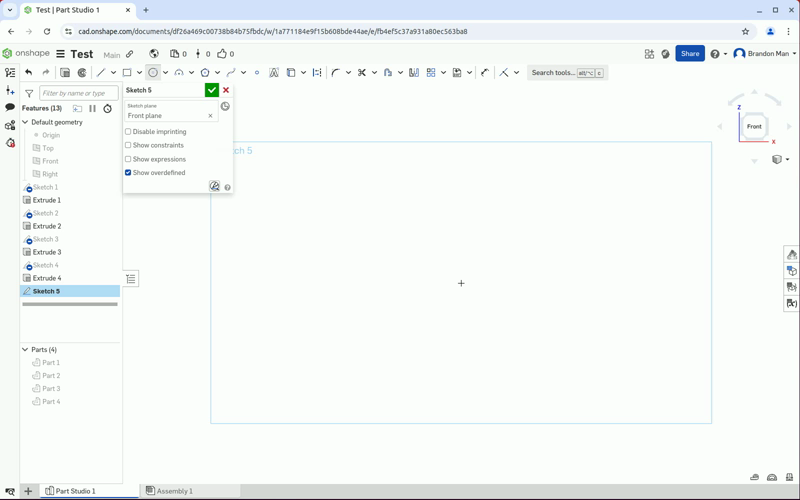
click(461, 282)
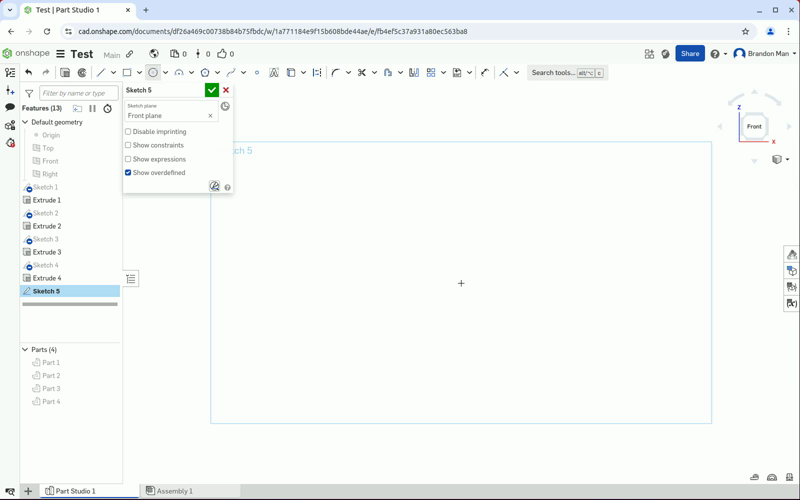
key_up(shift)
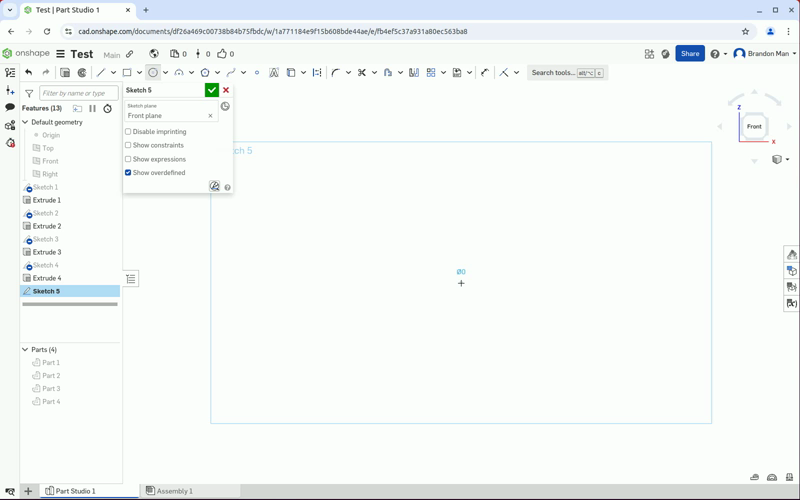
mouse_move(495, 282)
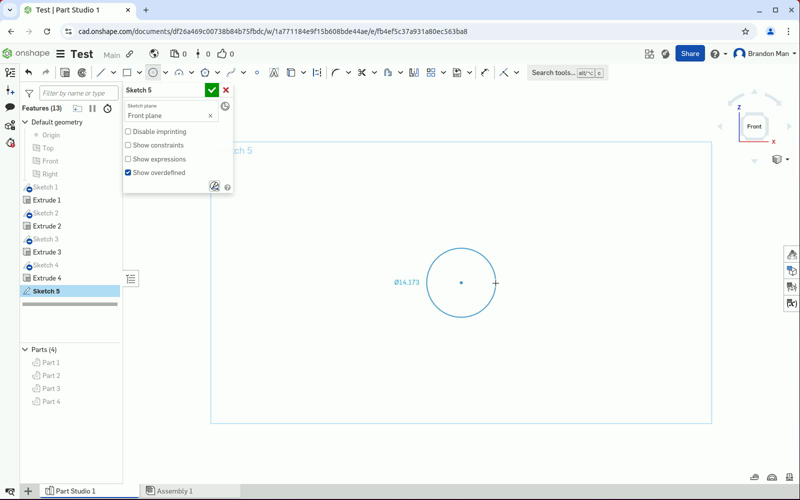
click(495, 282)
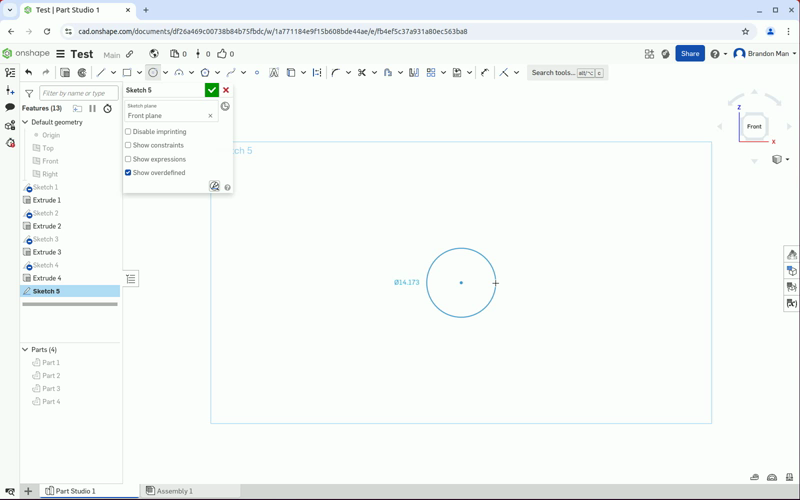
key(esc)
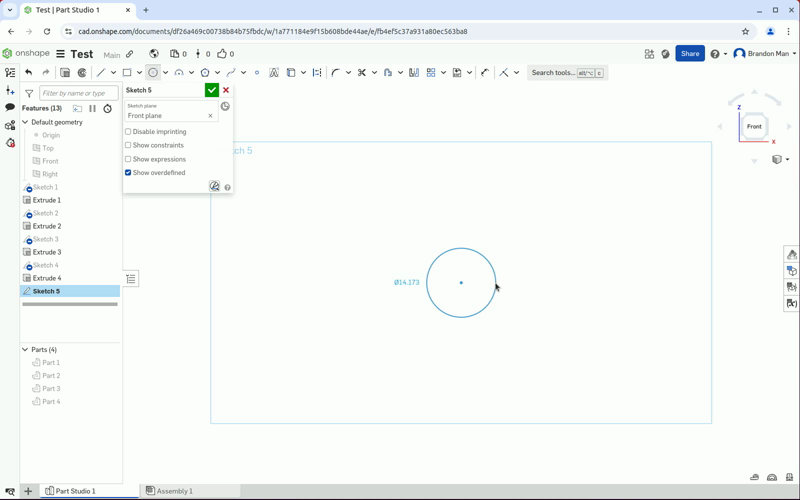
key(c)
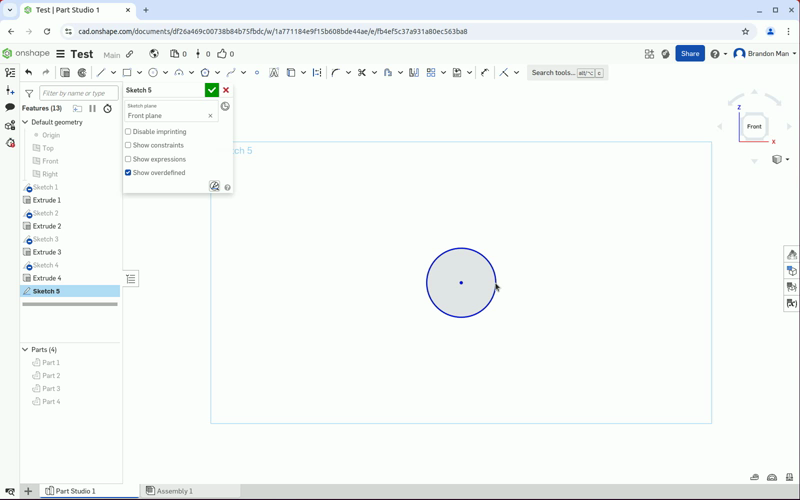
key_down(shift)
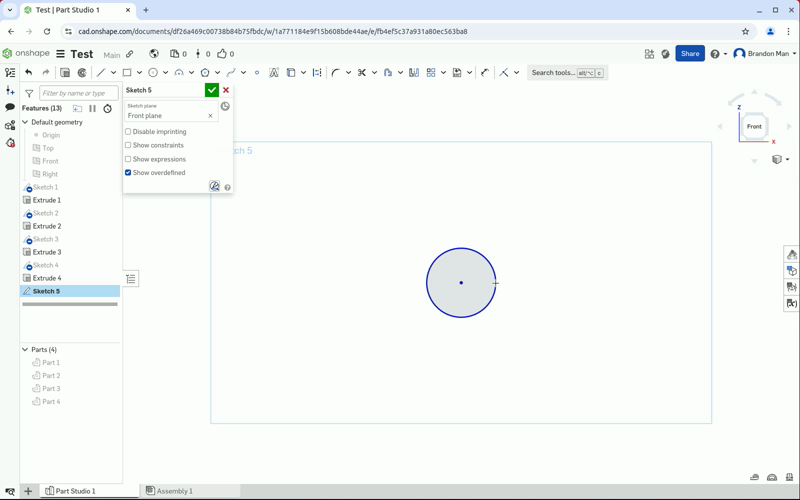
mouse_move(461, 282)
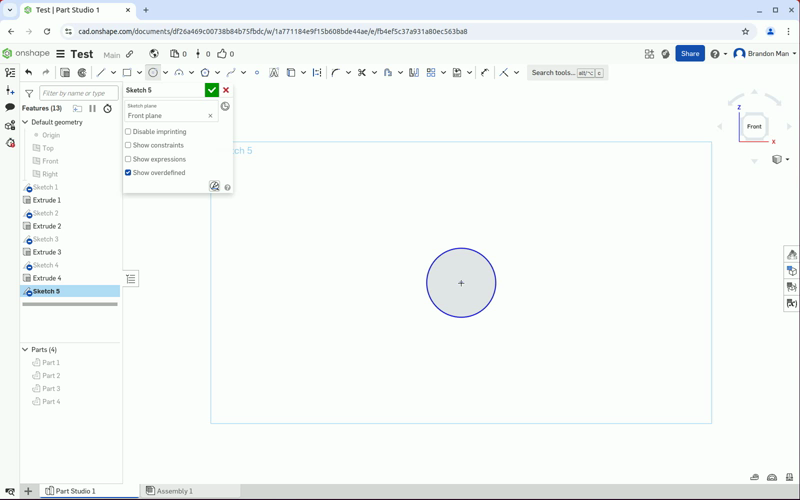
click(461, 282)
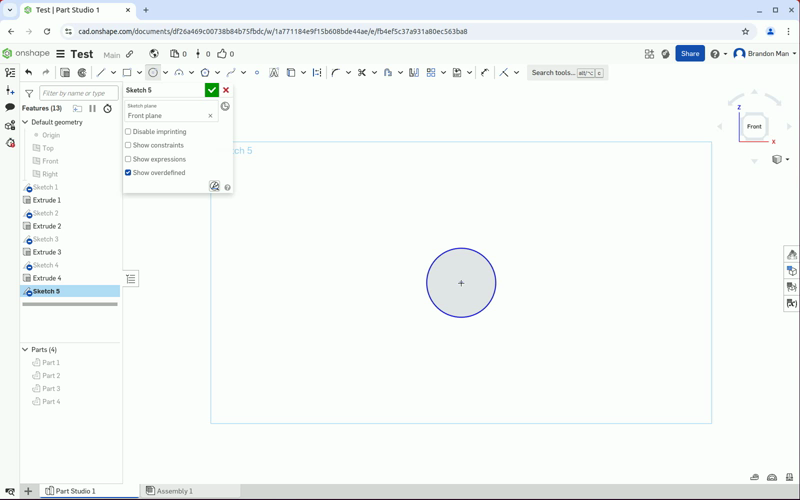
key_up(shift)
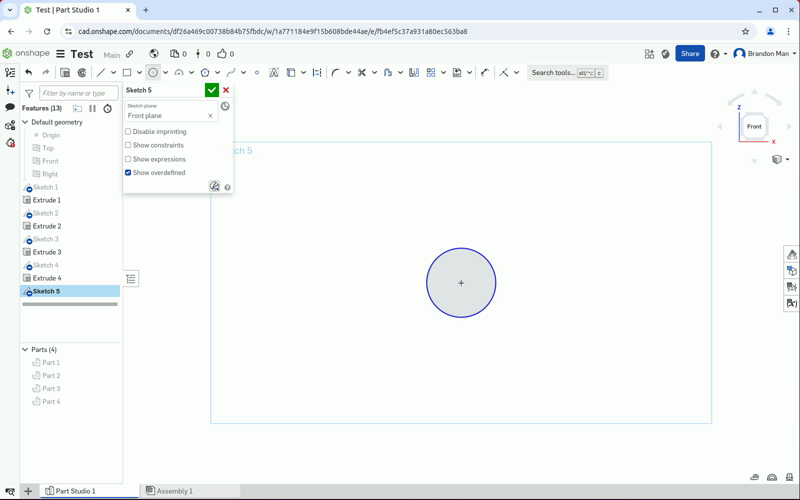
mouse_move(490, 282)
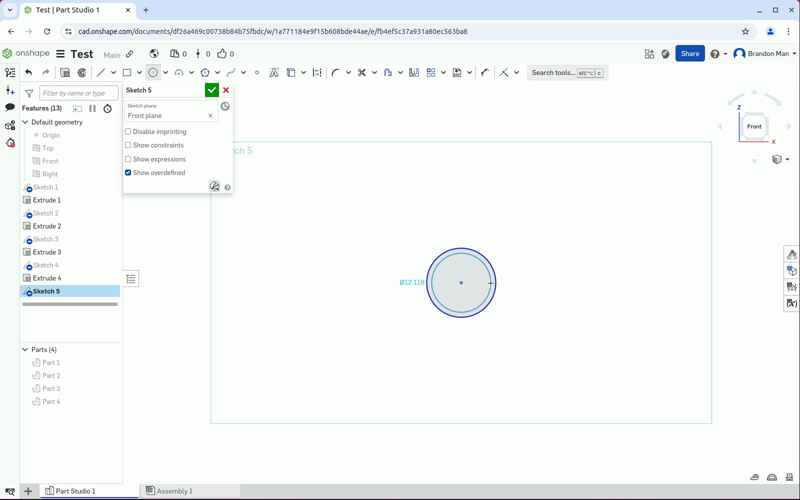
click(490, 282)
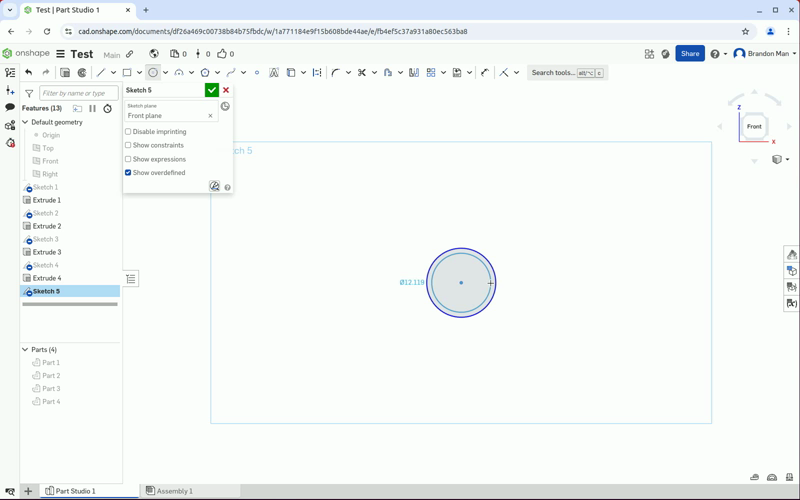
key(esc)
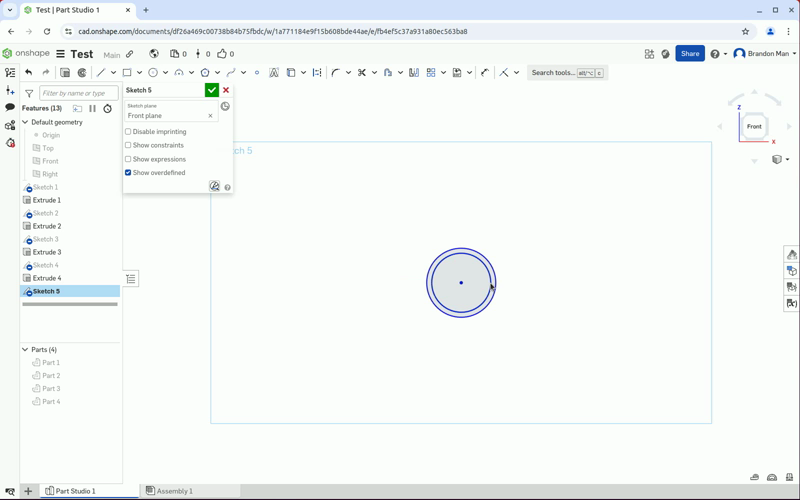
mouse_move(466, 251)
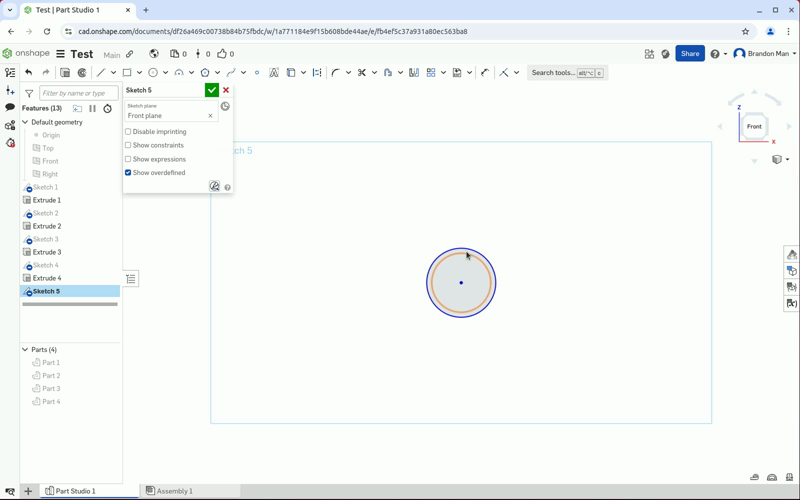
scroll(6)
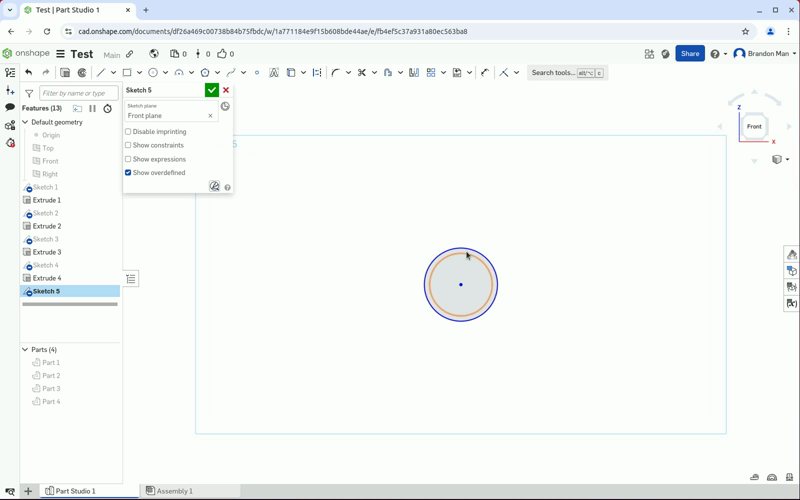
scroll(6)
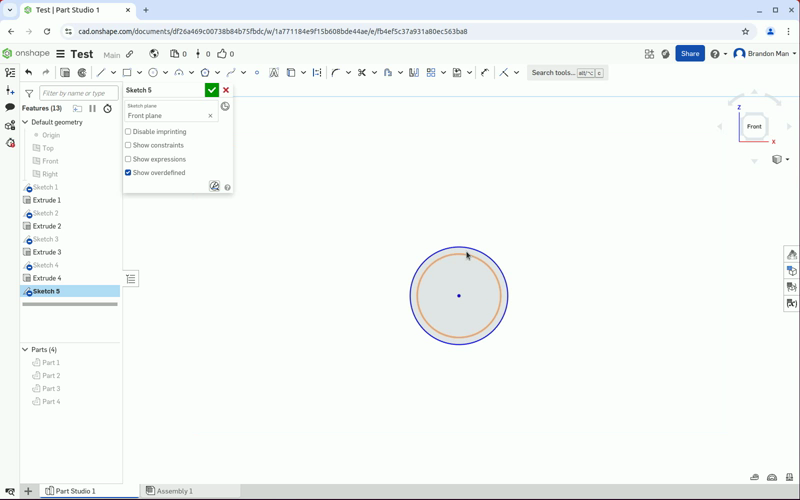
scroll(6)
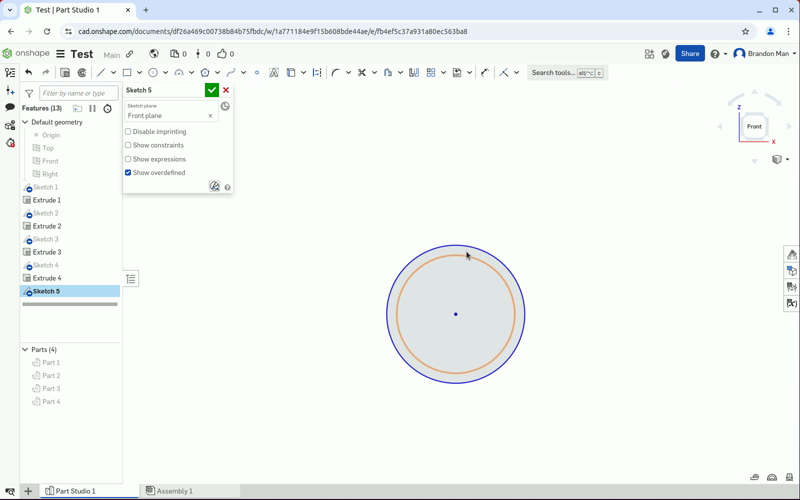
scroll(6)
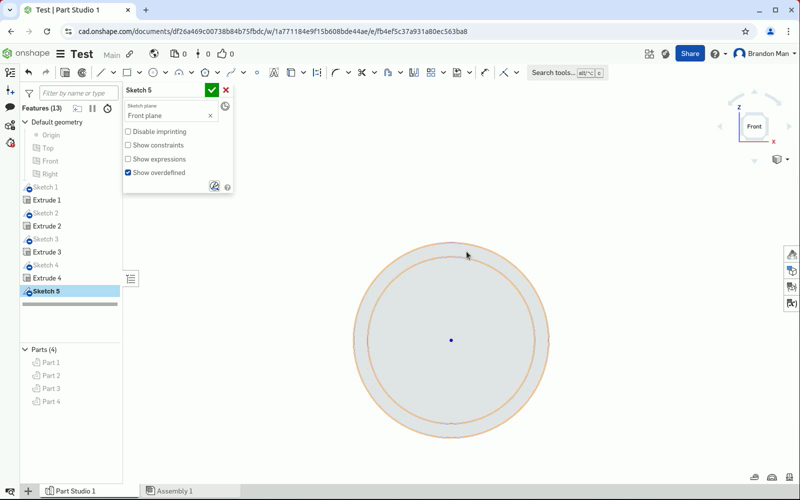
scroll(6)
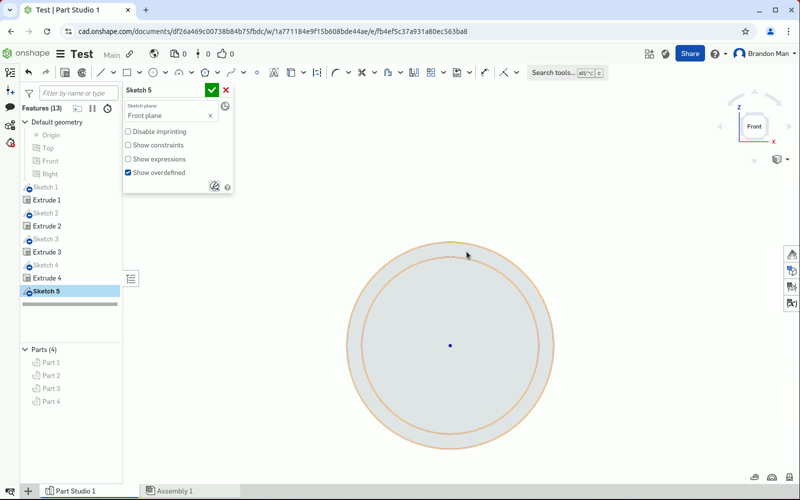
scroll(6)
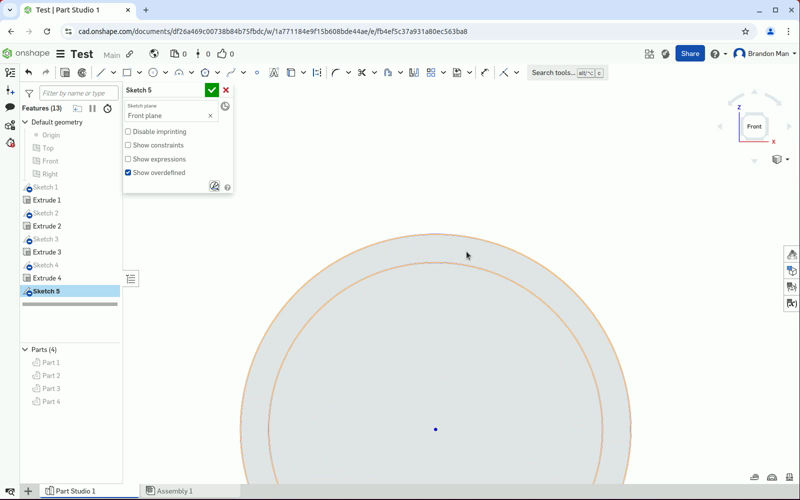
scroll(6)
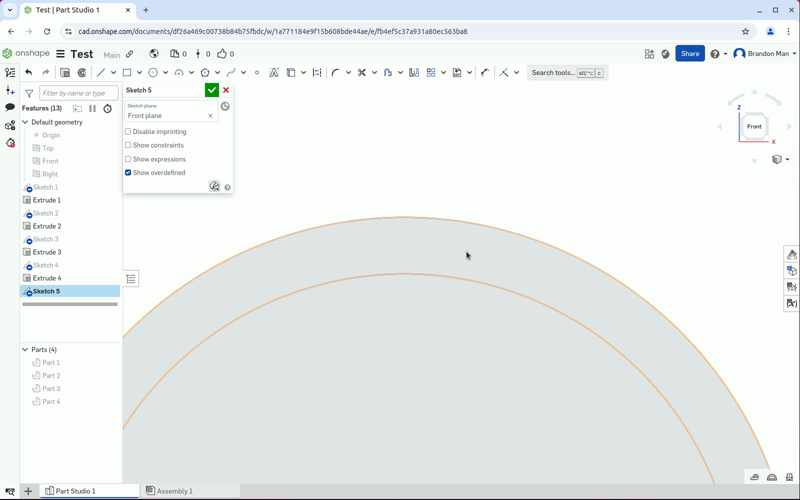
click(466, 251)
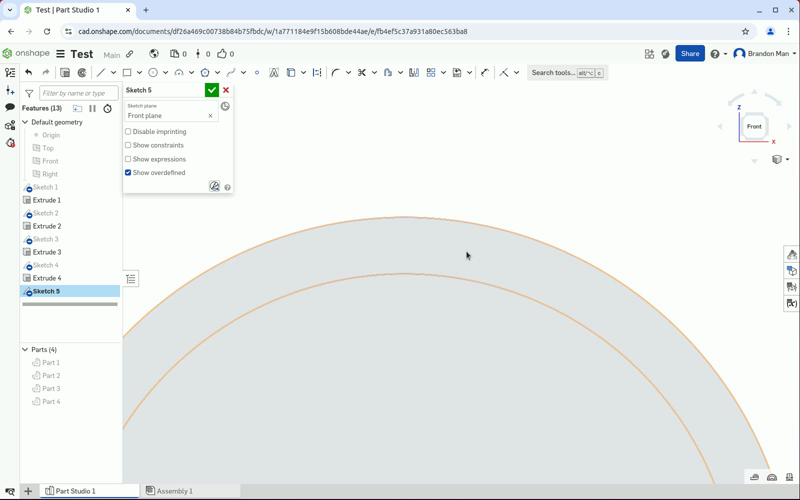
scroll(-6)
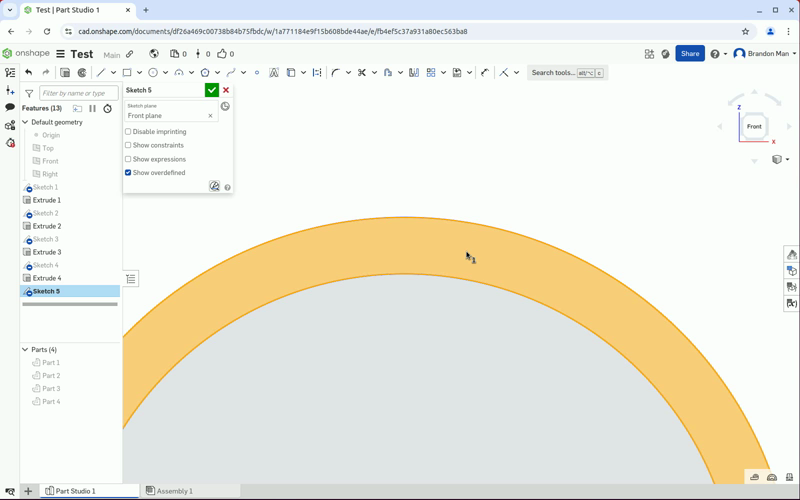
scroll(-6)
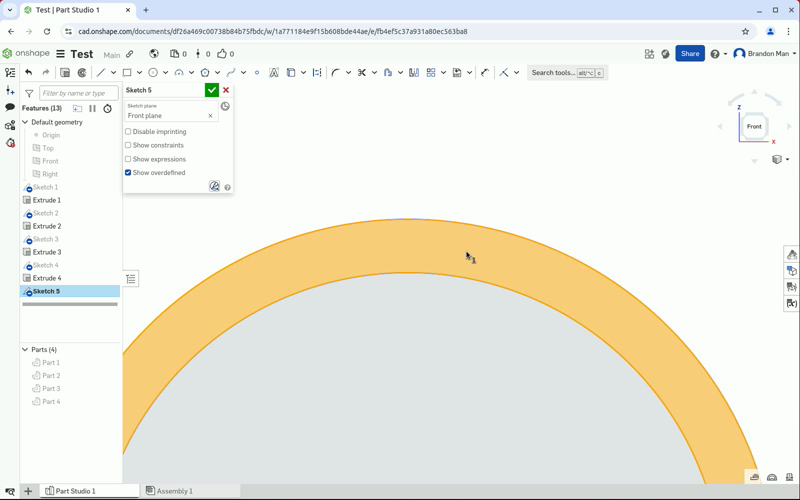
scroll(-6)
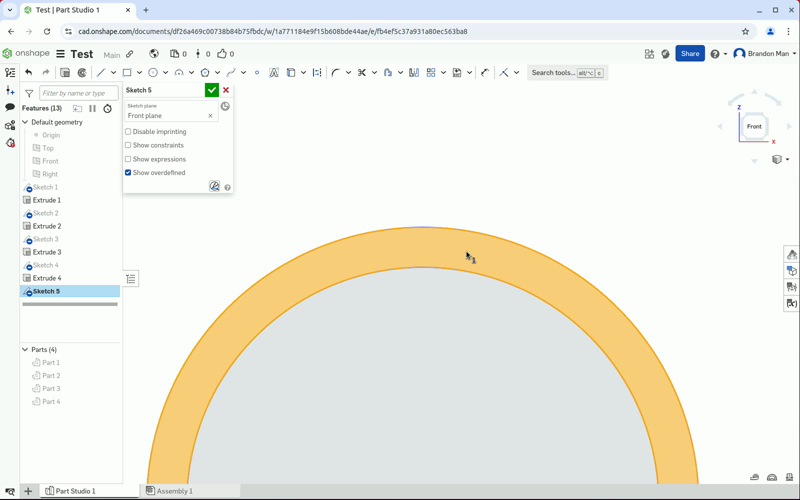
scroll(-6)
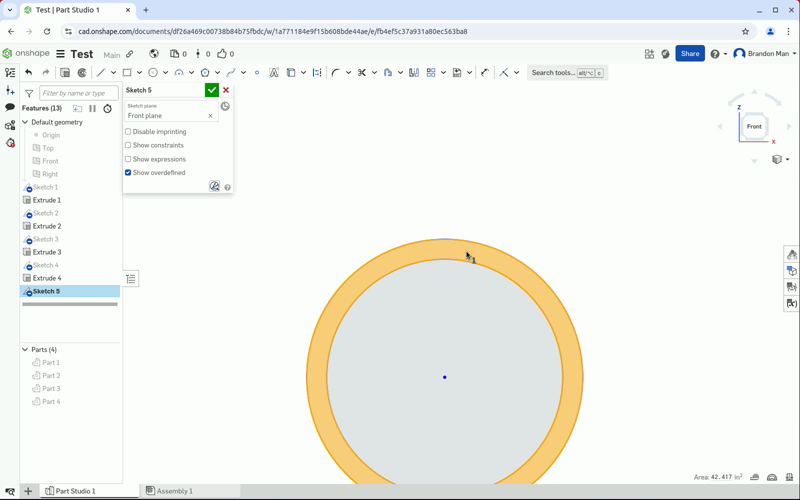
scroll(-6)
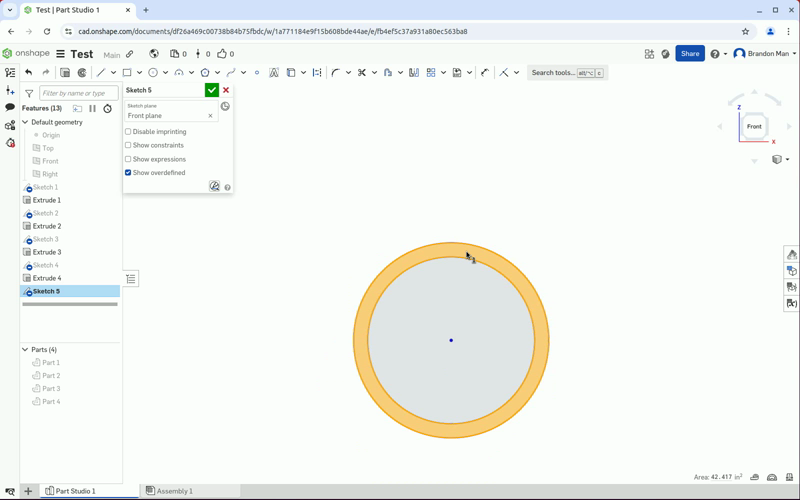
scroll(-6)
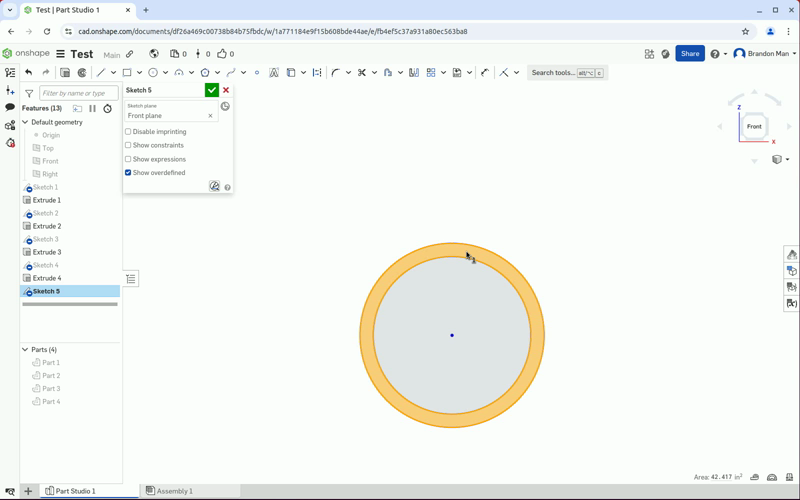
scroll(-6)
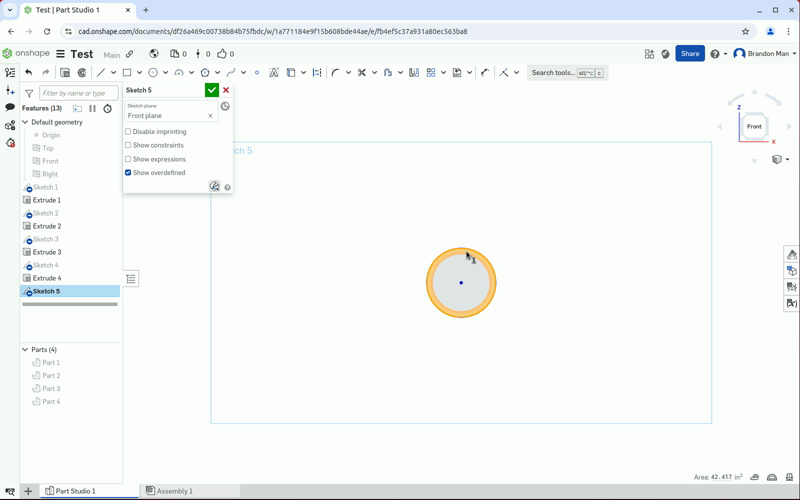
mouse_move(73, 352)
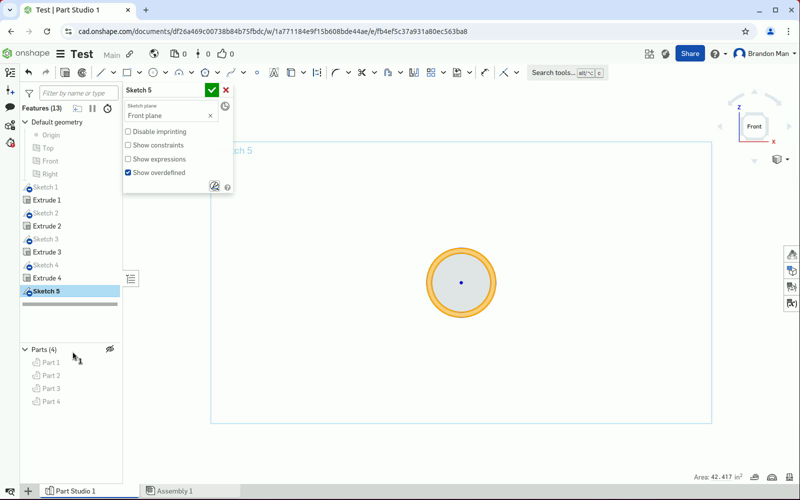
key(shift+y)
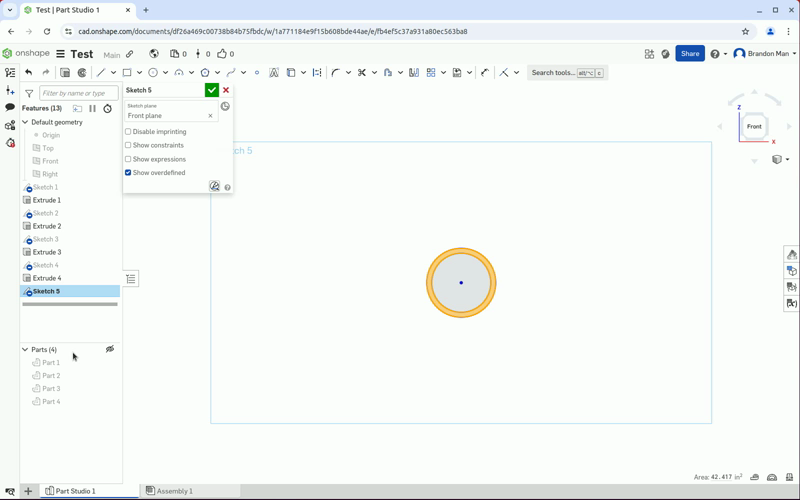
key(shift+e)
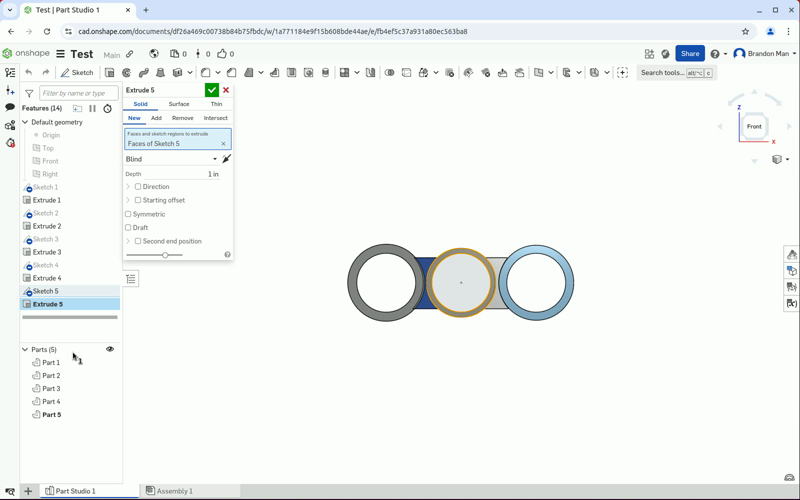
mouse_move(143, 106)
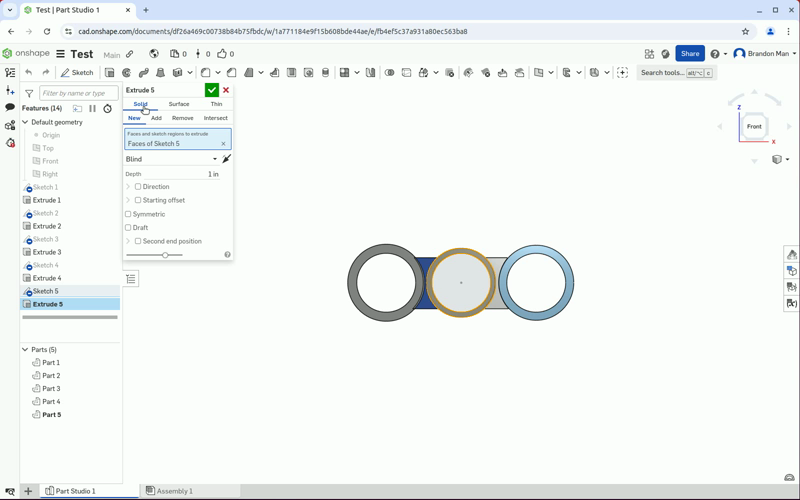
click(143, 106)
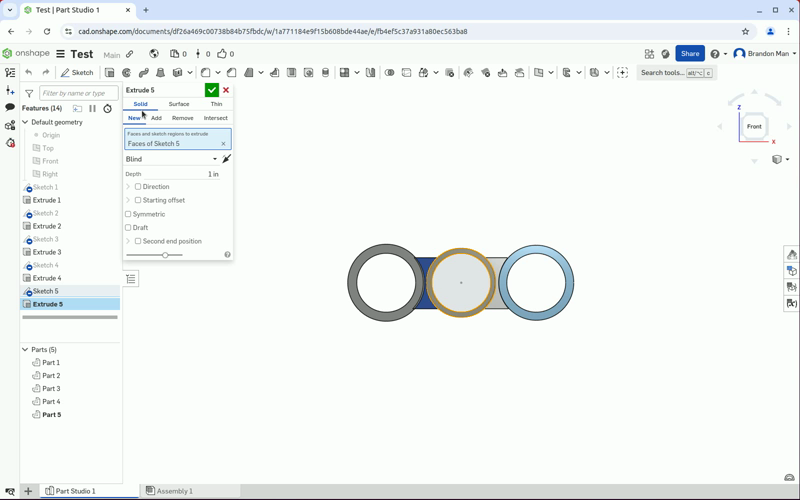
mouse_move(137, 120)
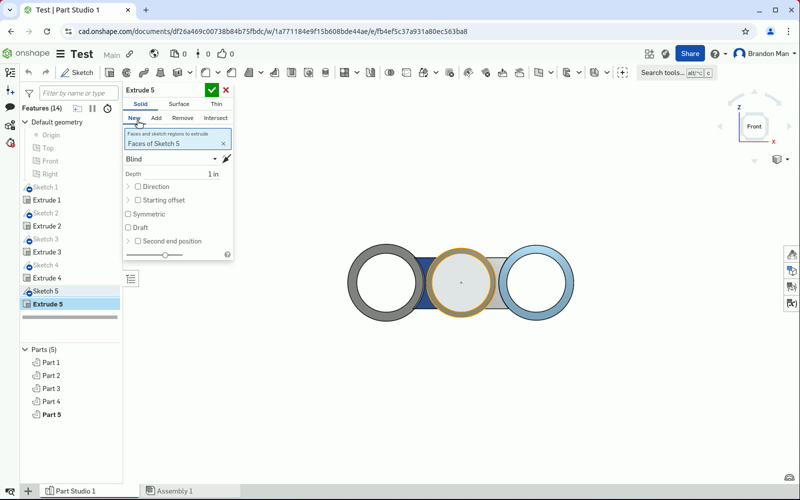
click(137, 120)
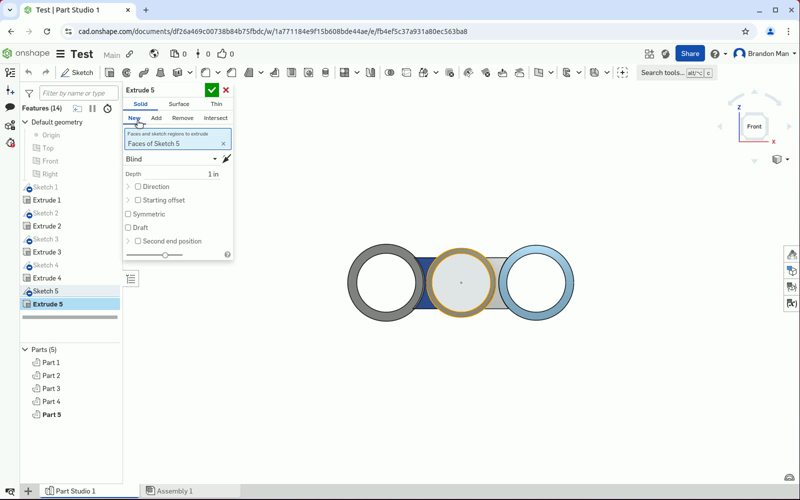
key(tab, 4)
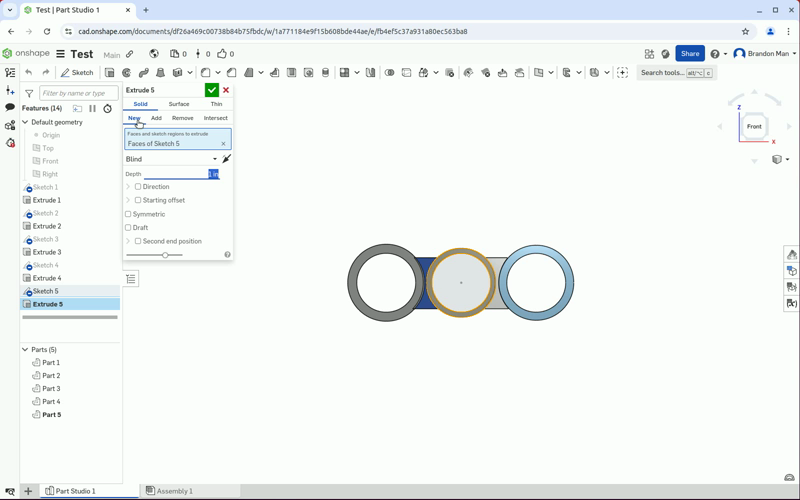
text(3.611)
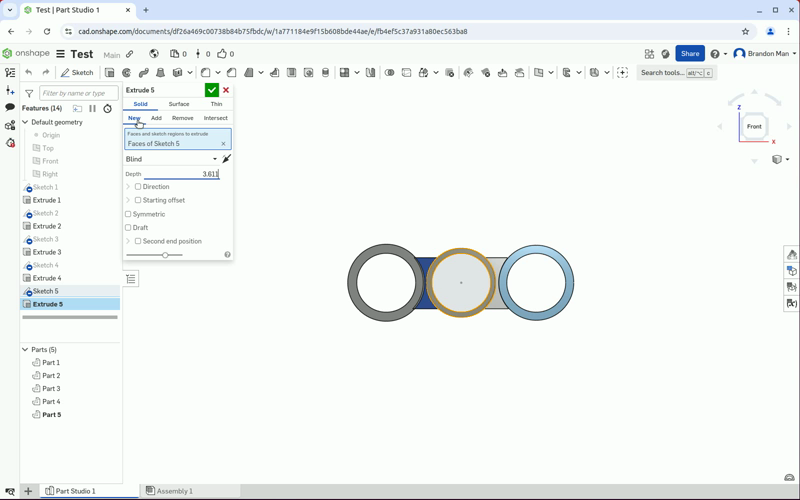
key(enter)
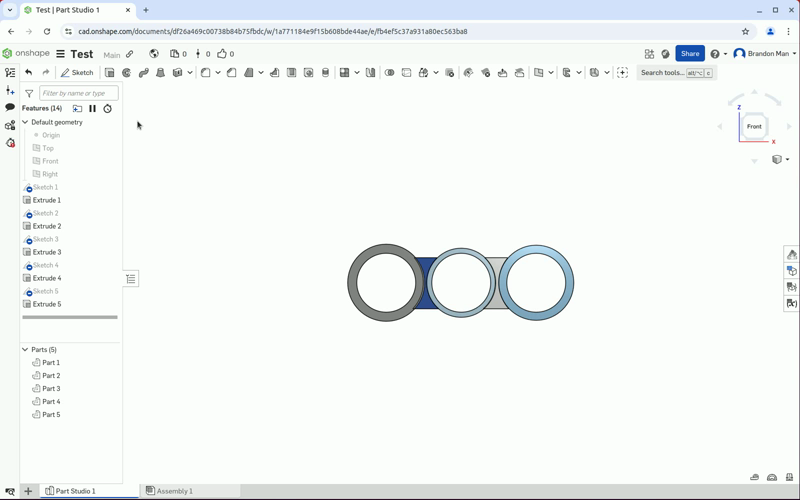
key(shift+h)
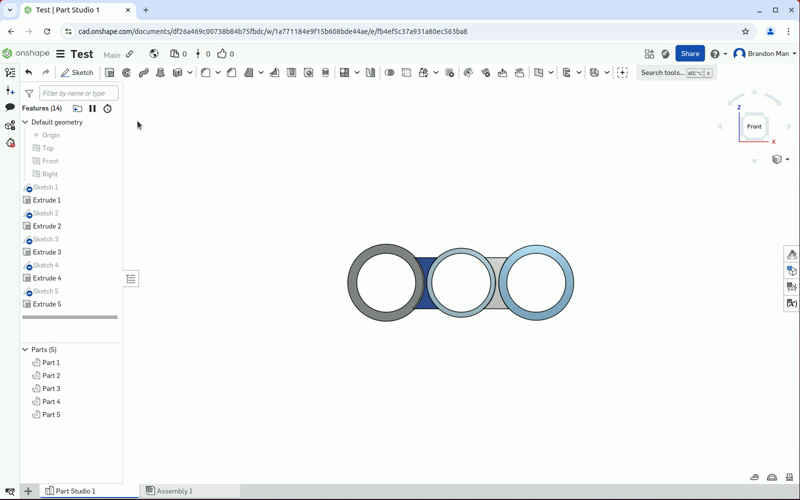
key(shift+h)
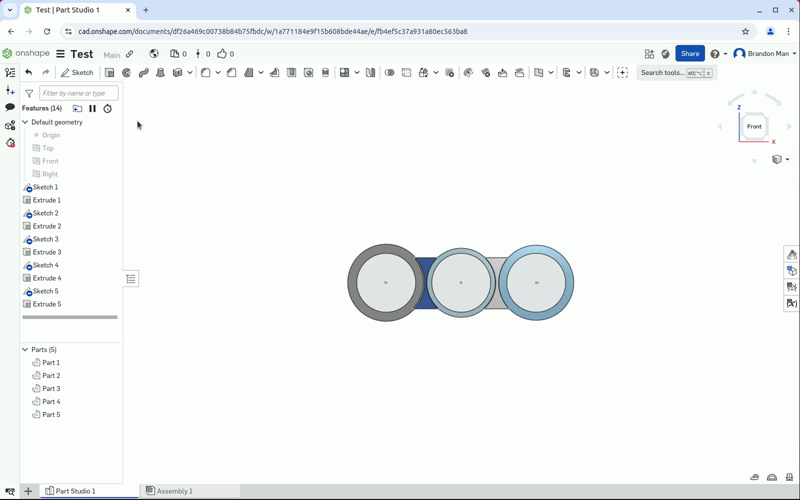
key(shift+7)
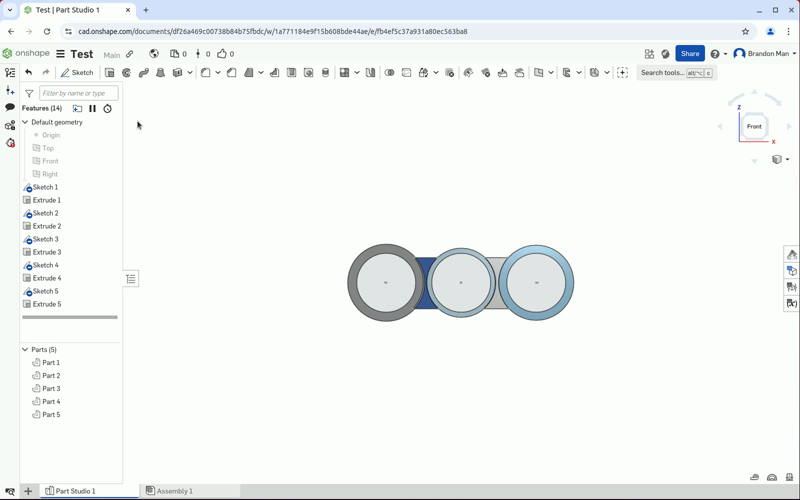
key(left, 2)
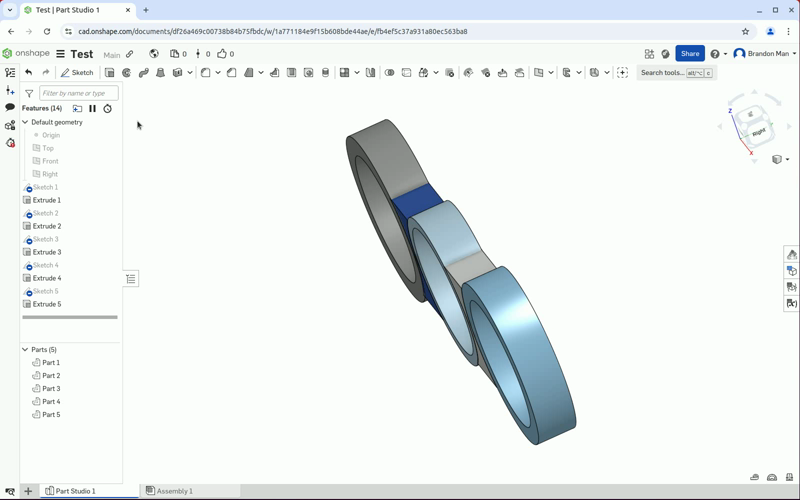
key(down, 2)
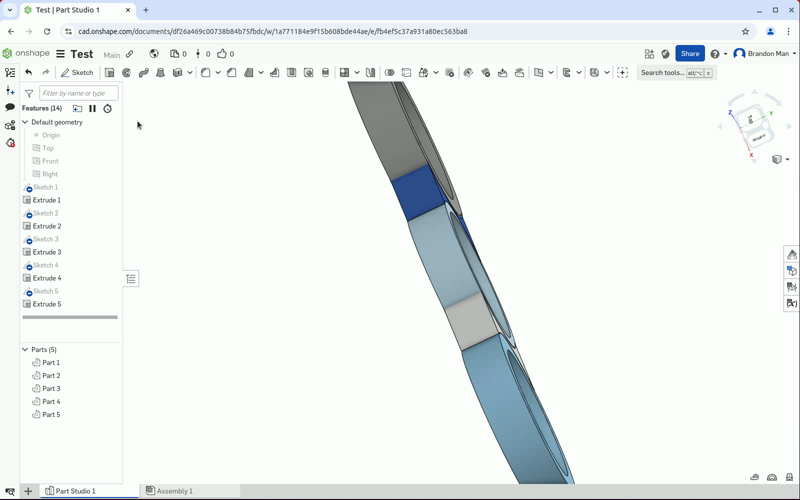
key(up, 2)
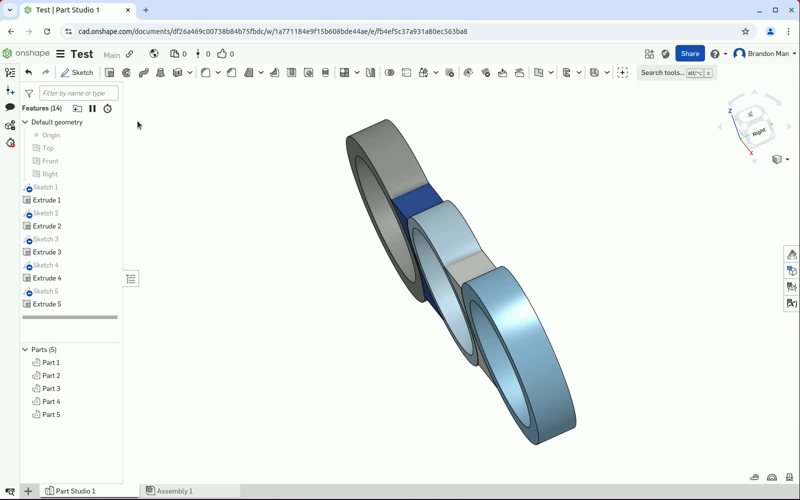
key(right, 2)
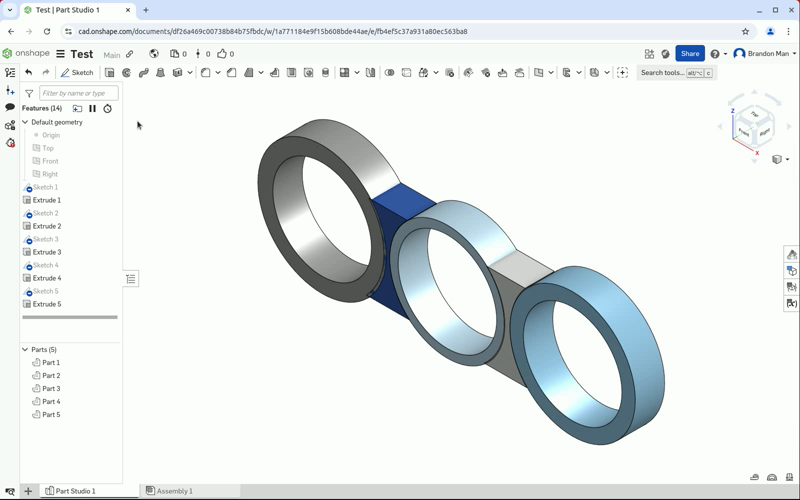
mouse_move(73, 189)
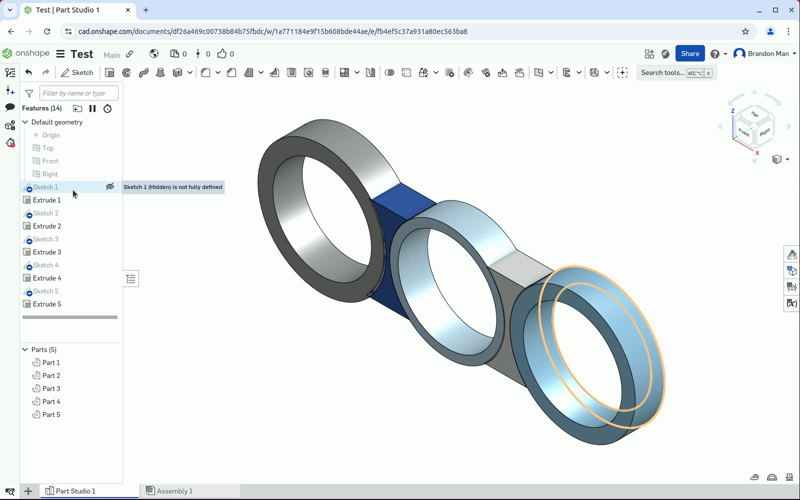
click(73, 189)